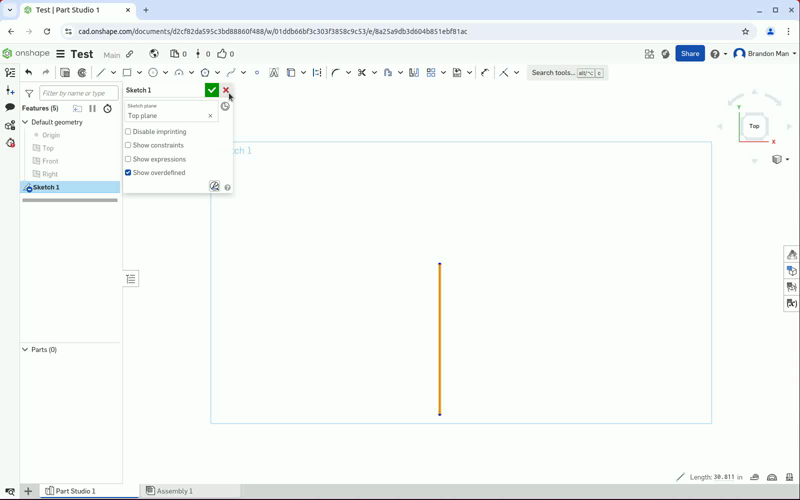
key(shift+h)
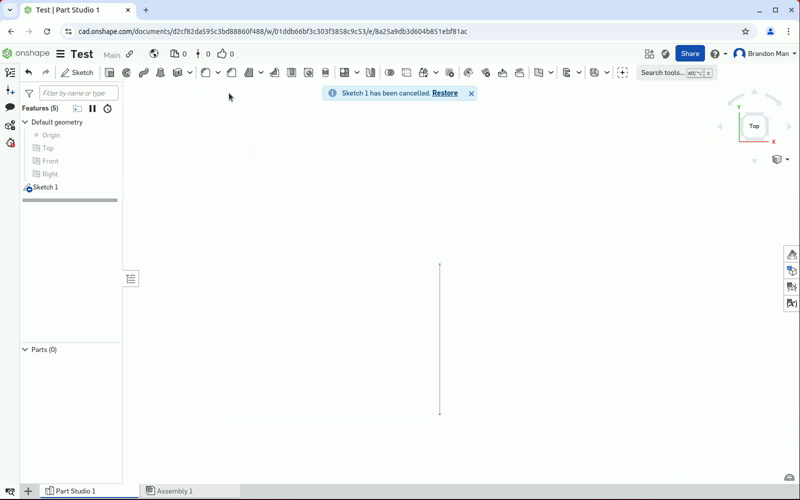
key(shift+s)
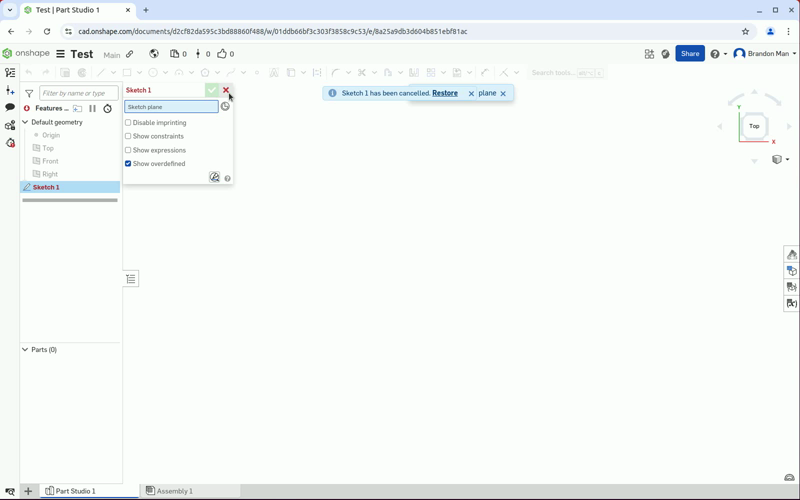
mouse_move(73, 150)
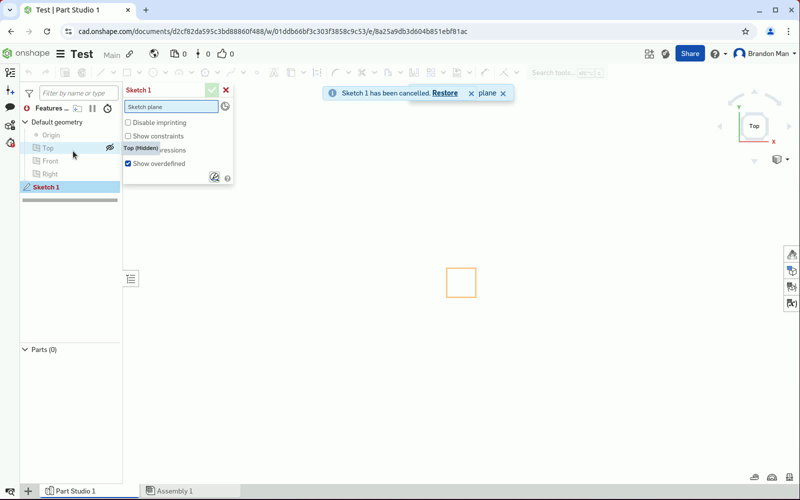
click(73, 150)
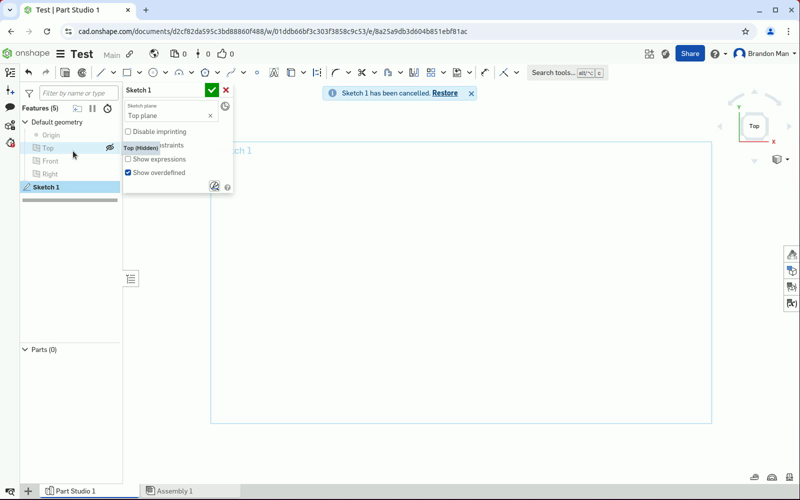
mouse_move(73, 352)
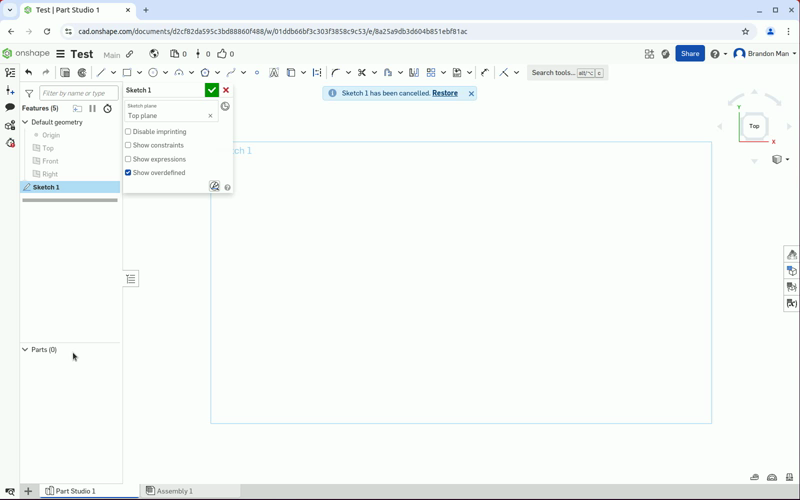
key(y)
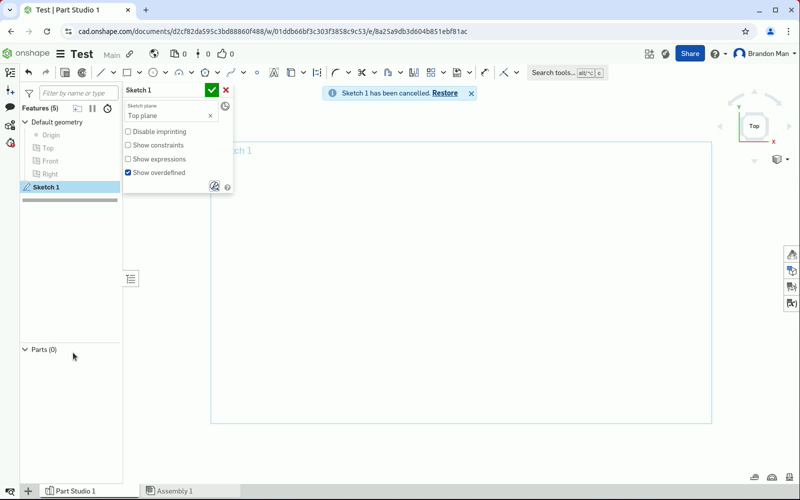
key(l)
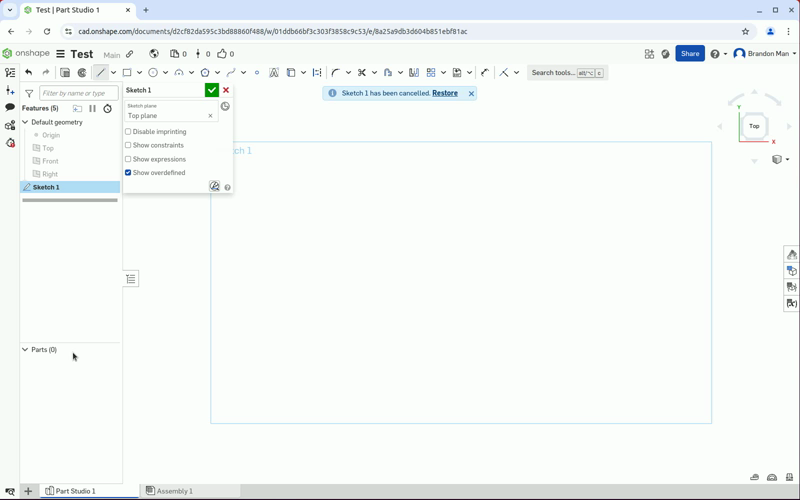
key_down(shift)
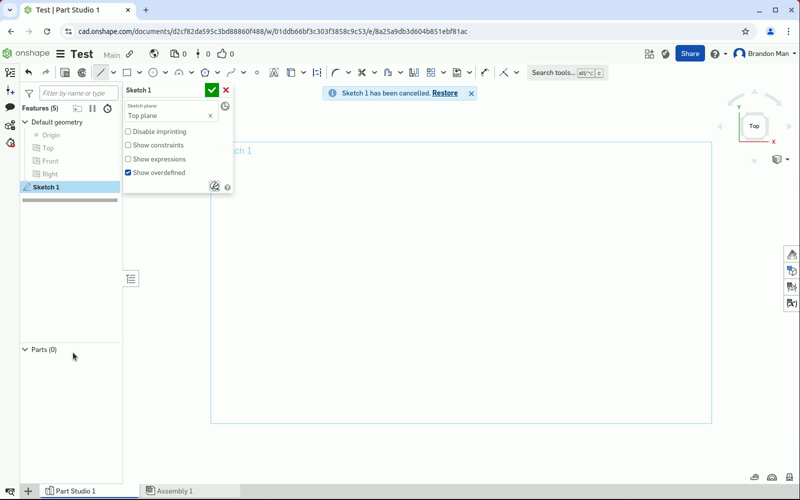
mouse_move(450, 282)
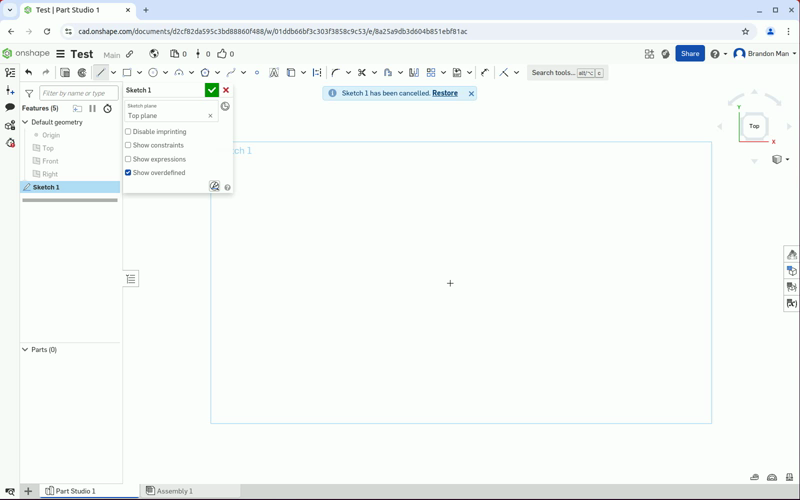
click(450, 282)
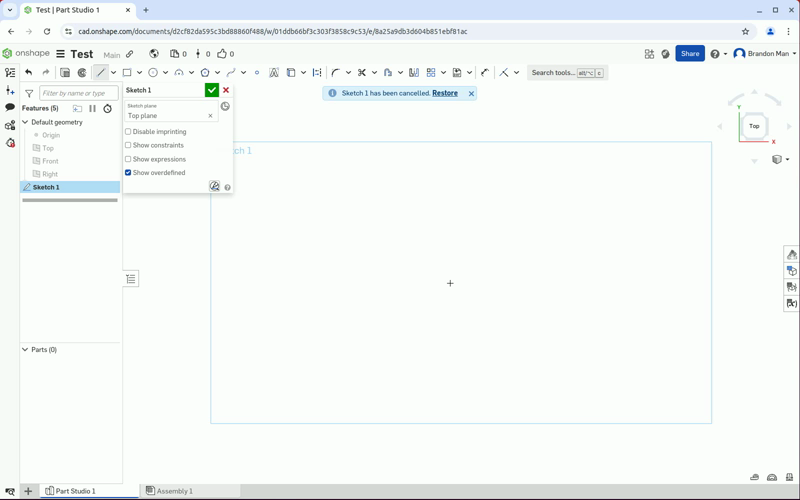
key_up(shift)
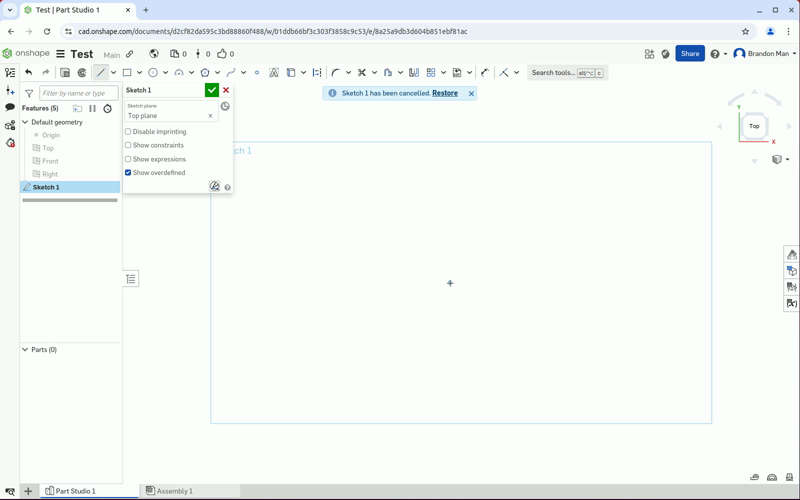
key_down(shift)
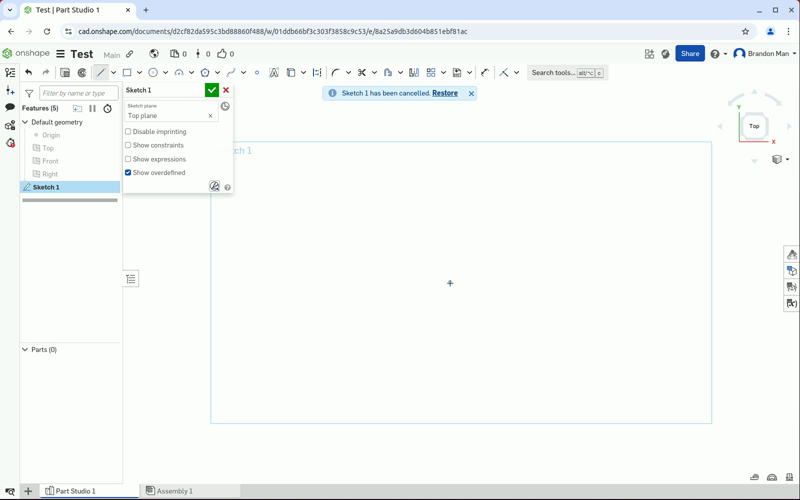
mouse_move(480, 282)
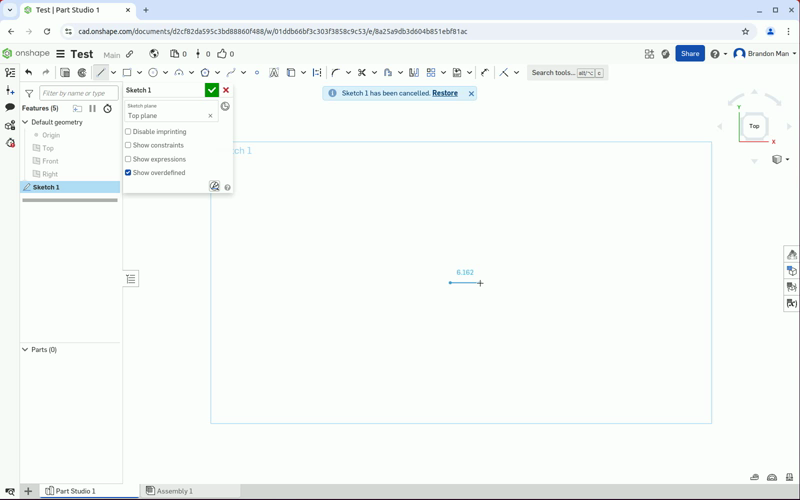
mouse_move(473, 282)
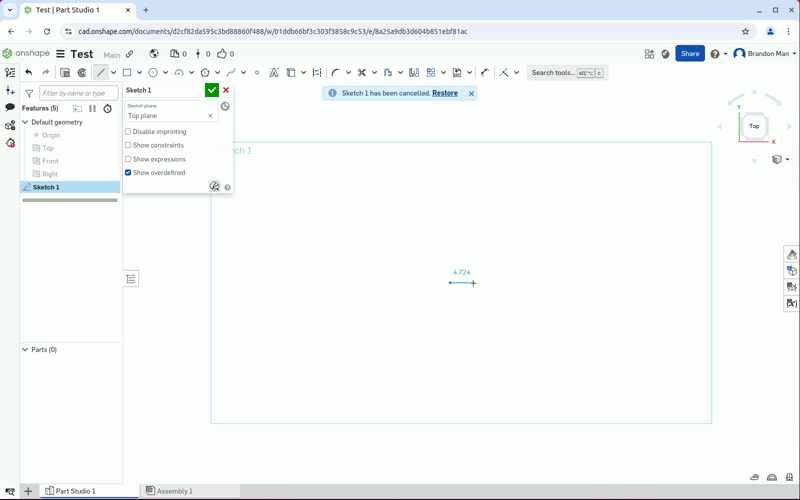
click(473, 282)
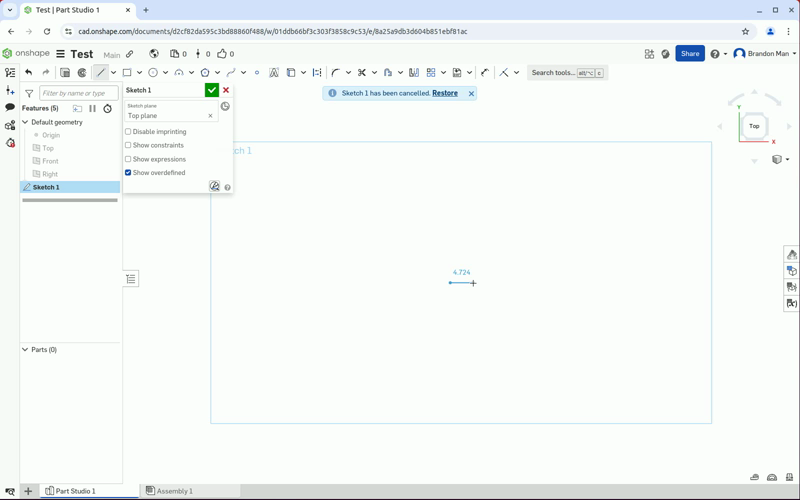
key_up(shift)
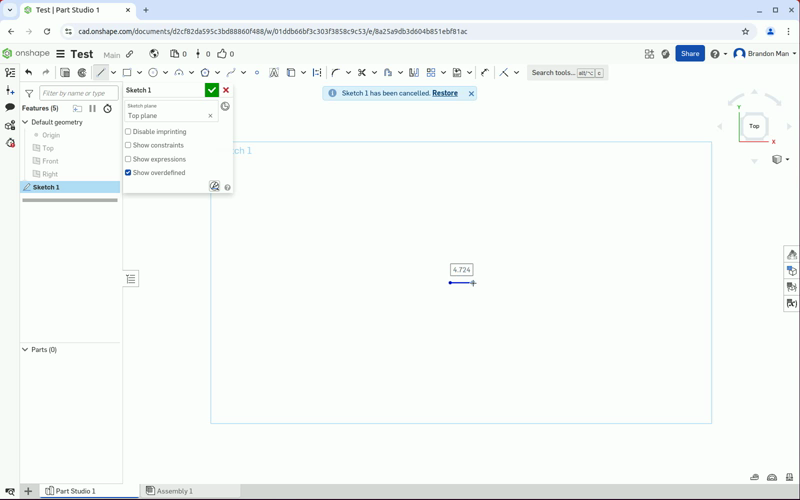
key_down(shift)
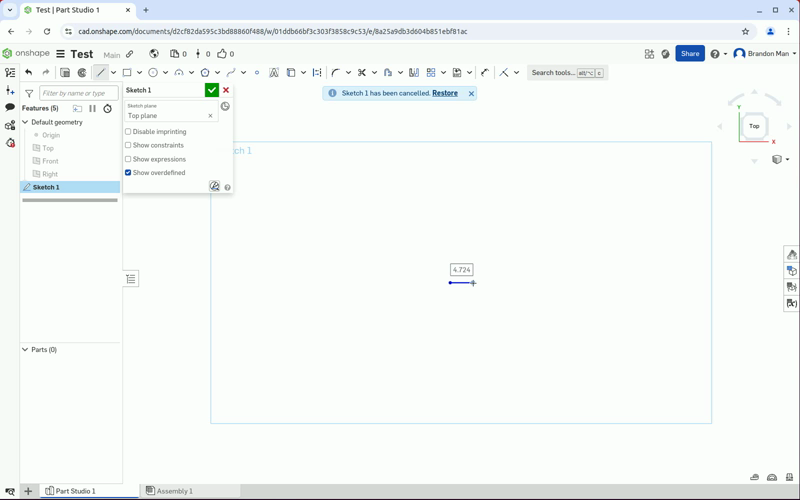
mouse_move(503, 282)
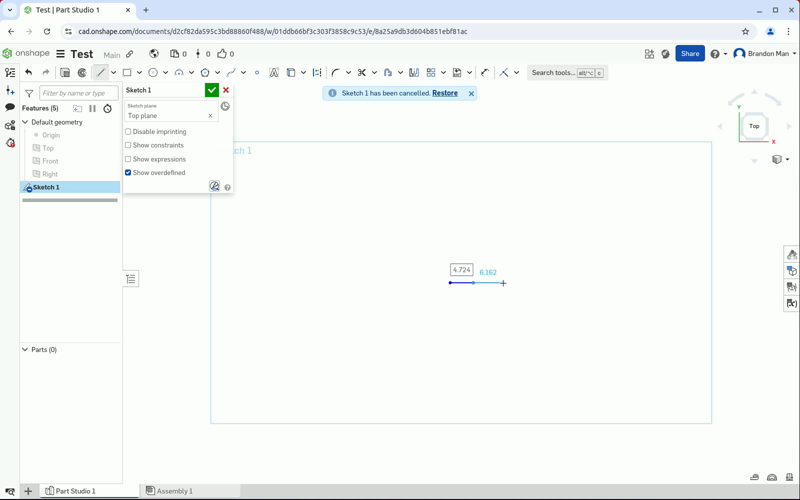
mouse_move(473, 281)
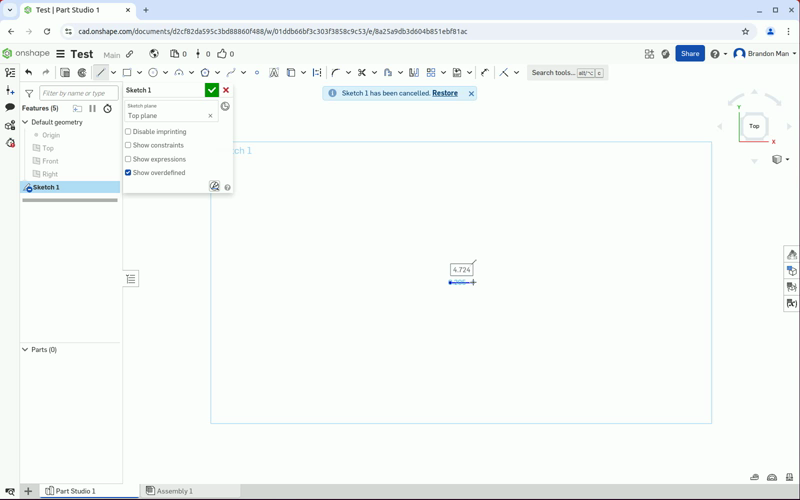
scroll(6)
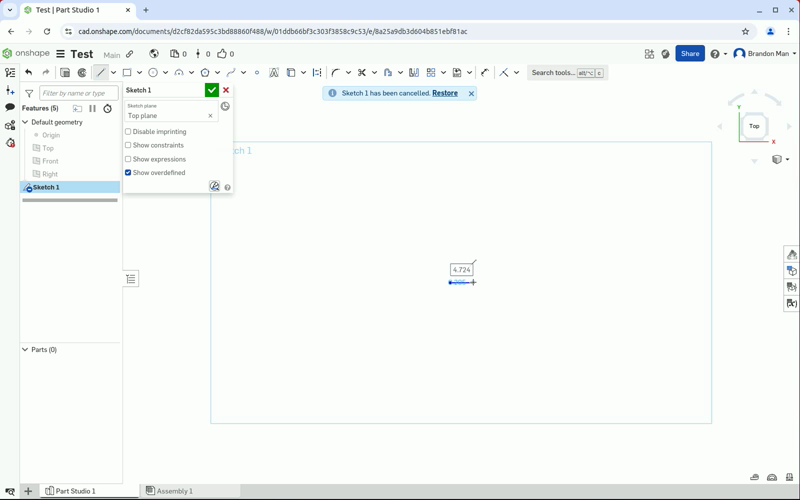
scroll(6)
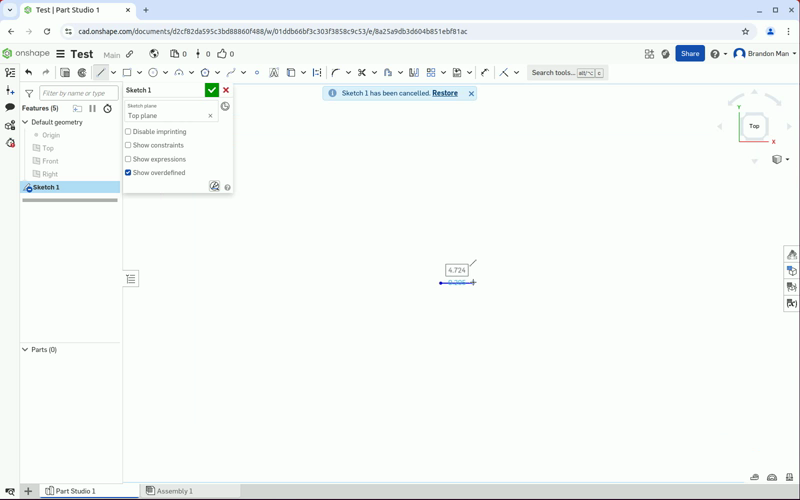
scroll(6)
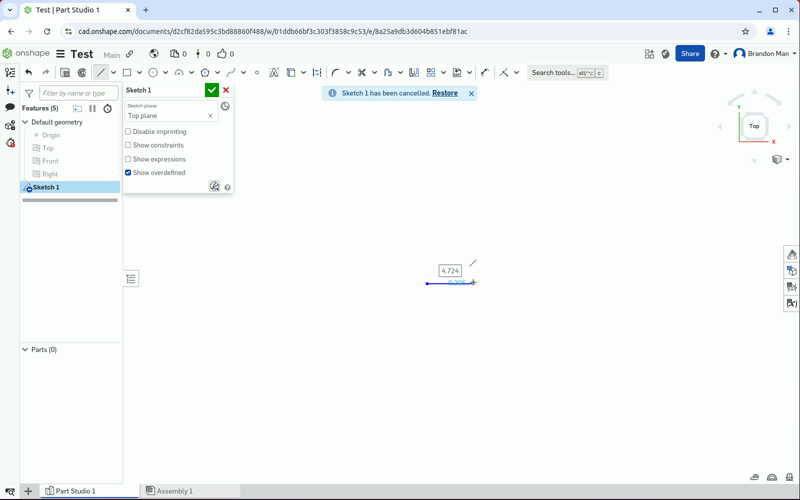
scroll(6)
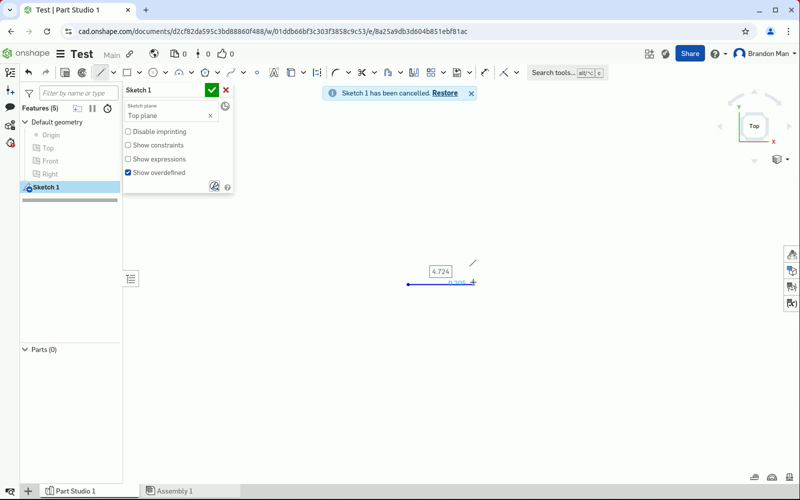
scroll(6)
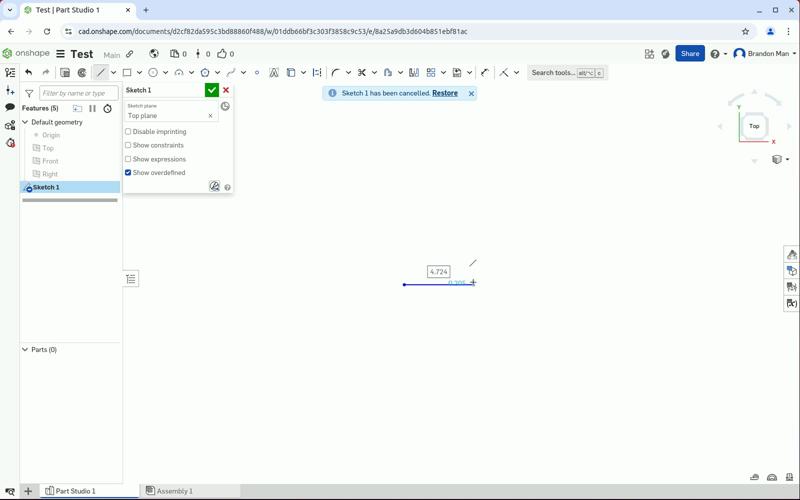
scroll(6)
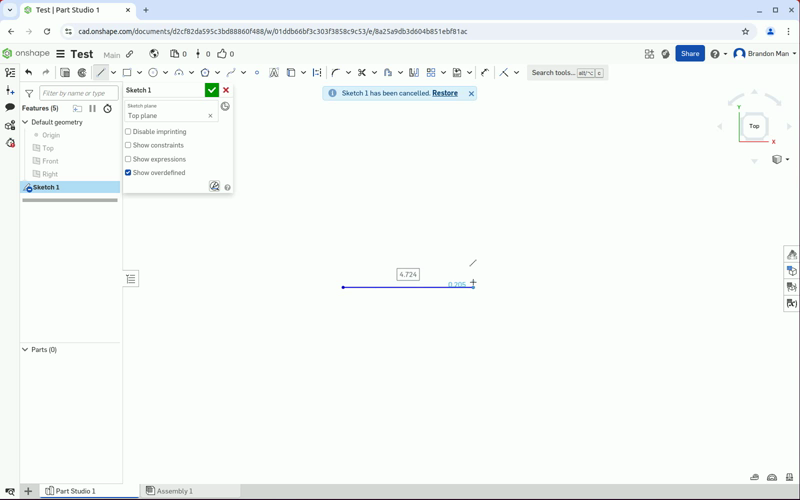
scroll(6)
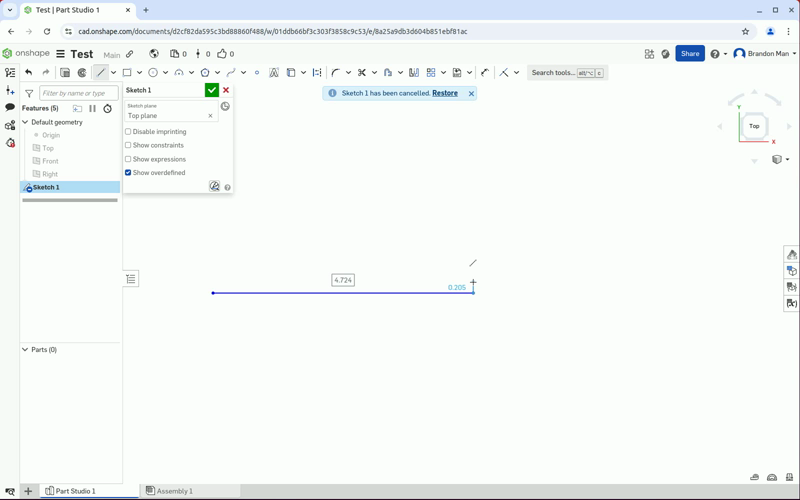
click(473, 281)
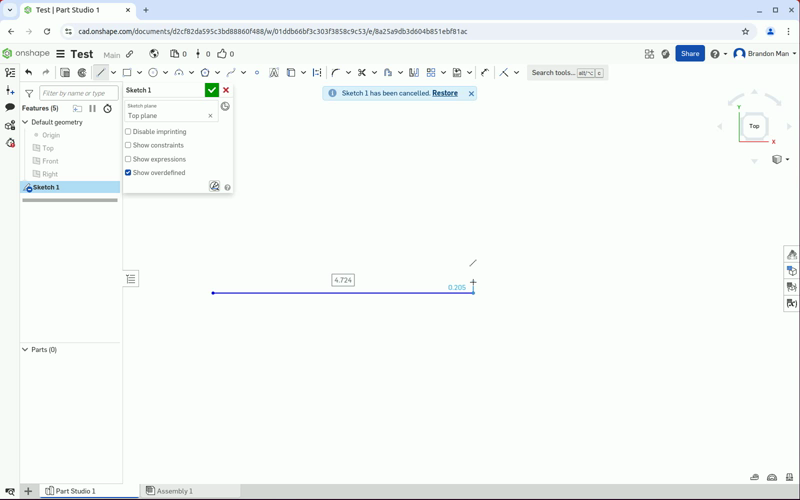
scroll(-6)
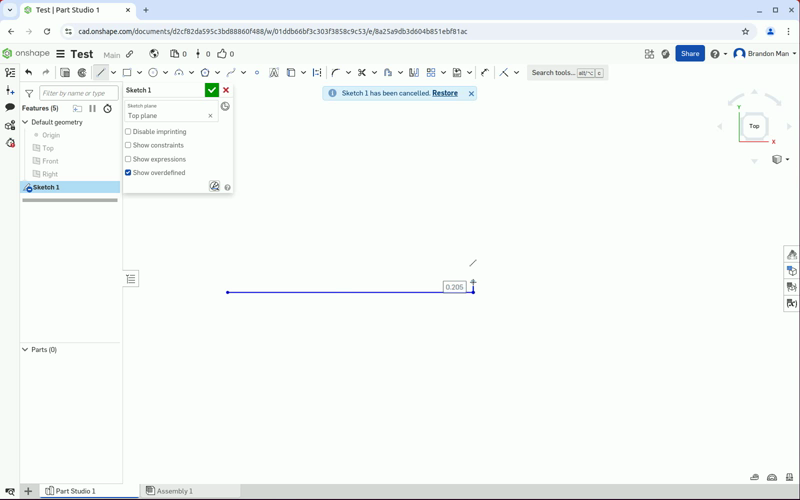
scroll(-6)
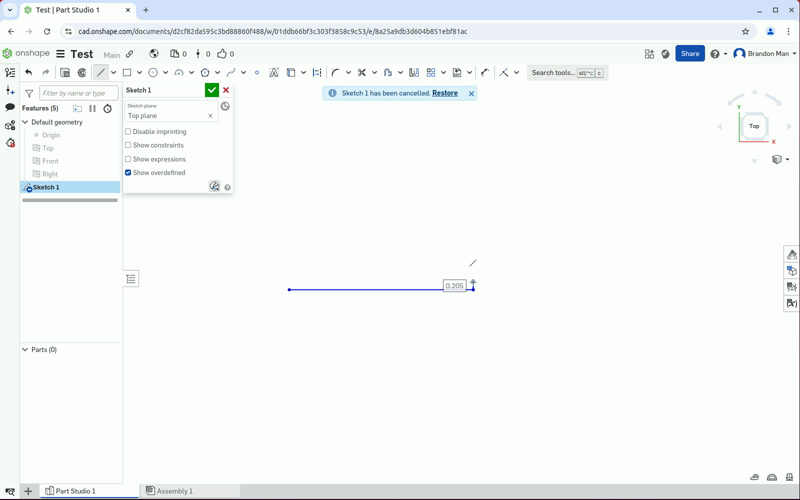
scroll(-6)
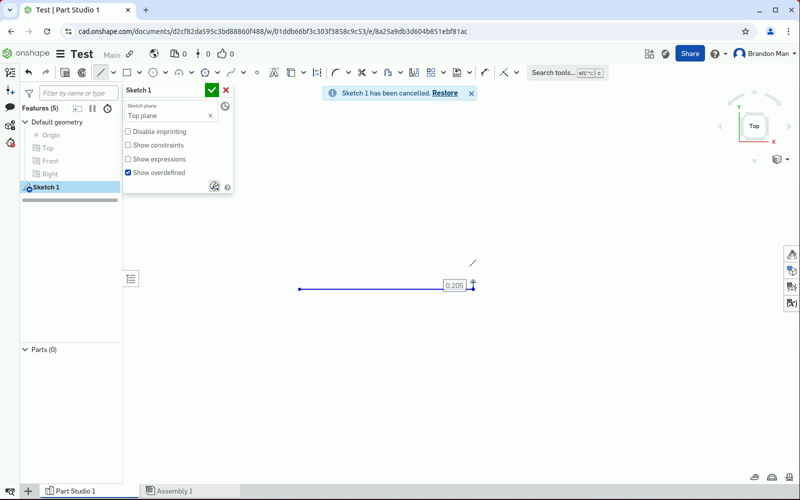
scroll(-6)
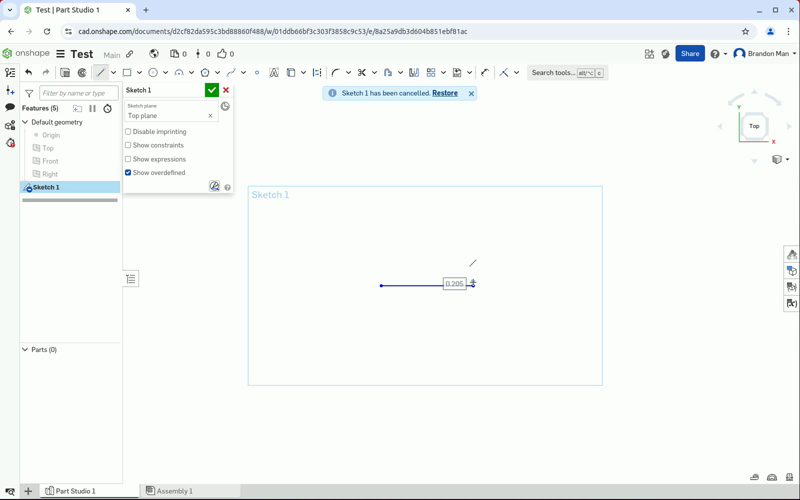
scroll(-6)
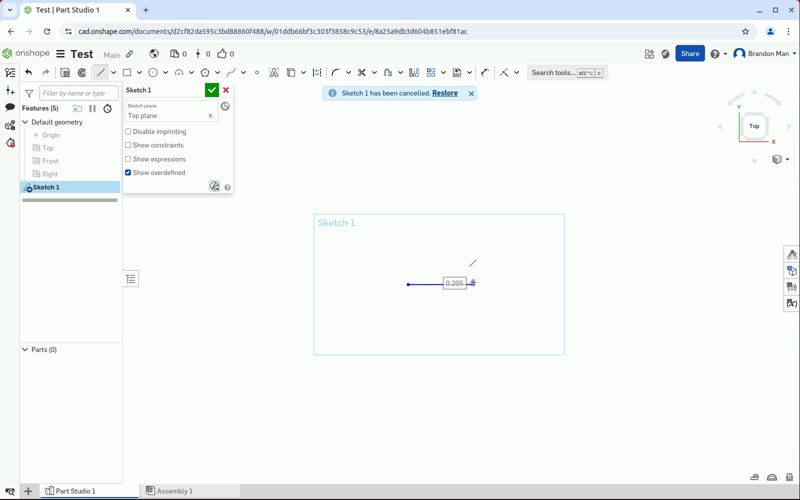
scroll(-6)
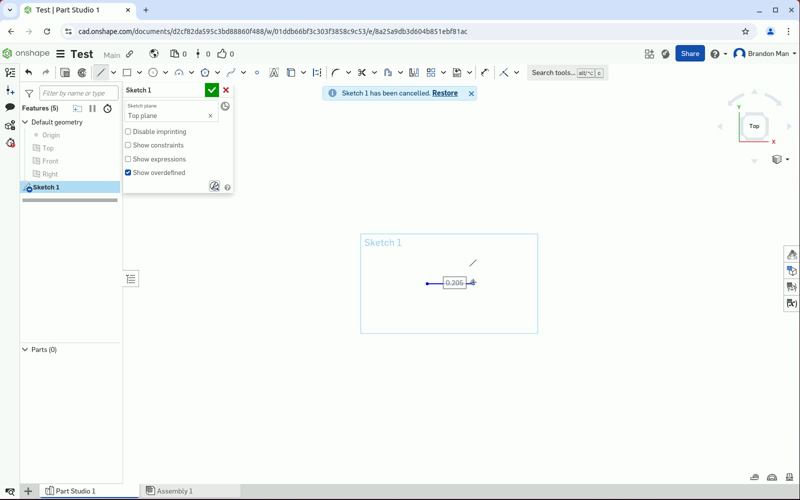
scroll(-6)
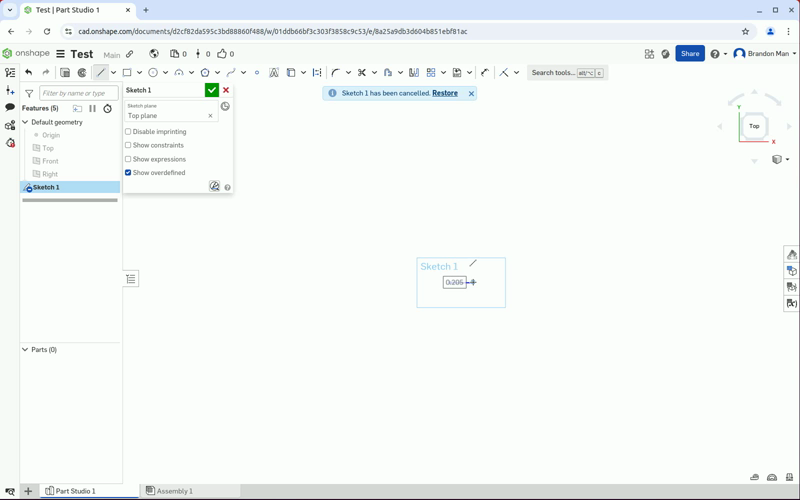
key_up(shift)
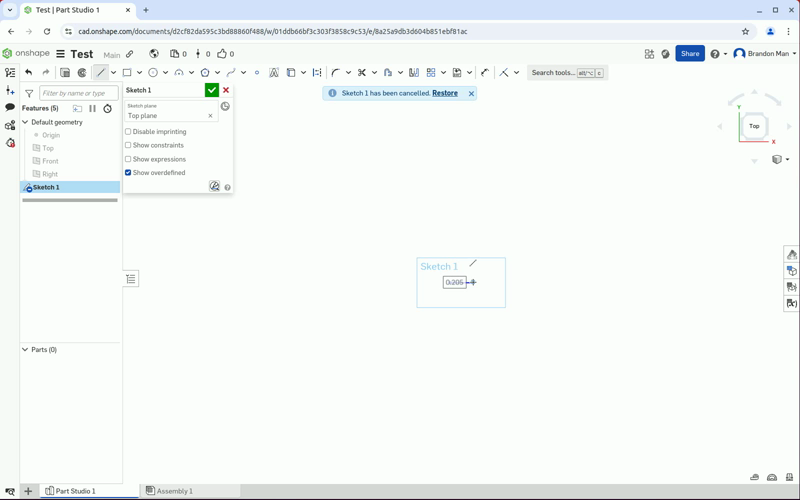
key_down(shift)
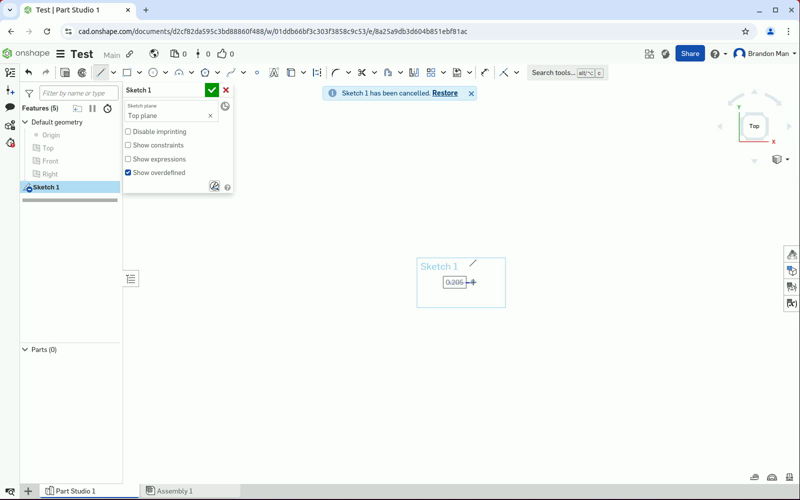
mouse_move(503, 281)
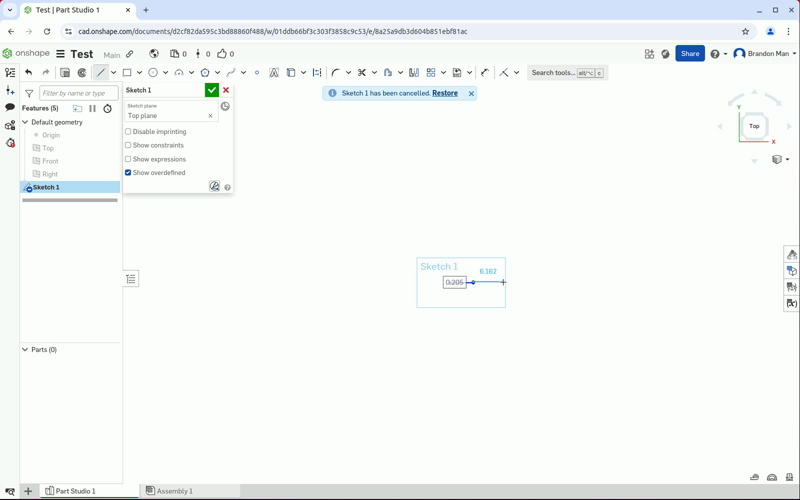
mouse_move(450, 281)
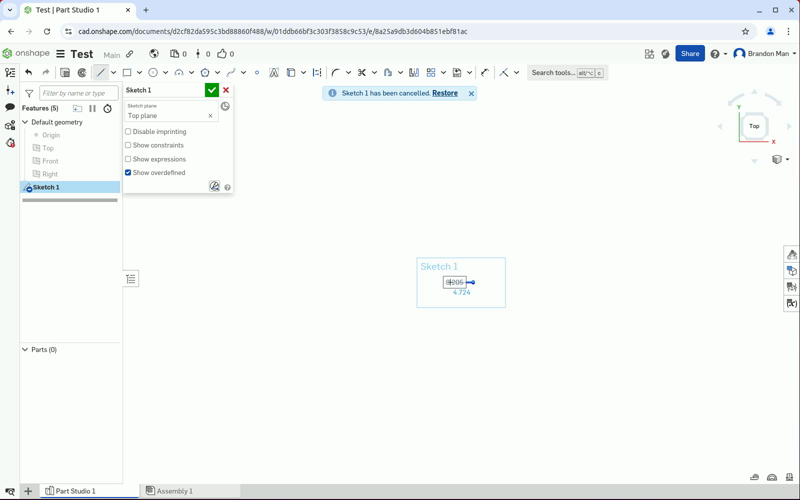
scroll(6)
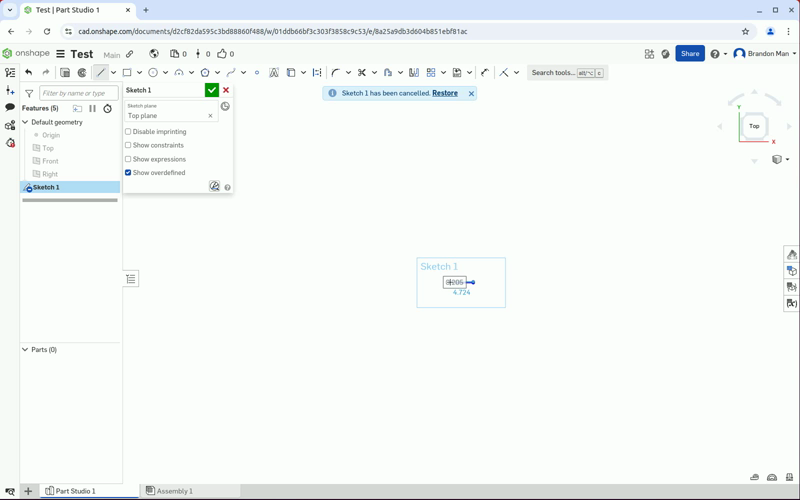
scroll(6)
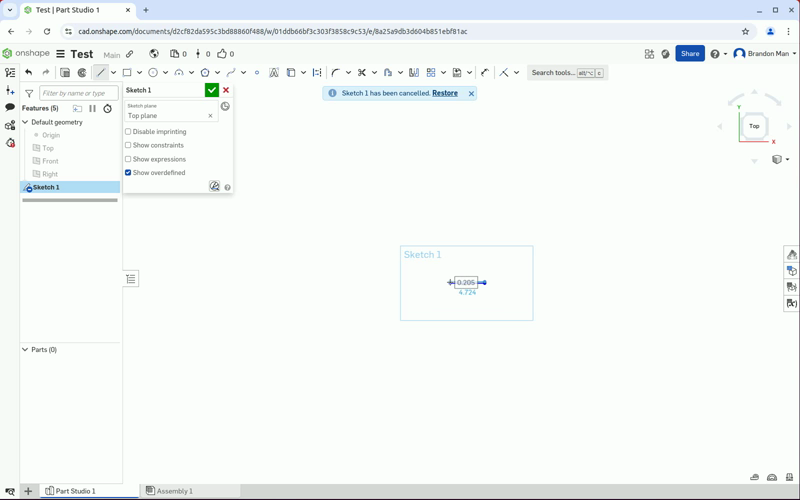
scroll(6)
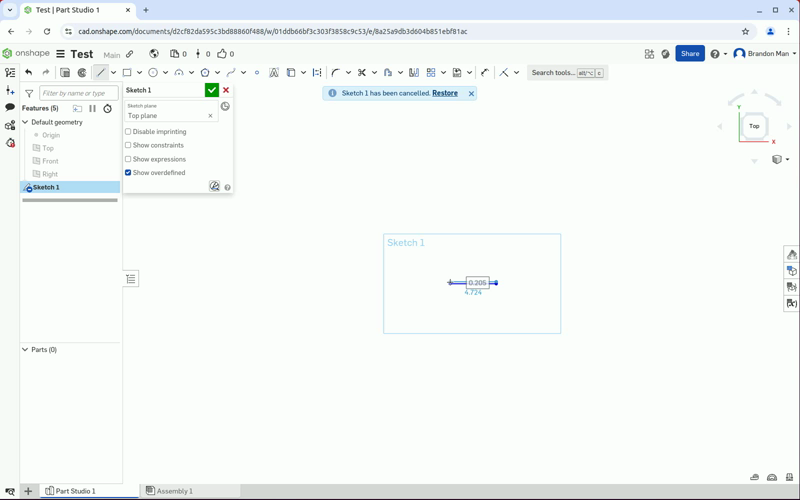
scroll(6)
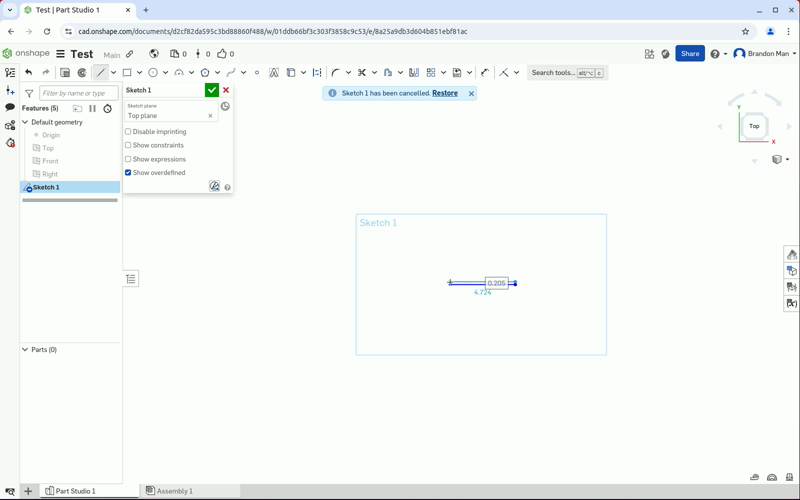
scroll(6)
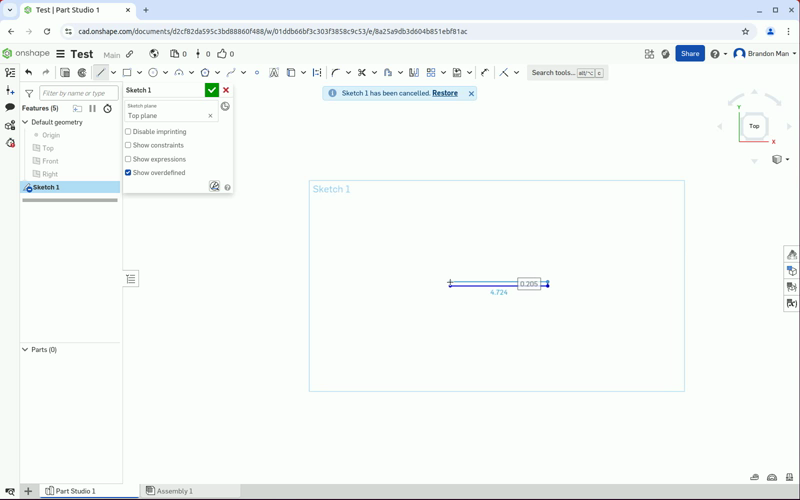
scroll(6)
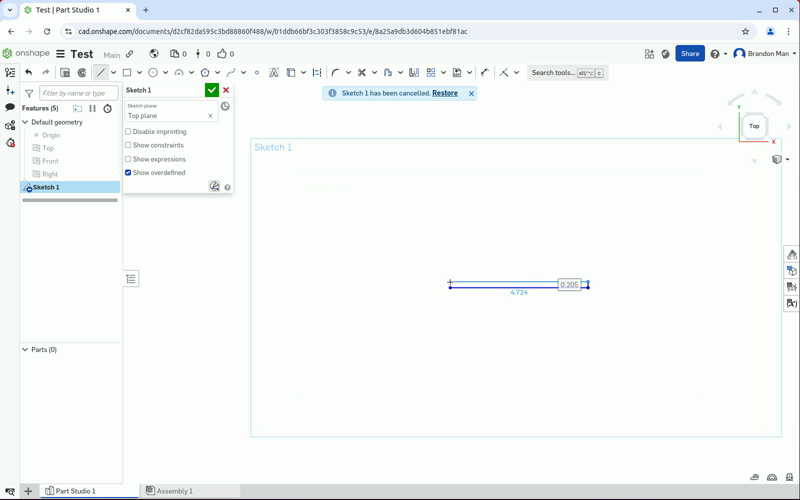
scroll(6)
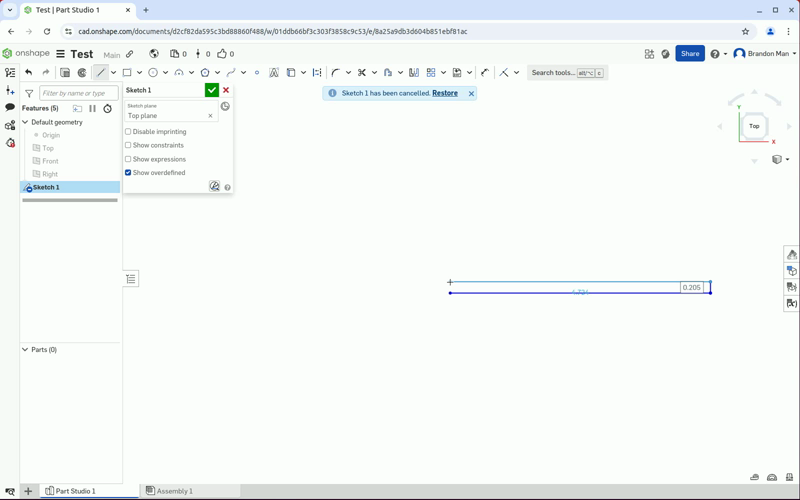
click(450, 281)
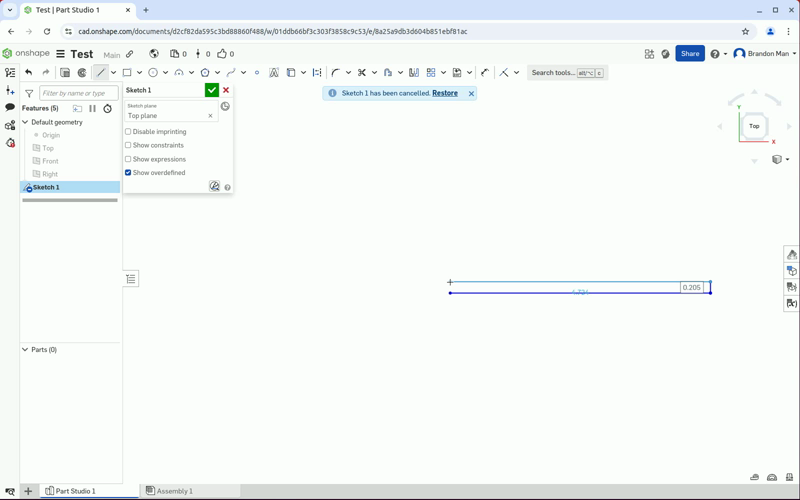
scroll(-6)
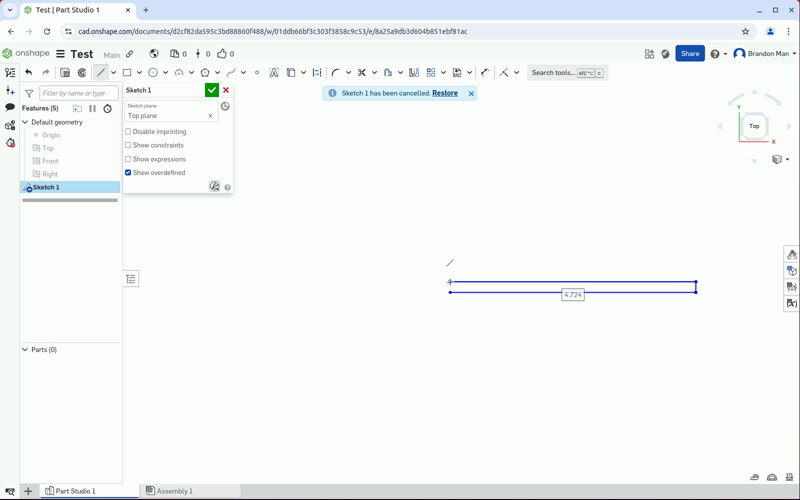
scroll(-6)
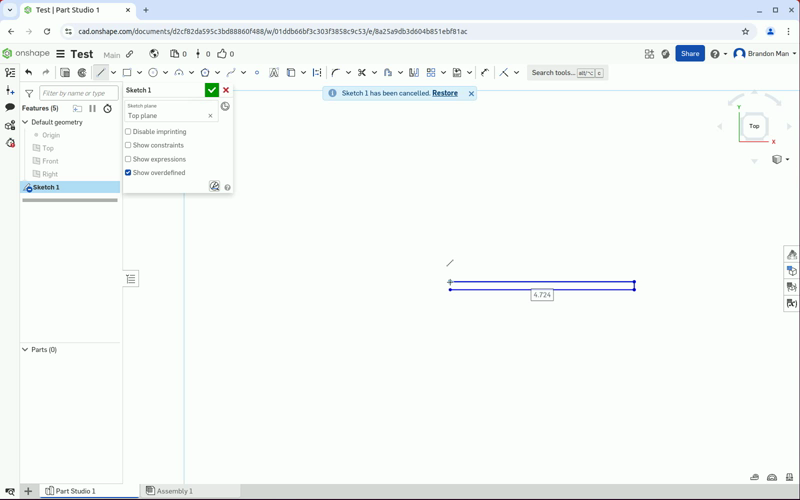
scroll(-6)
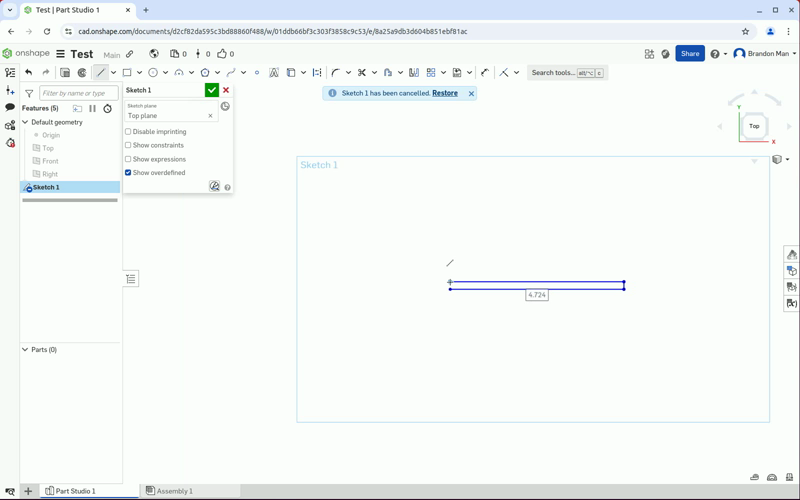
scroll(-6)
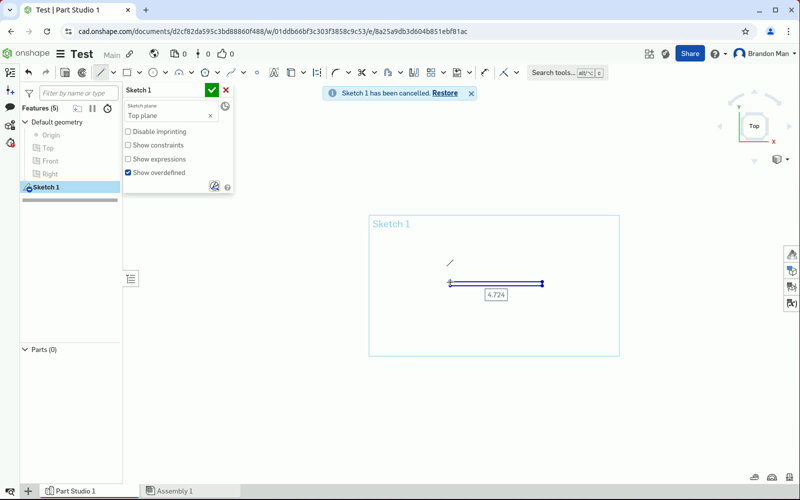
scroll(-6)
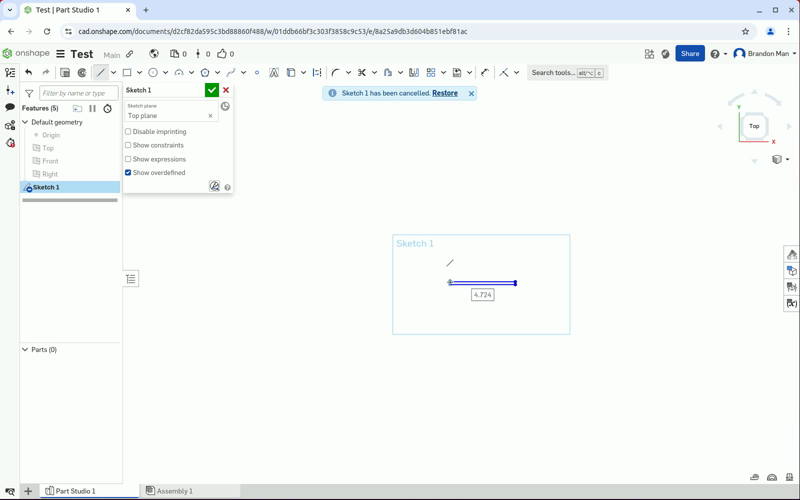
scroll(-6)
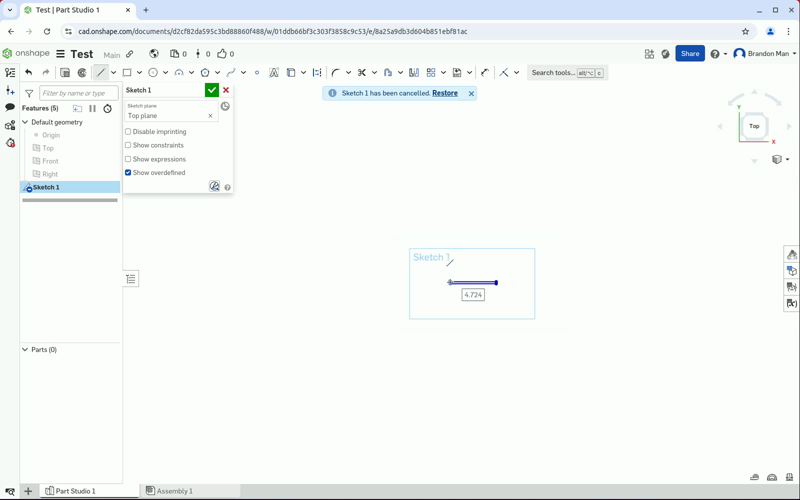
scroll(-6)
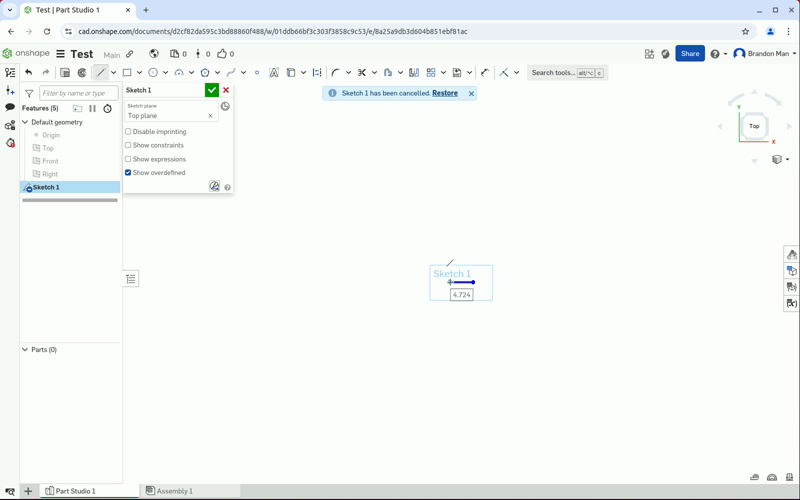
key_up(shift)
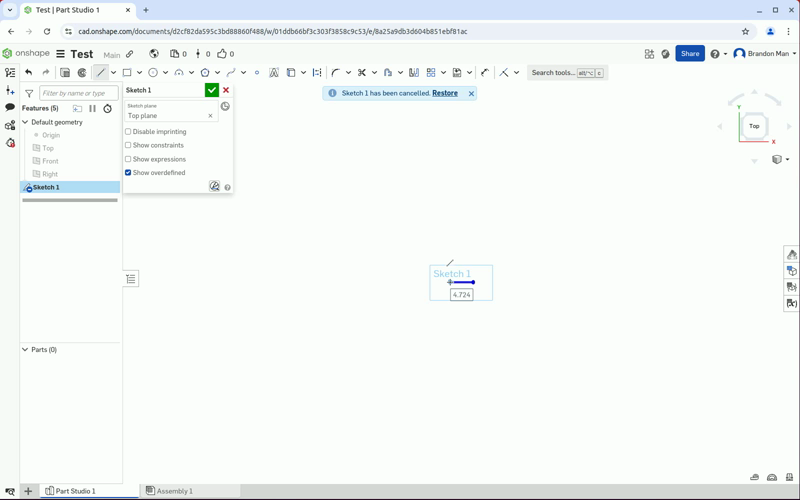
mouse_move(480, 281)
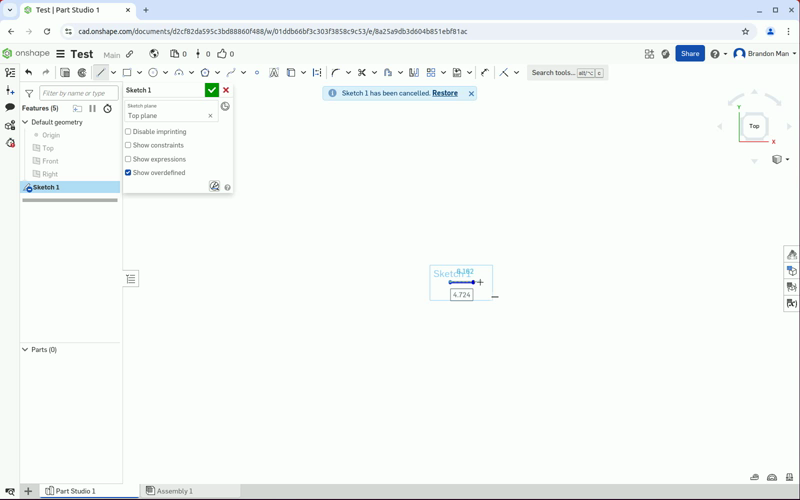
key_down(shift)
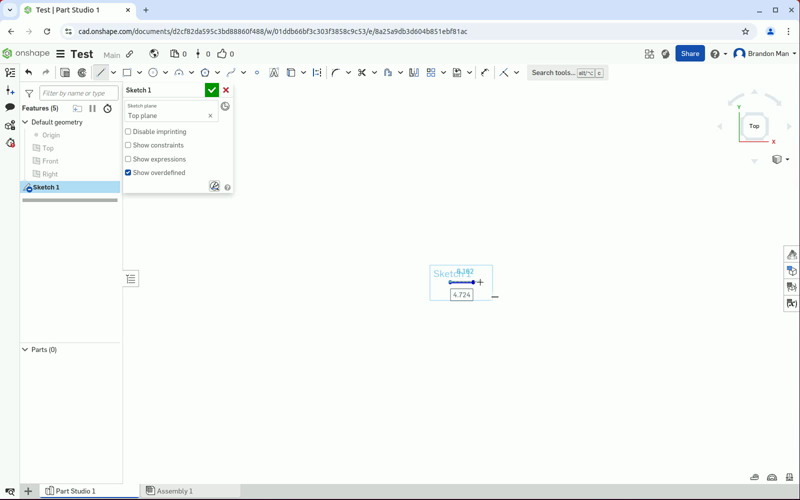
mouse_move(450, 282)
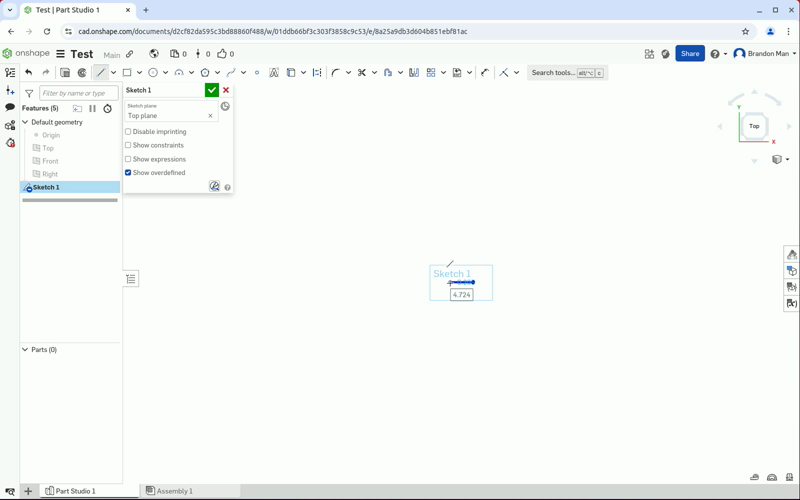
scroll(6)
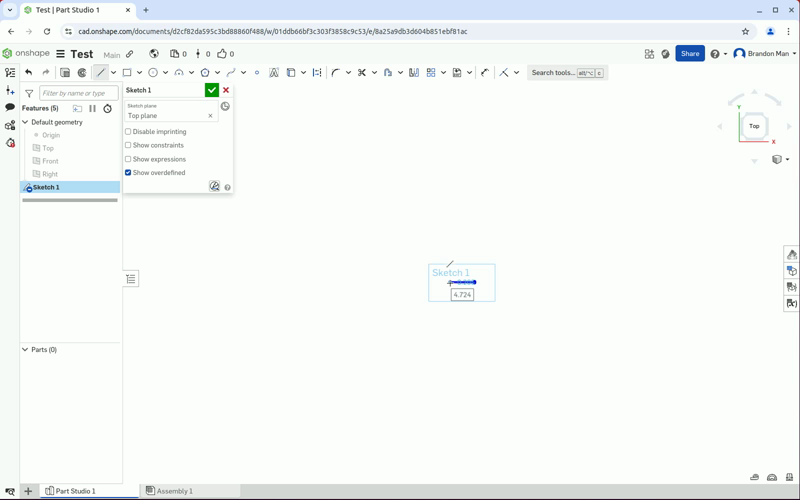
scroll(6)
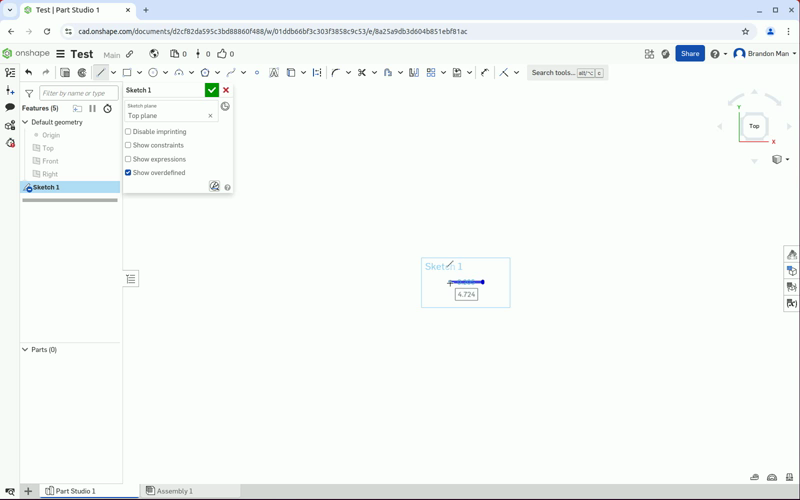
scroll(6)
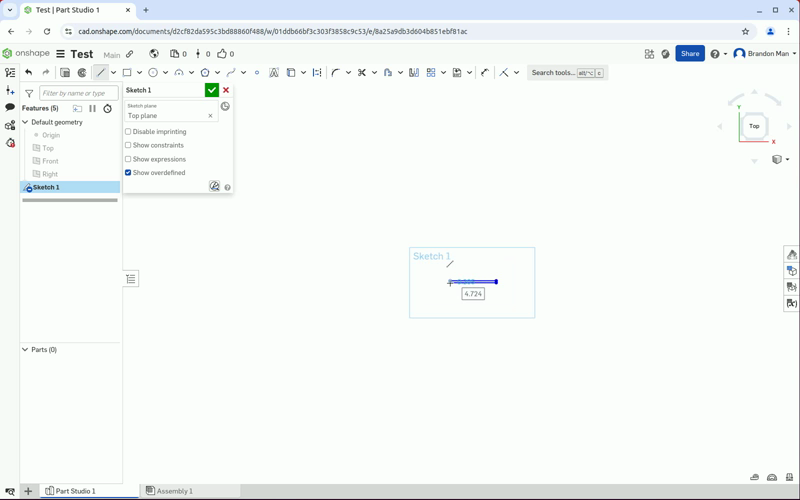
scroll(6)
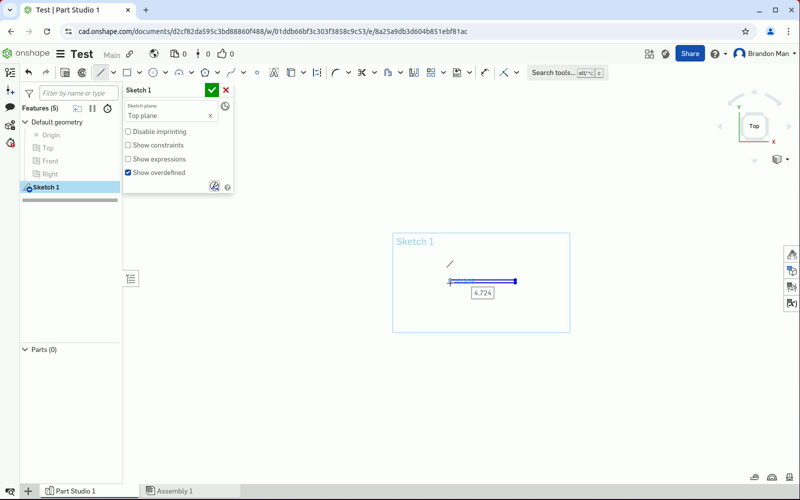
scroll(6)
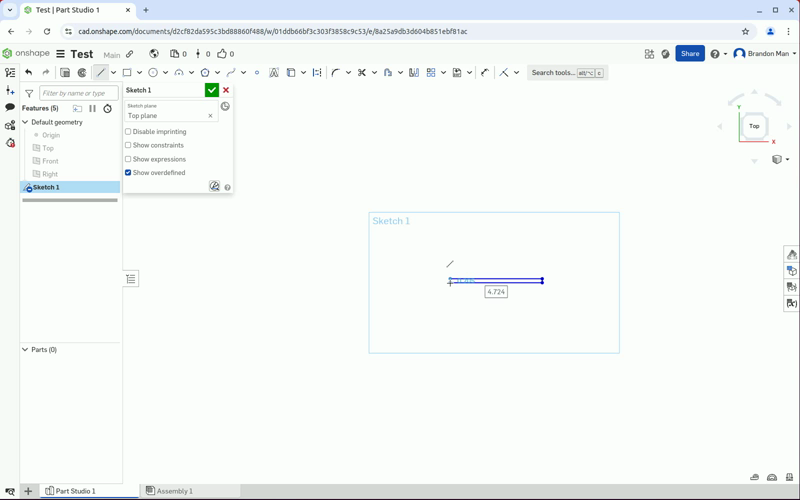
scroll(6)
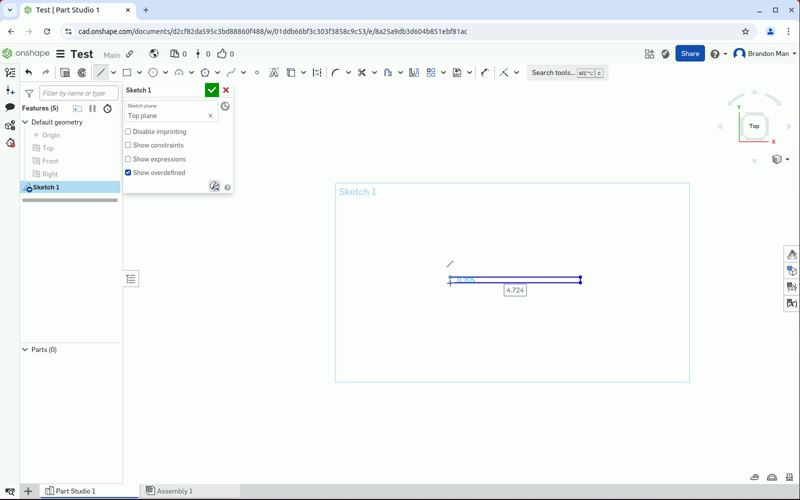
scroll(6)
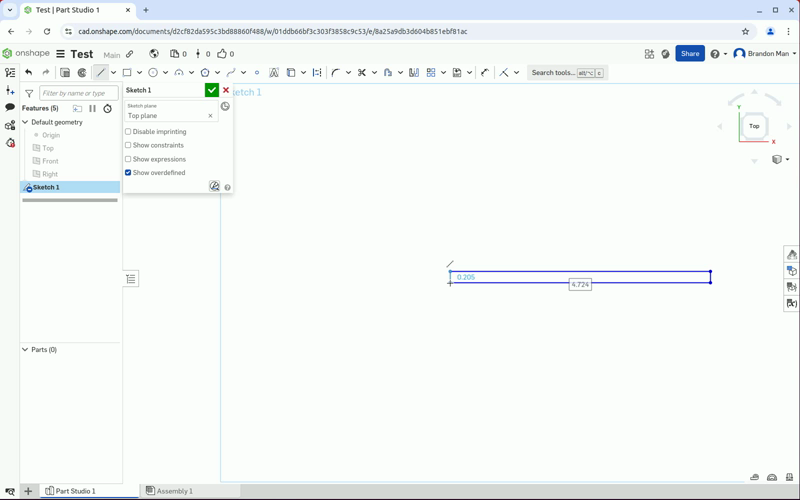
key_up(shift)
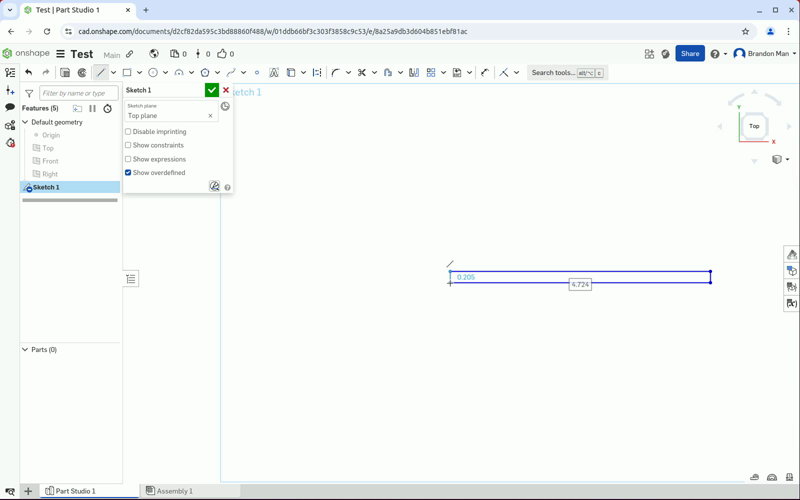
click(450, 282)
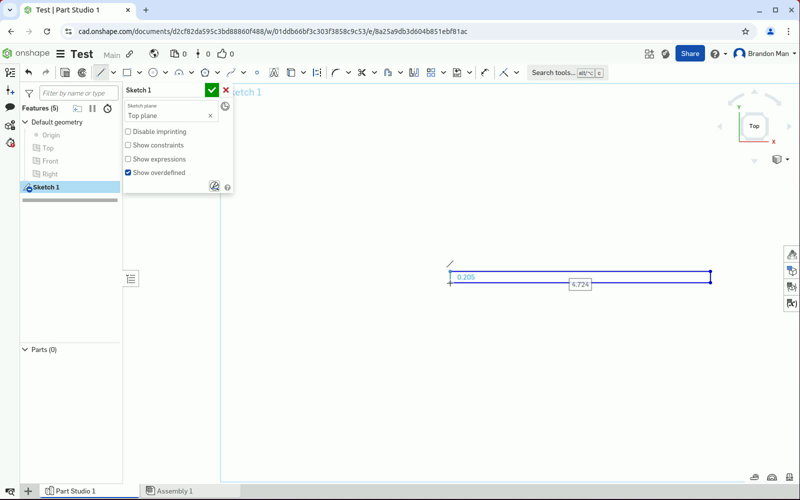
scroll(-6)
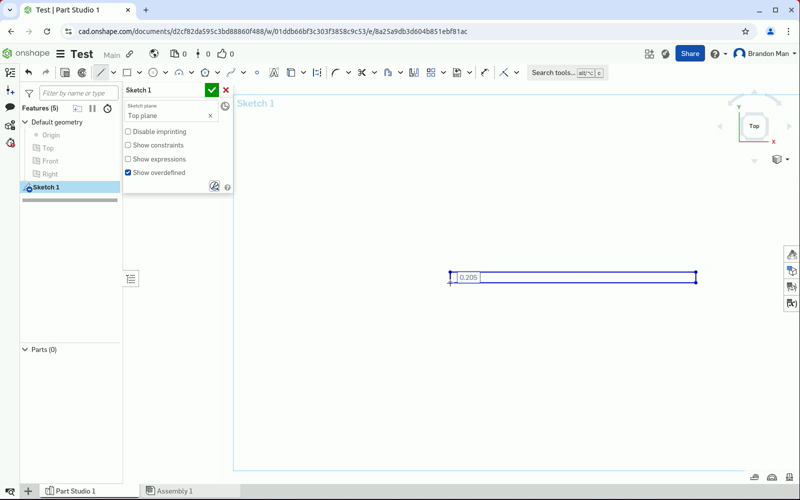
scroll(-6)
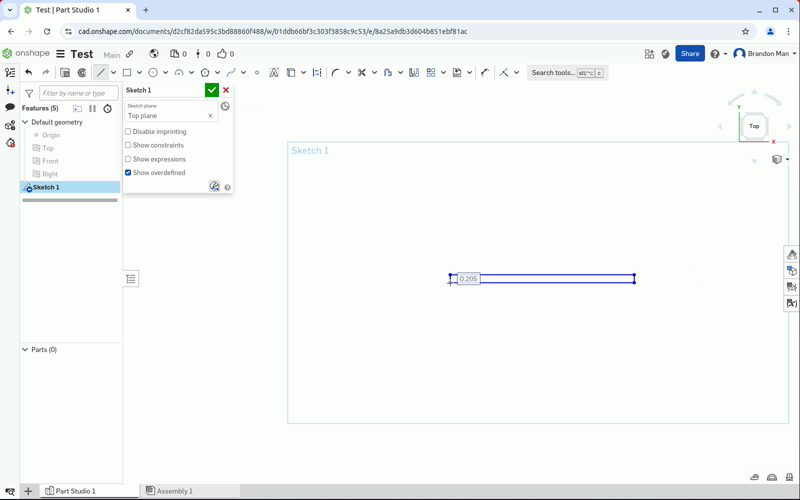
scroll(-6)
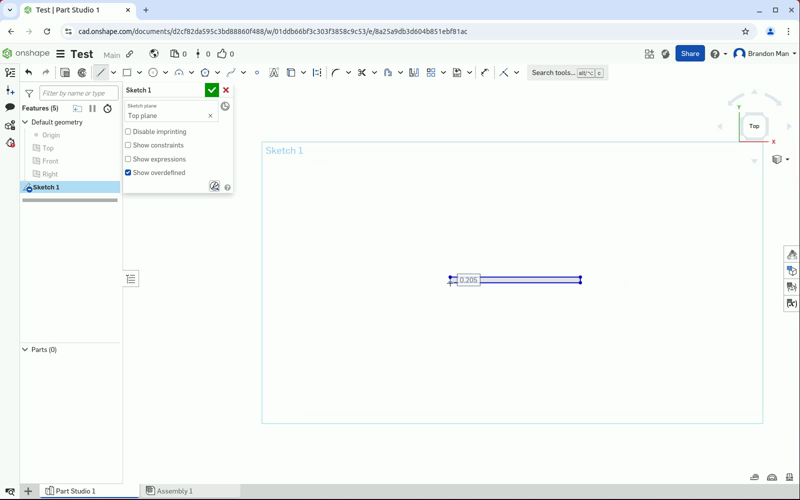
scroll(-6)
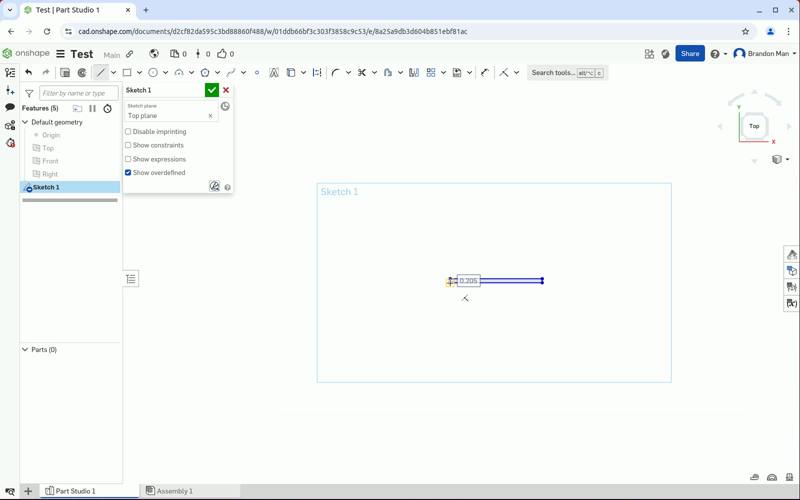
scroll(-6)
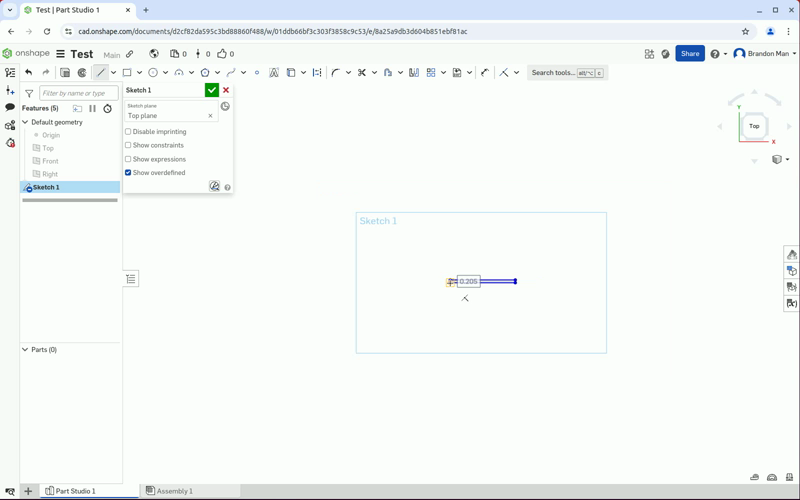
scroll(-6)
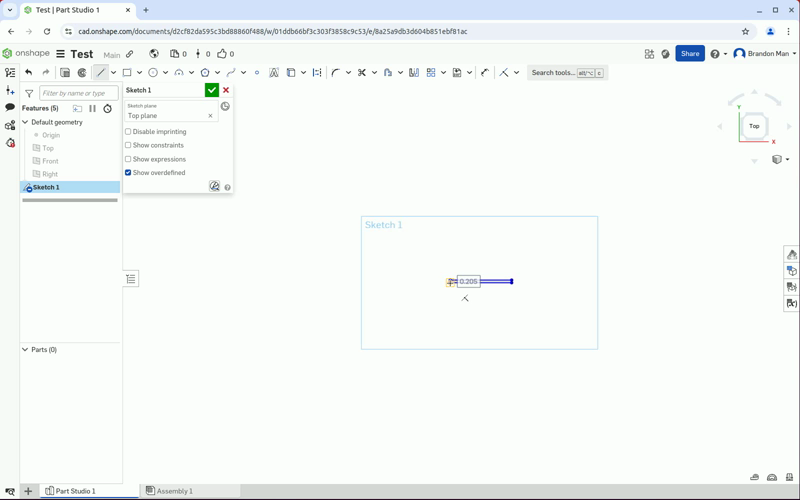
scroll(-6)
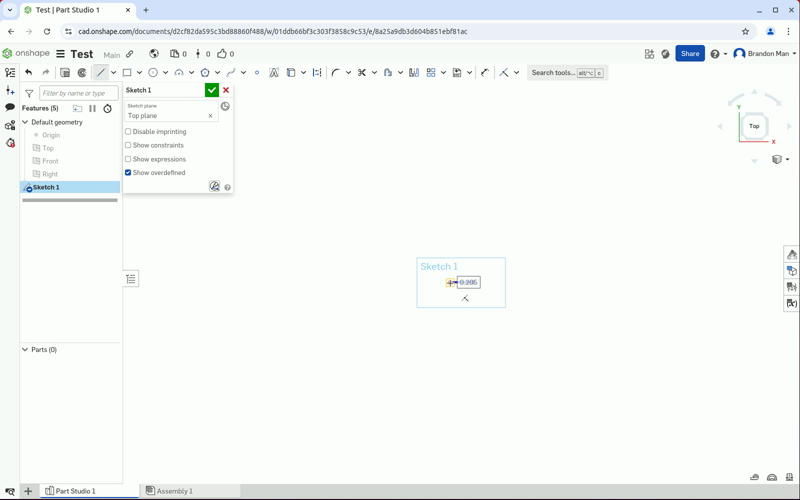
key(esc)
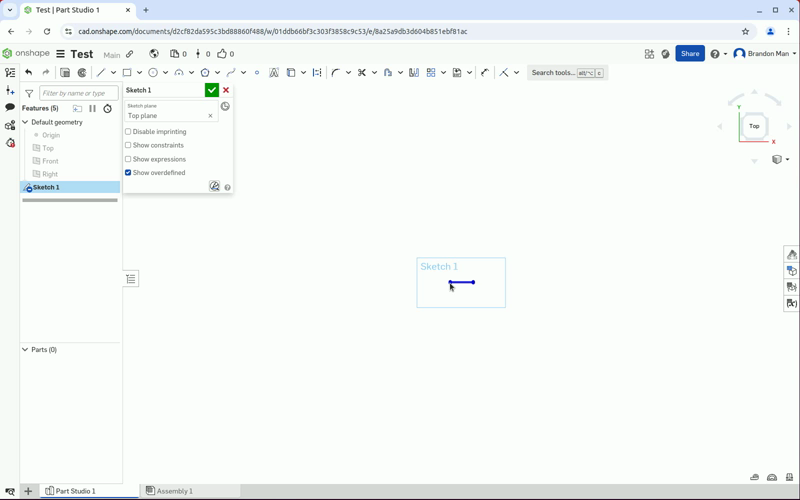
mouse_move(454, 282)
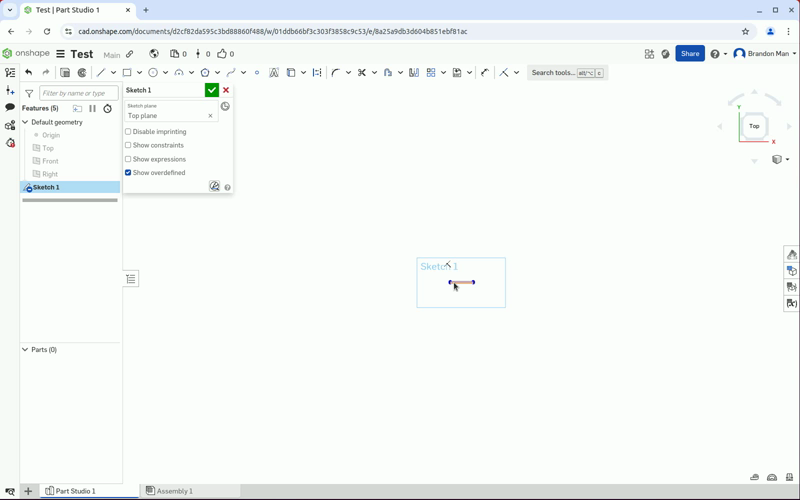
scroll(6)
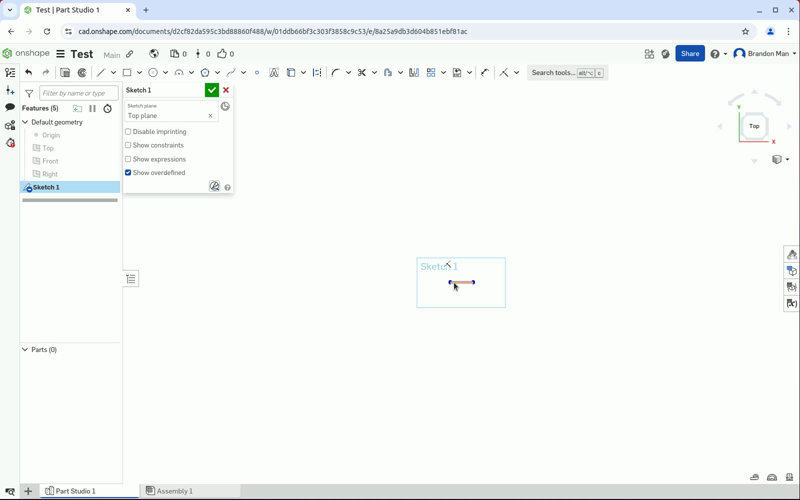
scroll(6)
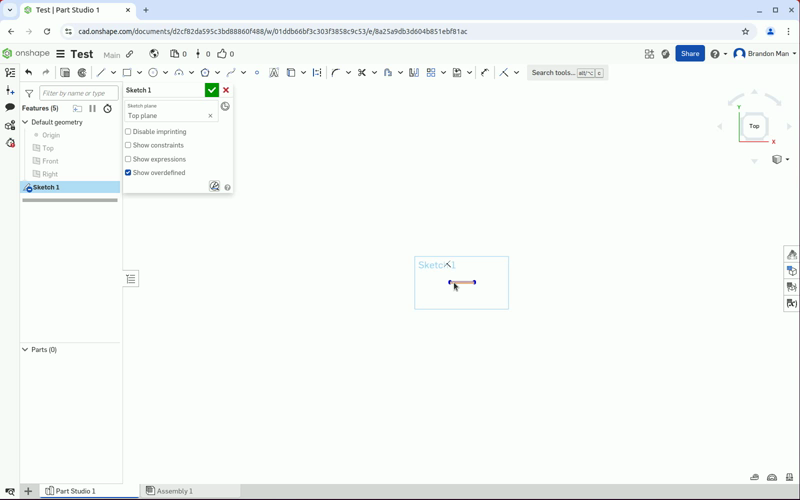
scroll(6)
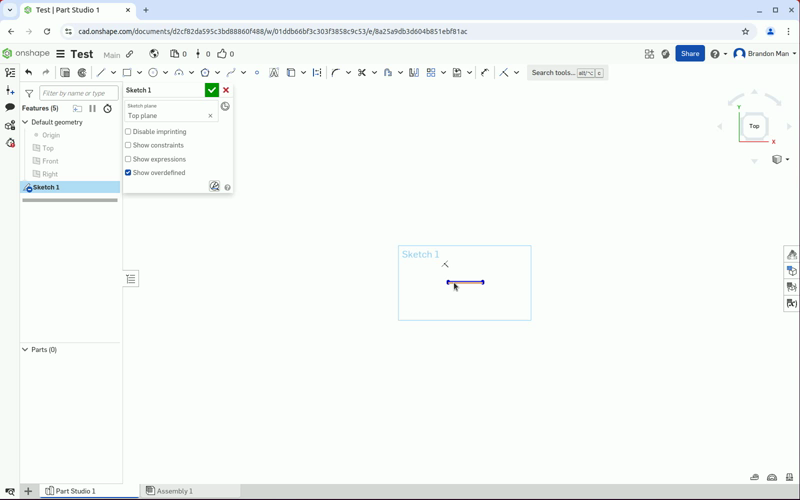
scroll(6)
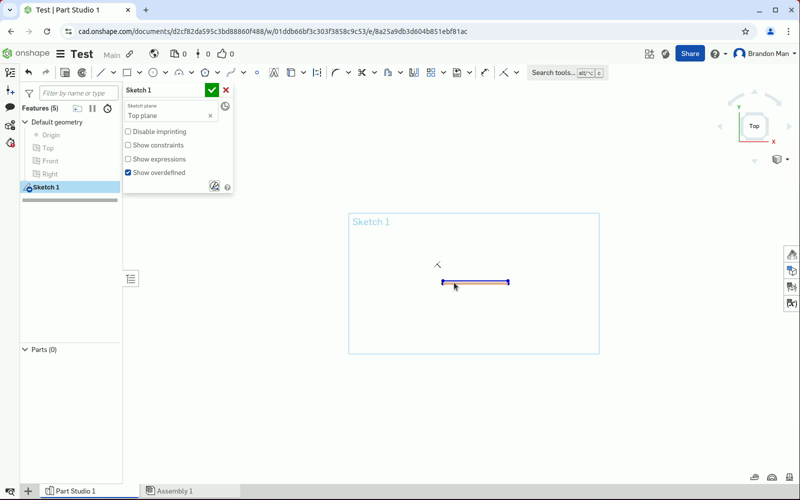
scroll(6)
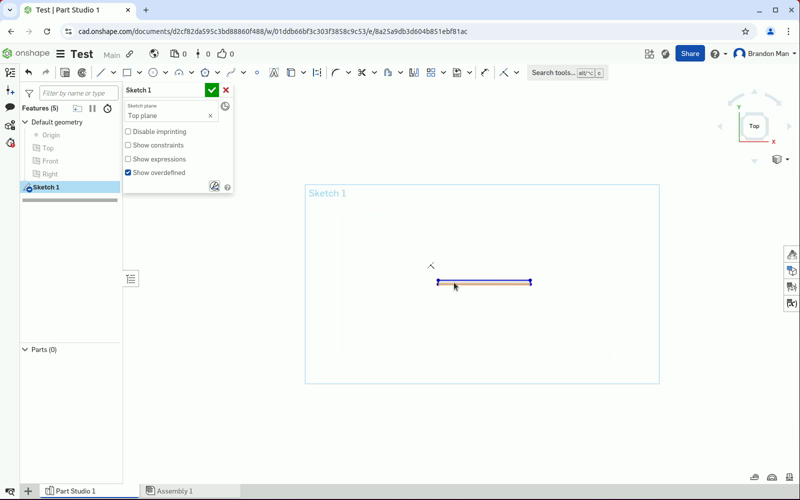
scroll(6)
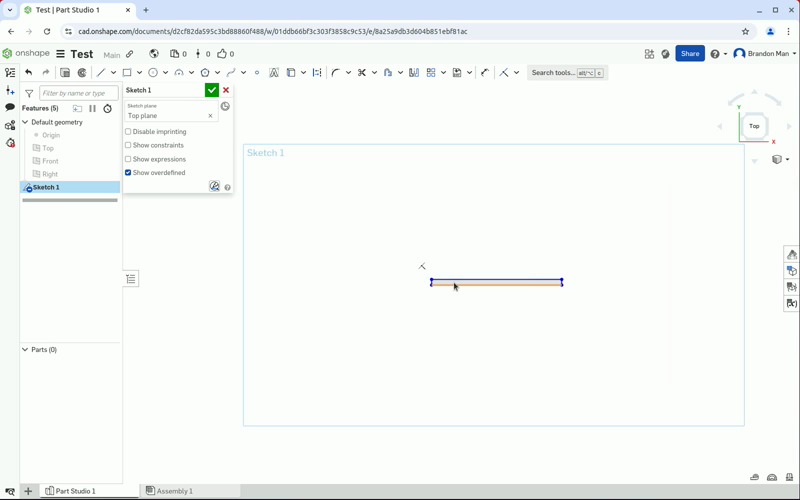
scroll(6)
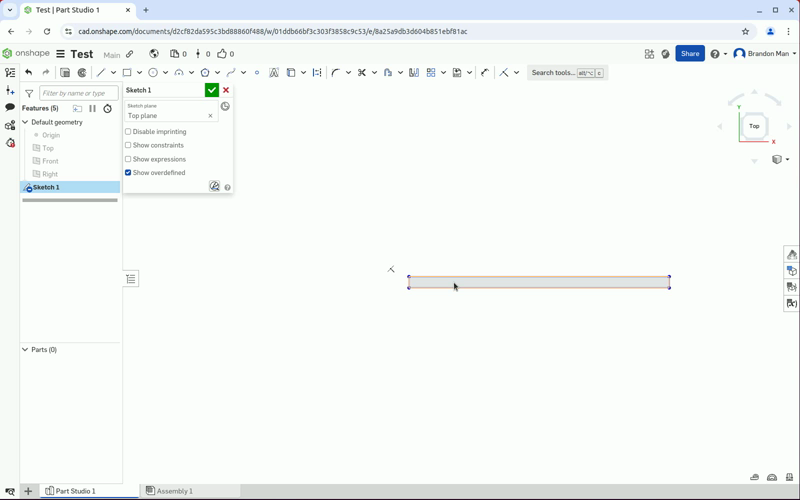
click(454, 282)
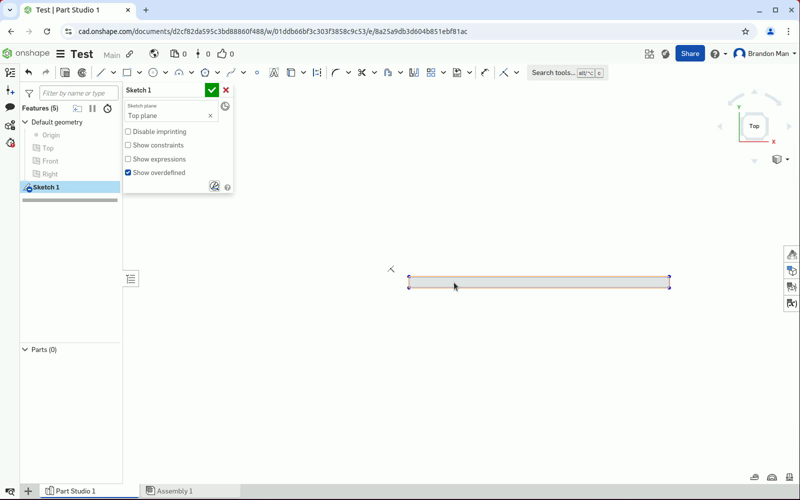
scroll(-6)
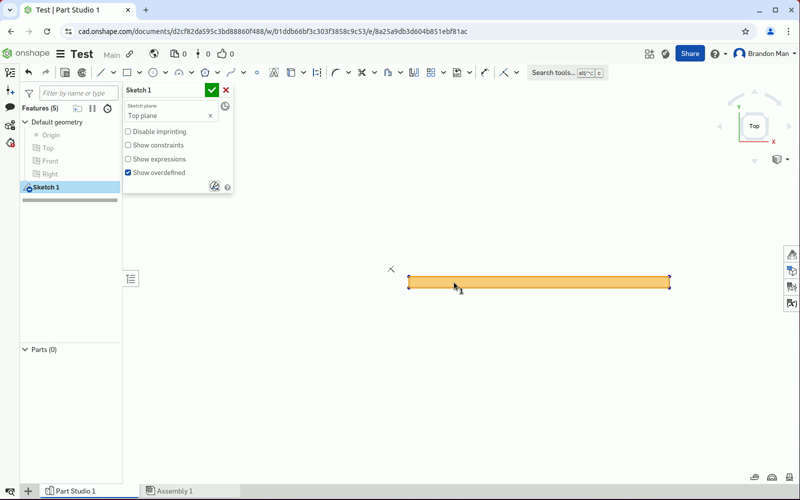
scroll(-6)
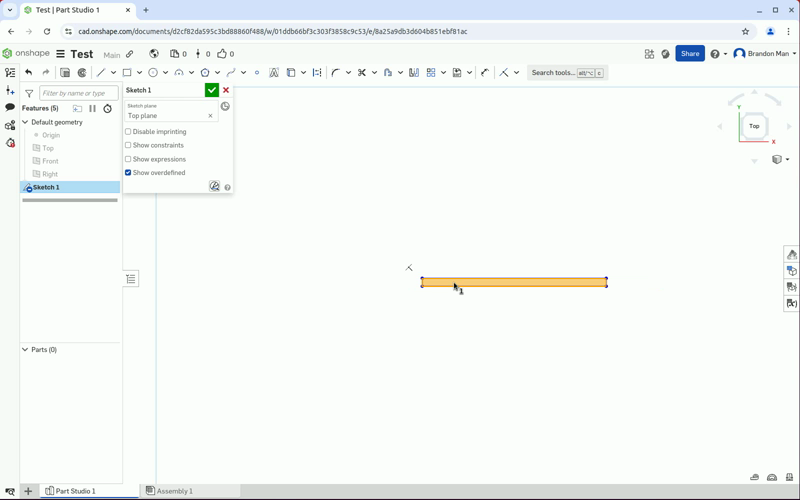
scroll(-6)
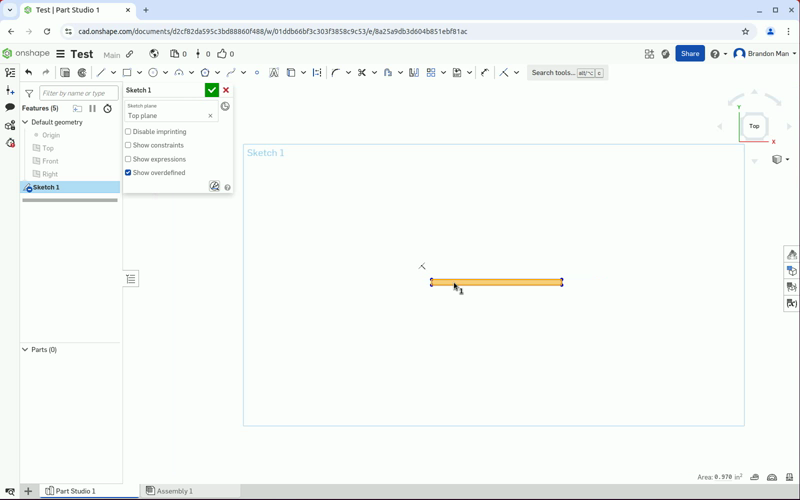
scroll(-6)
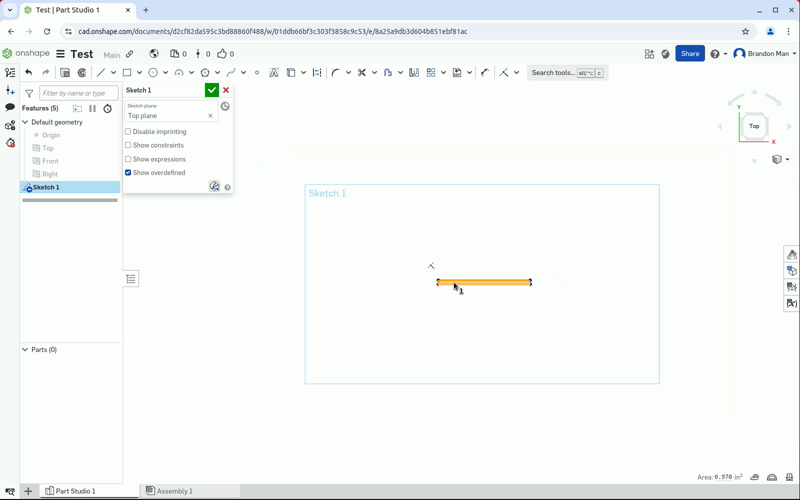
scroll(-6)
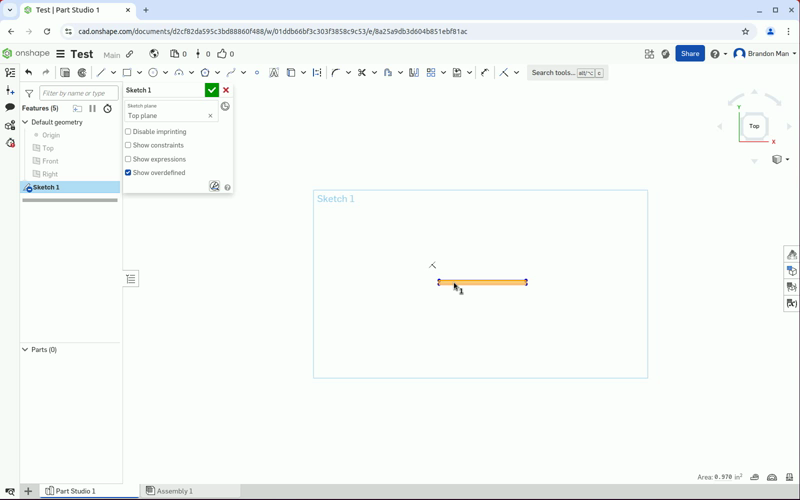
scroll(-6)
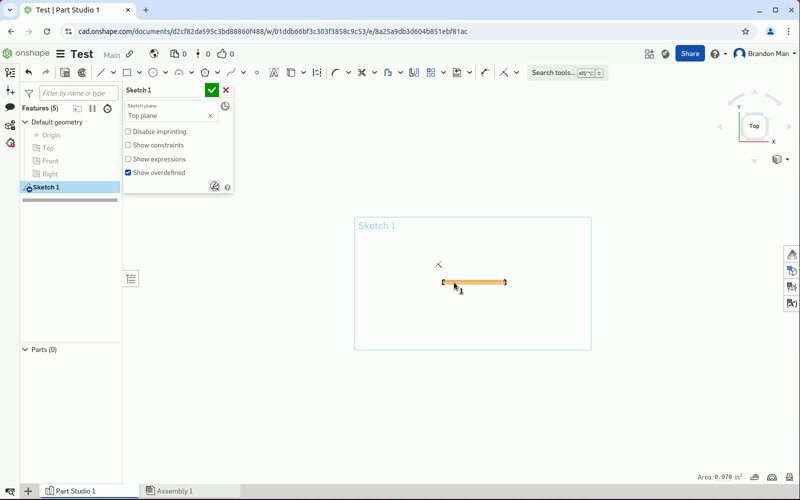
scroll(-6)
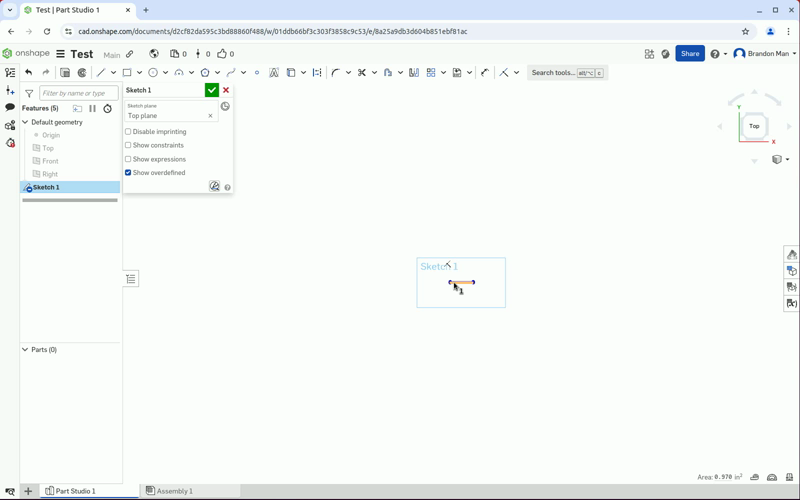
mouse_move(73, 352)
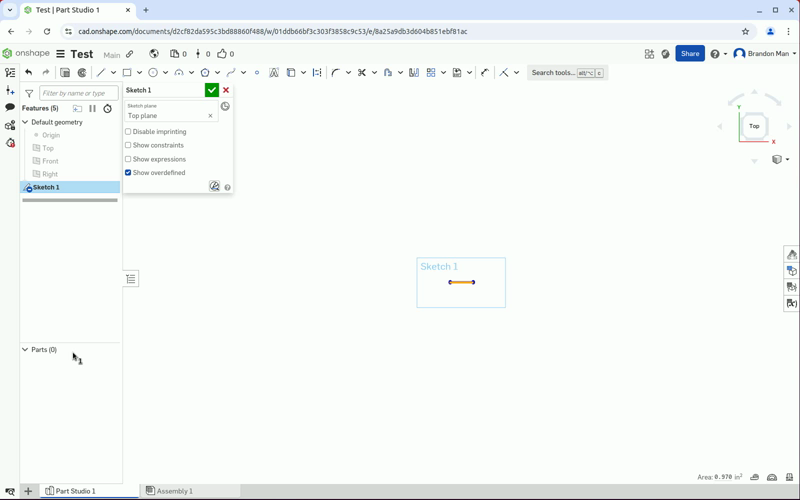
key(shift+y)
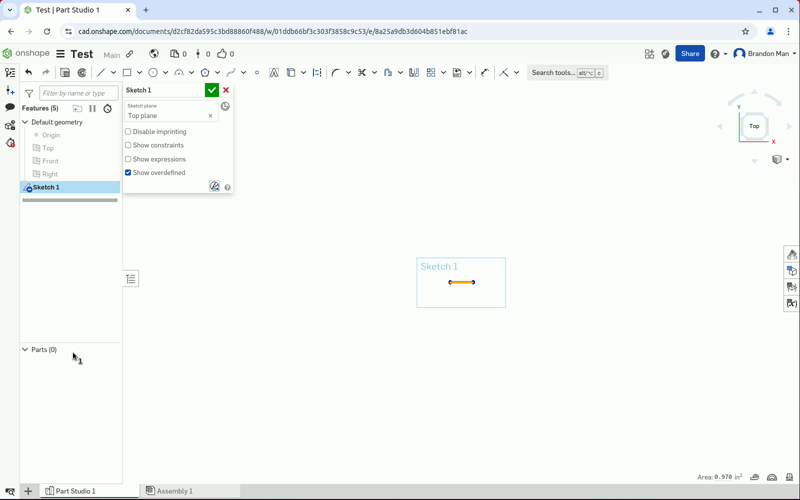
key(shift+e)
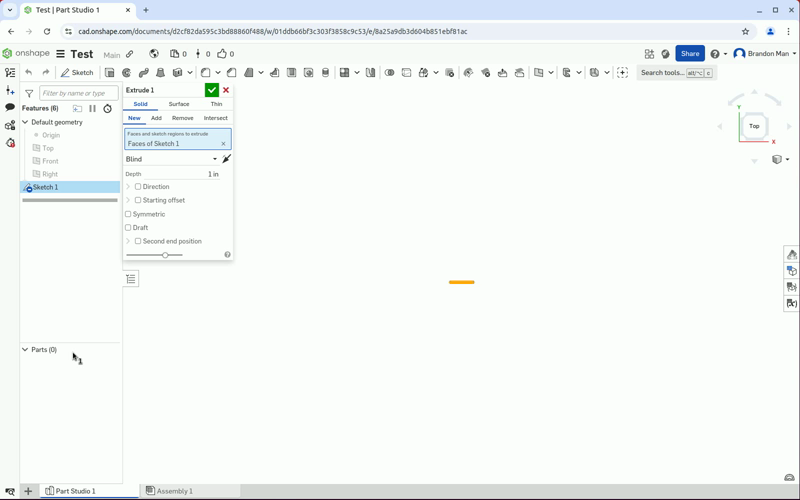
mouse_move(143, 106)
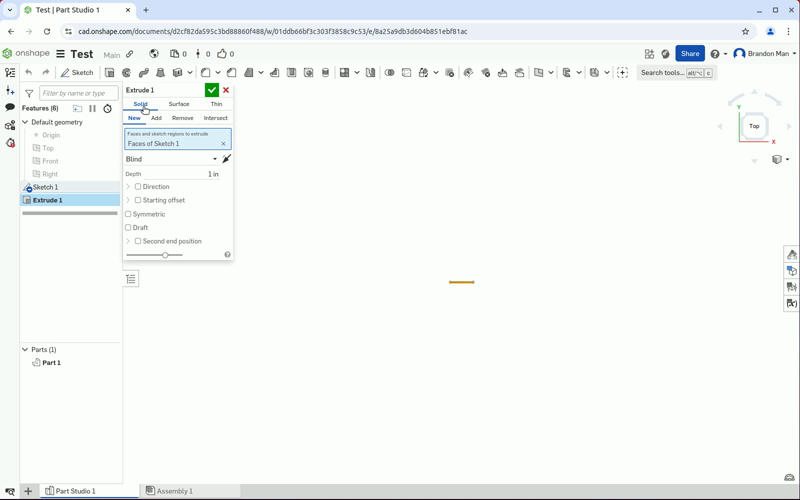
click(143, 106)
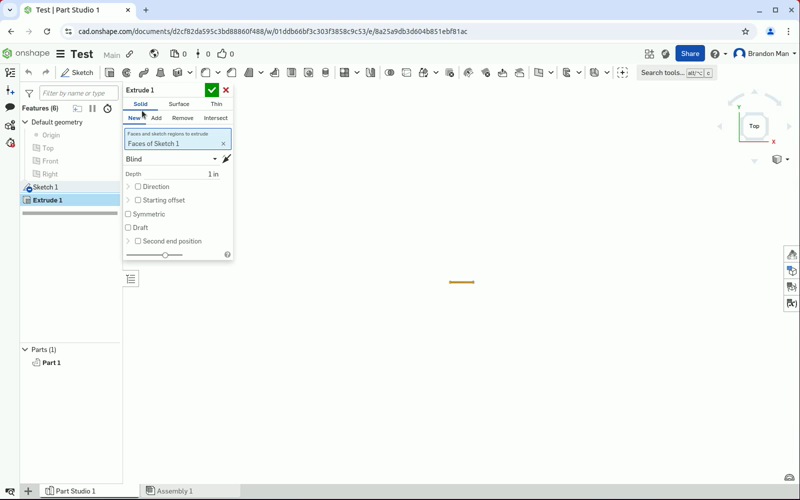
mouse_move(137, 120)
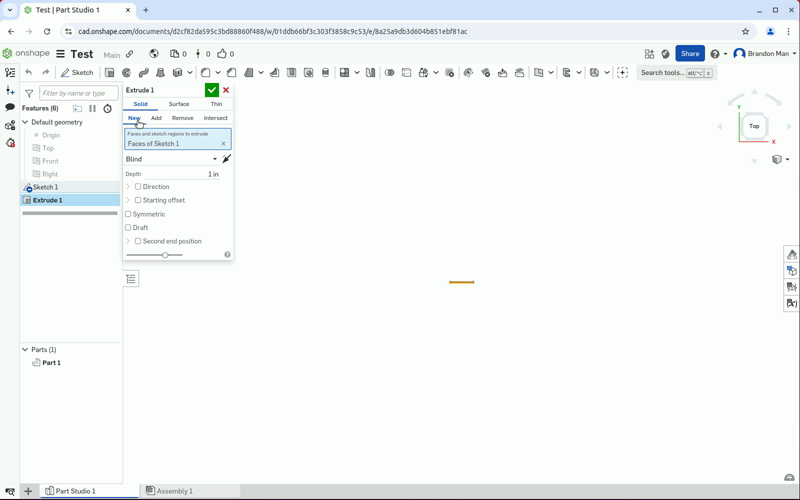
click(137, 120)
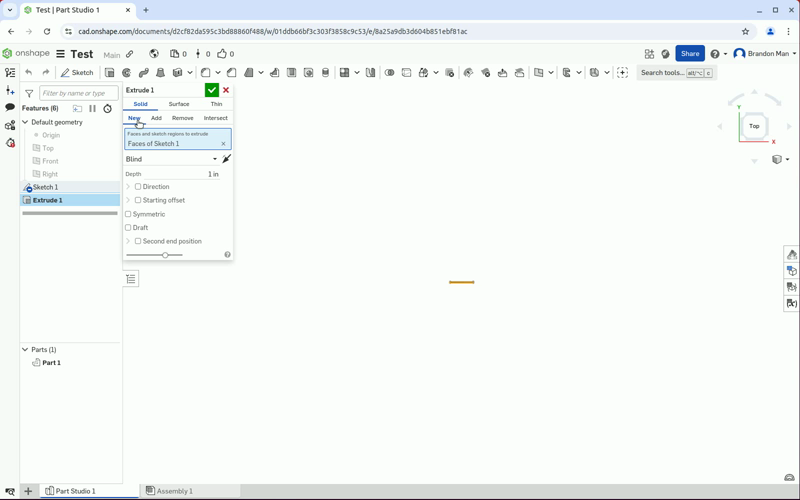
key(tab, 4)
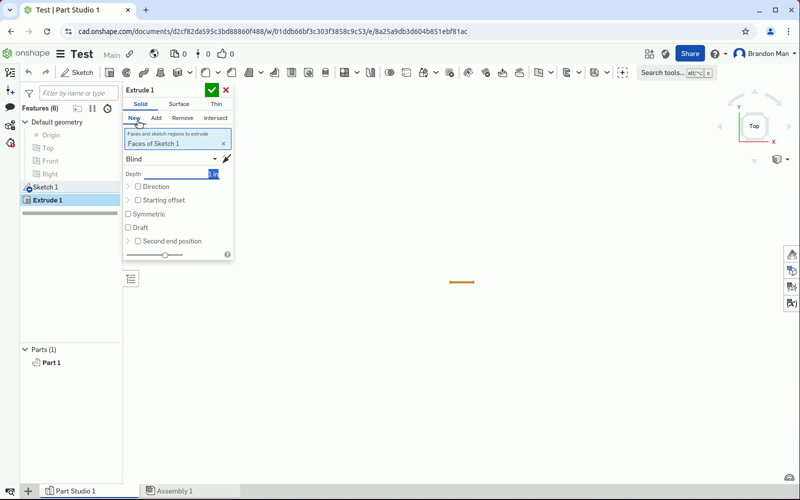
text(23.108)
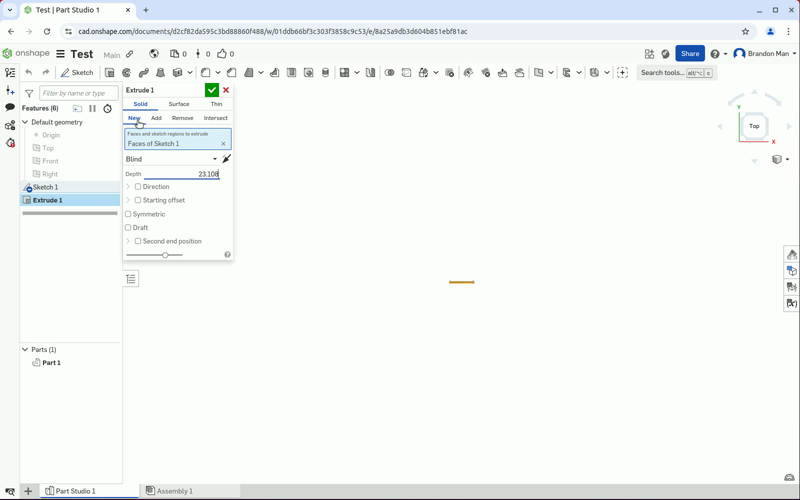
key(enter)
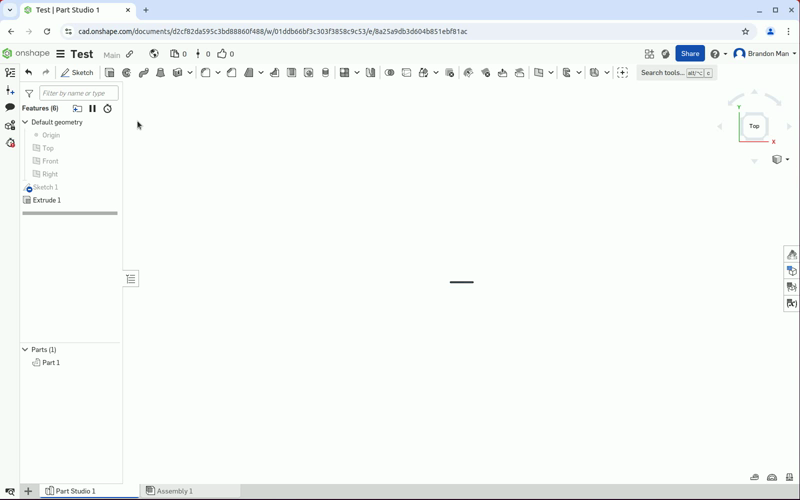
key(shift+h)
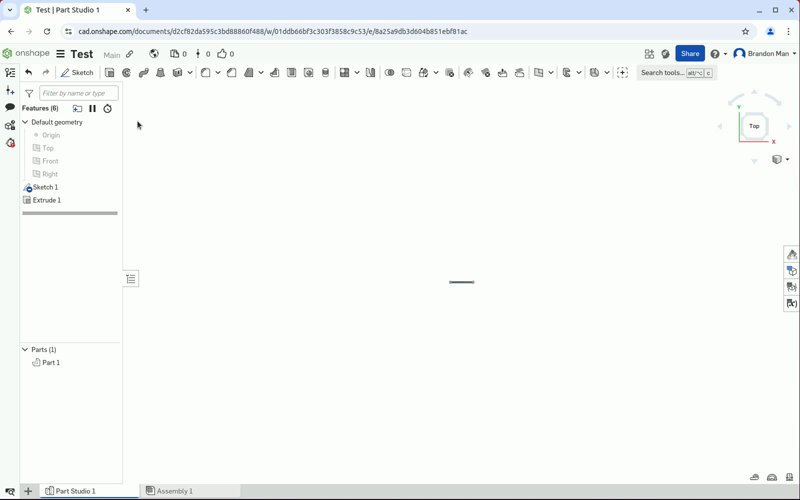
key(shift+h)
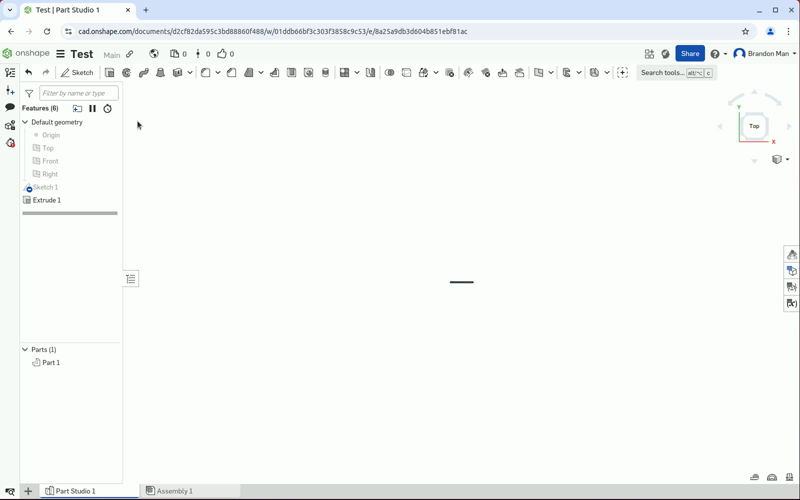
mouse_move(73, 189)
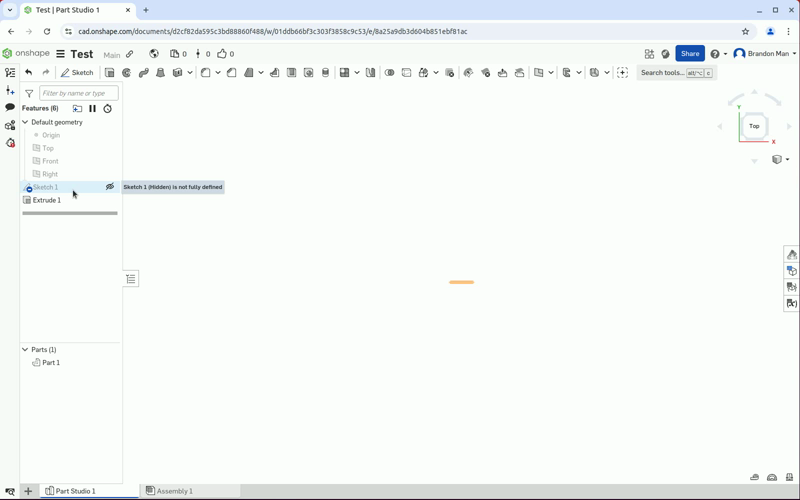
click(73, 189)
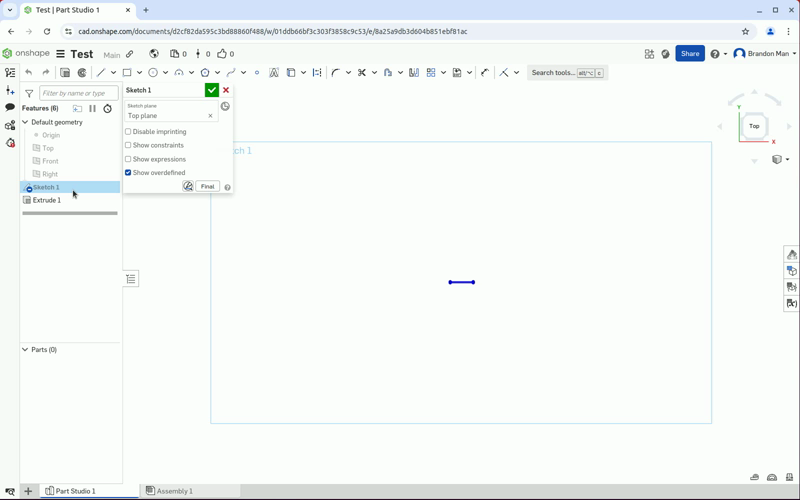
mouse_move(229, 92)
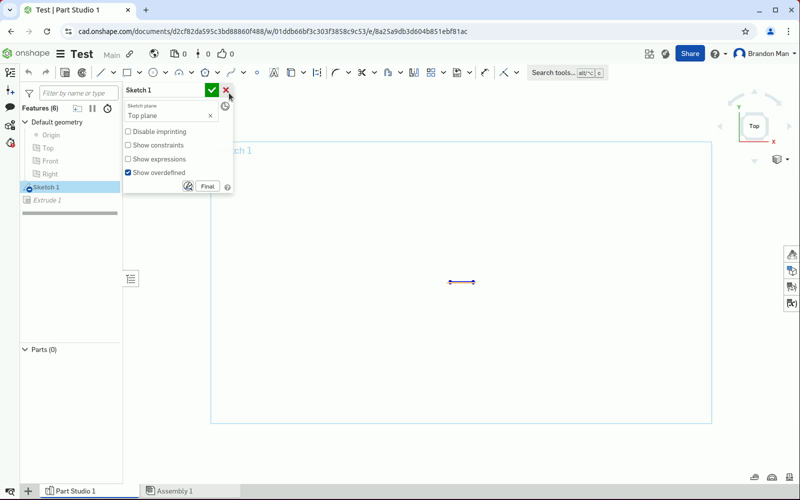
click(229, 92)
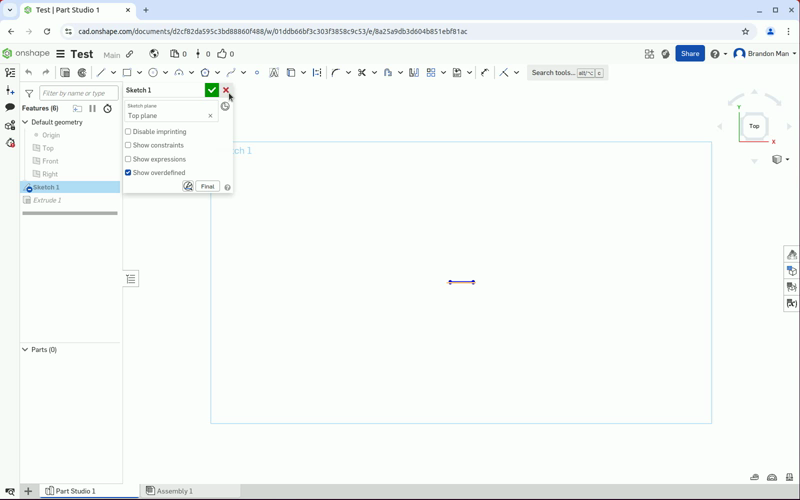
key(shift+s)
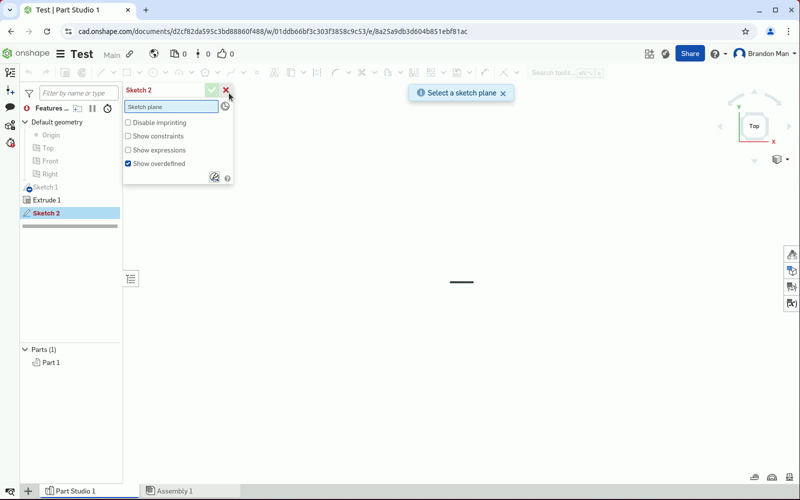
mouse_move(73, 150)
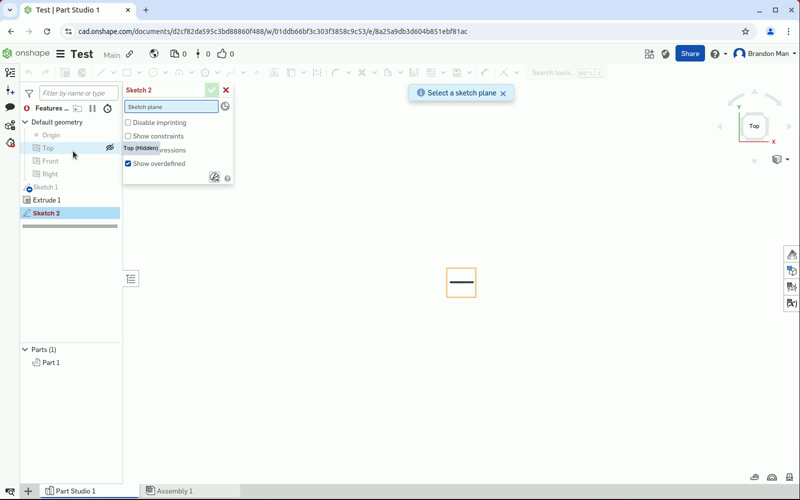
click(73, 150)
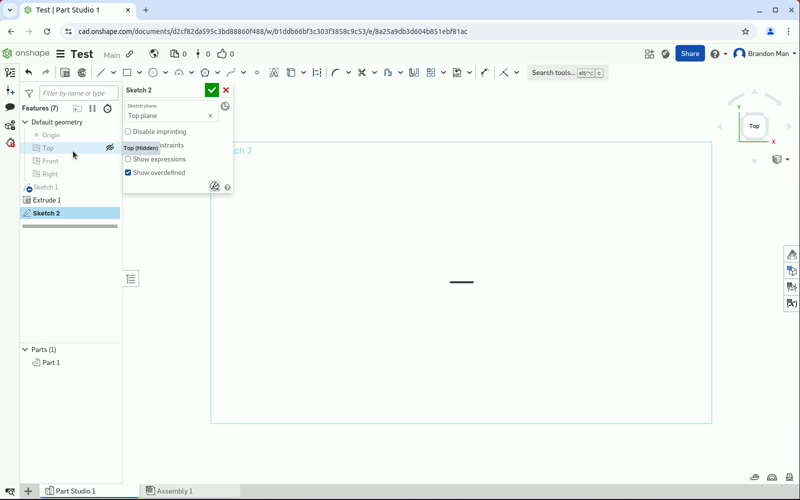
mouse_move(73, 352)
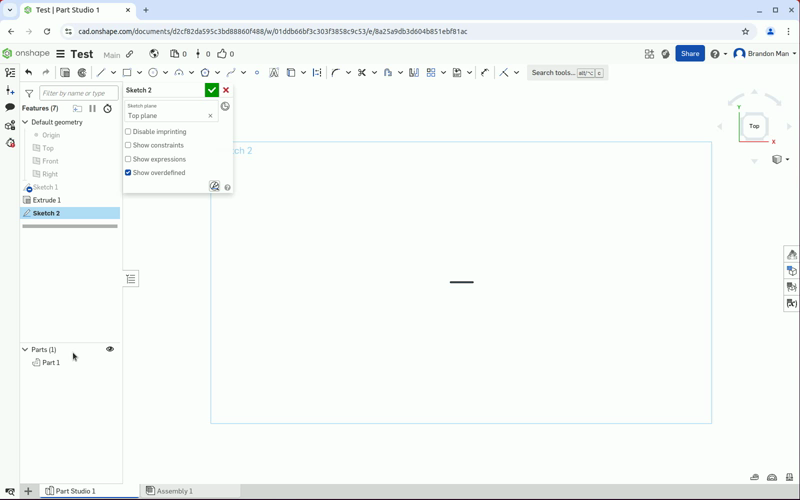
key(y)
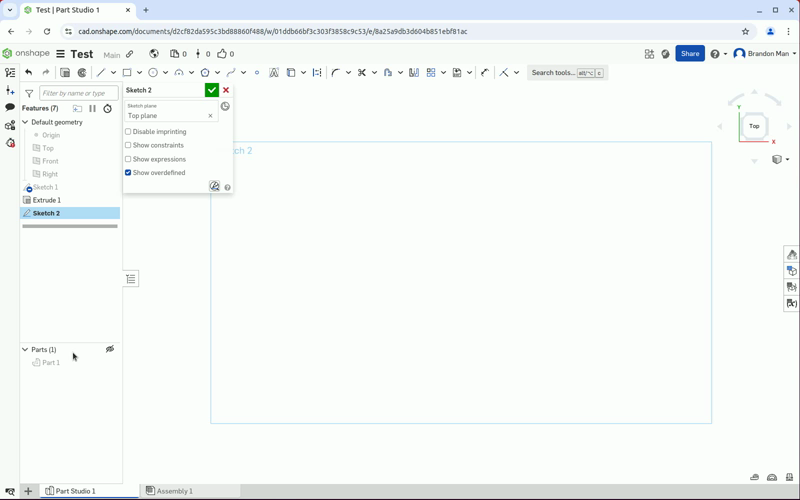
key(l)
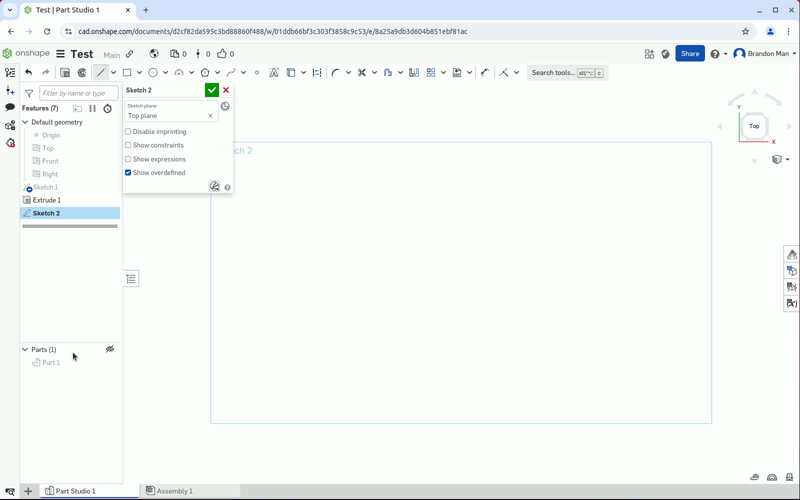
key_down(shift)
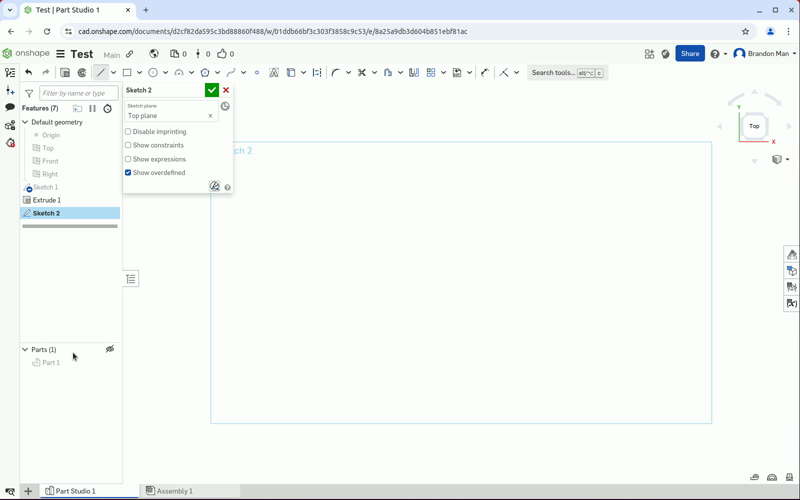
mouse_move(450, 282)
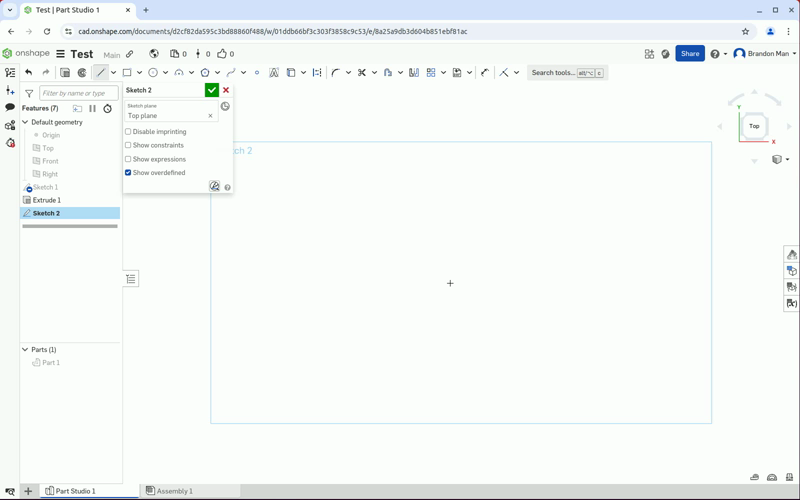
click(450, 282)
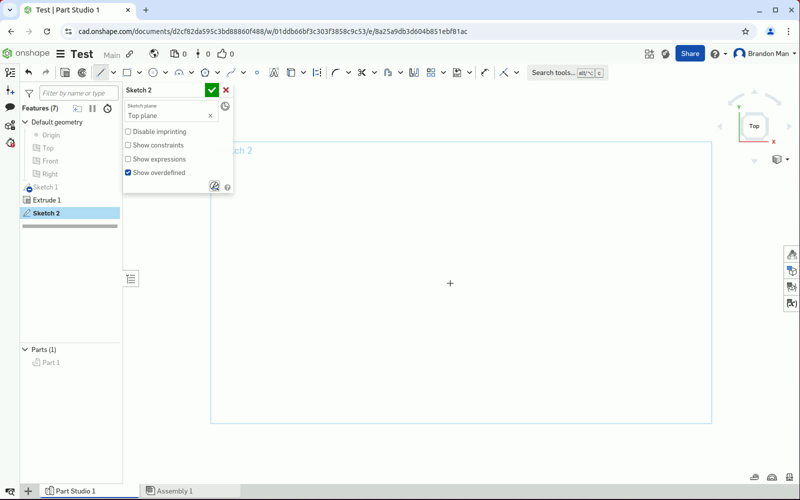
key_up(shift)
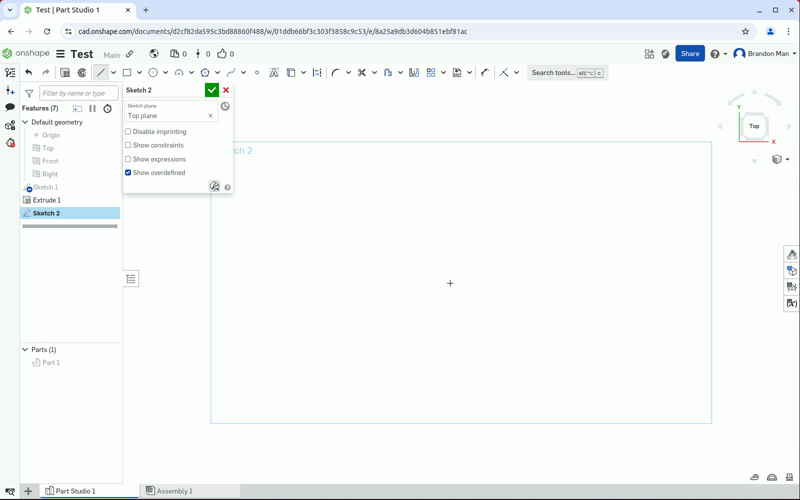
key_down(shift)
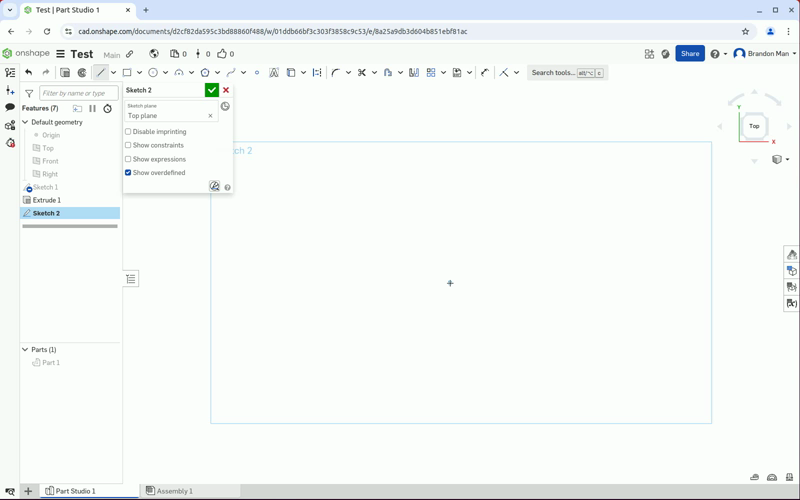
mouse_move(480, 282)
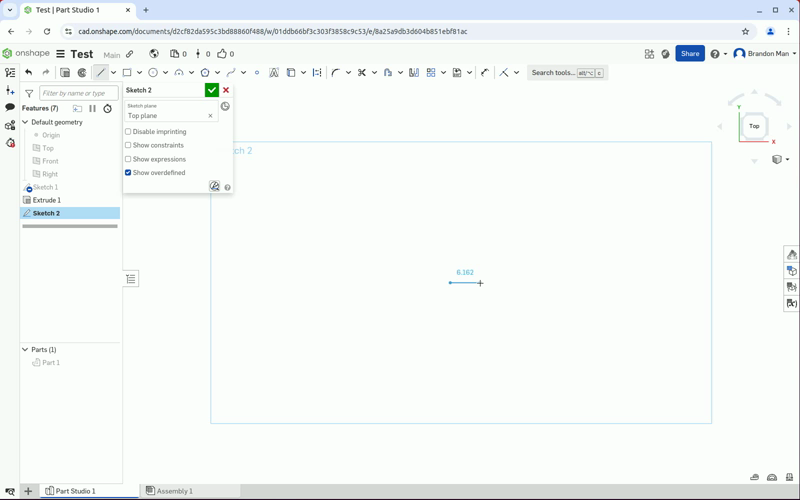
mouse_move(473, 282)
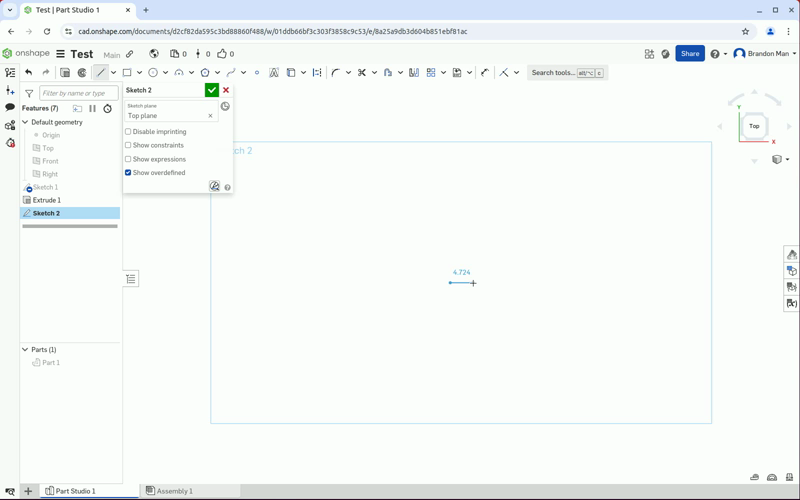
click(473, 282)
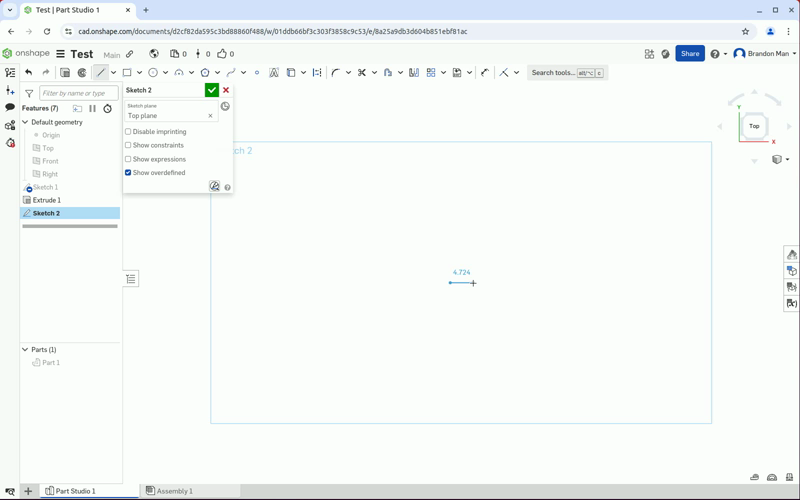
key_up(shift)
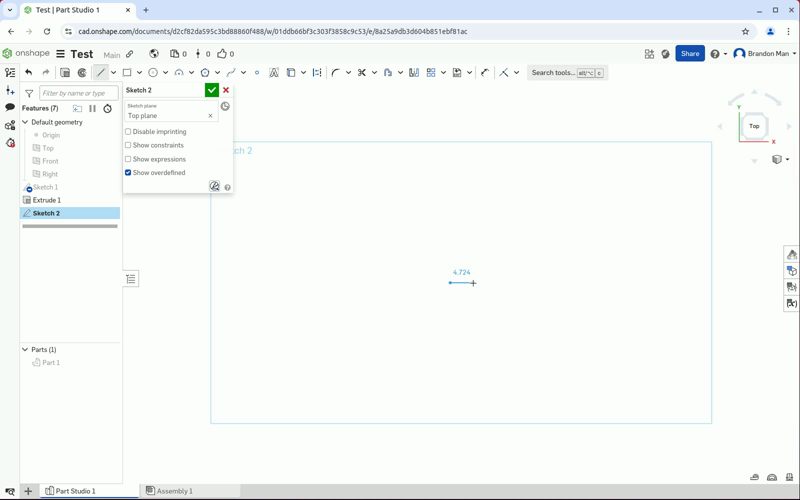
key_down(shift)
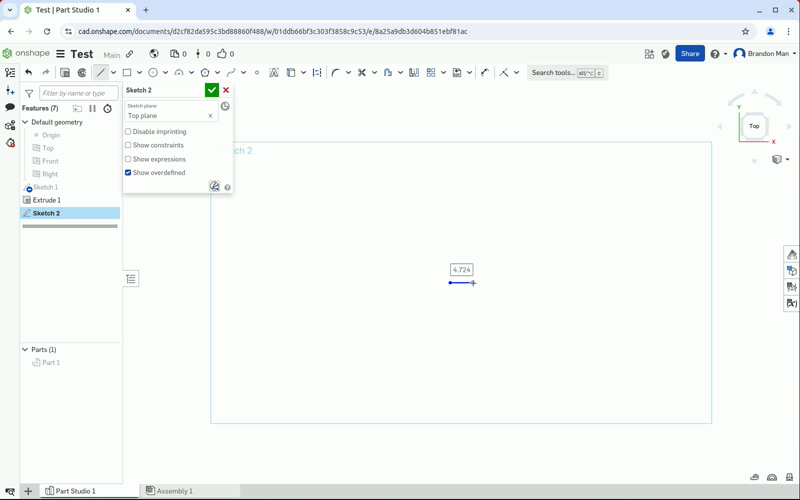
mouse_move(503, 282)
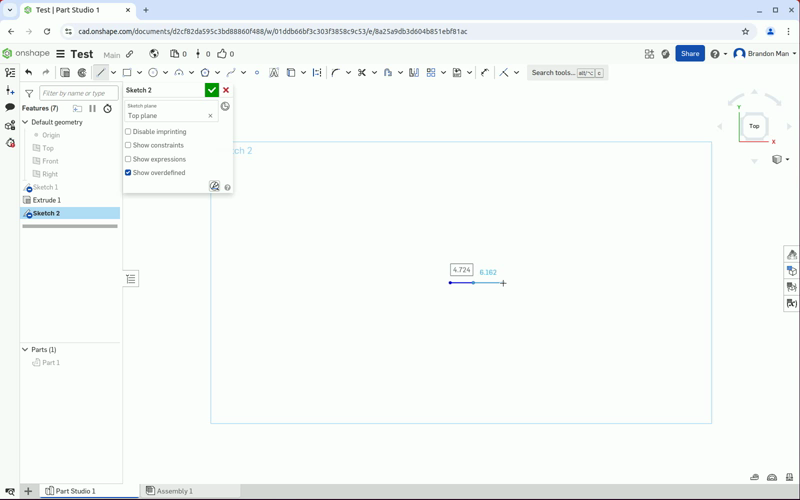
mouse_move(473, 281)
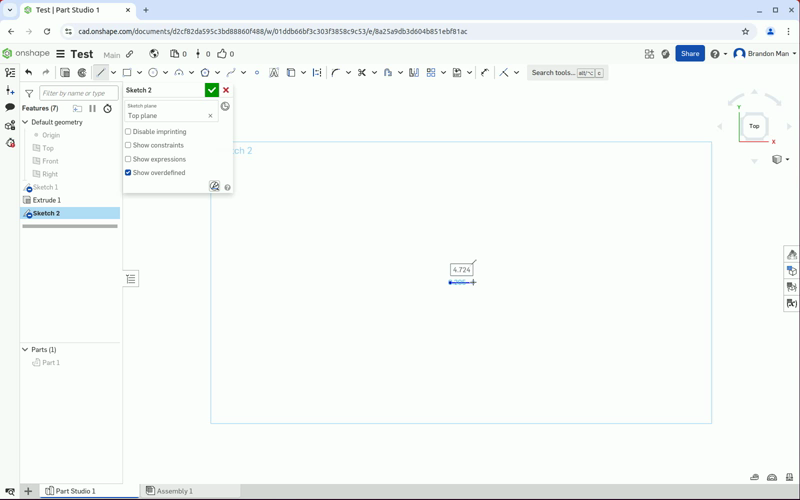
scroll(6)
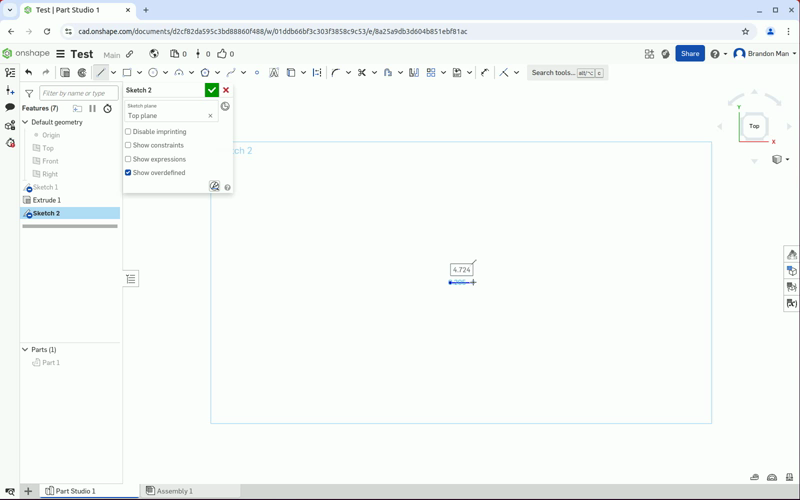
scroll(6)
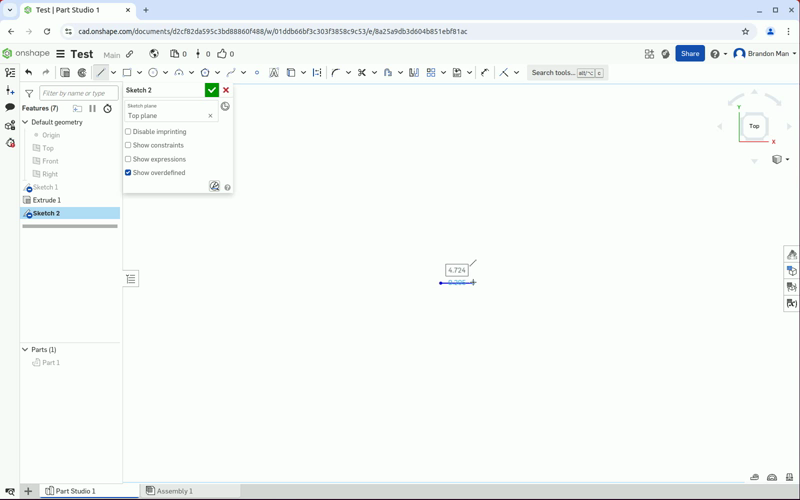
scroll(6)
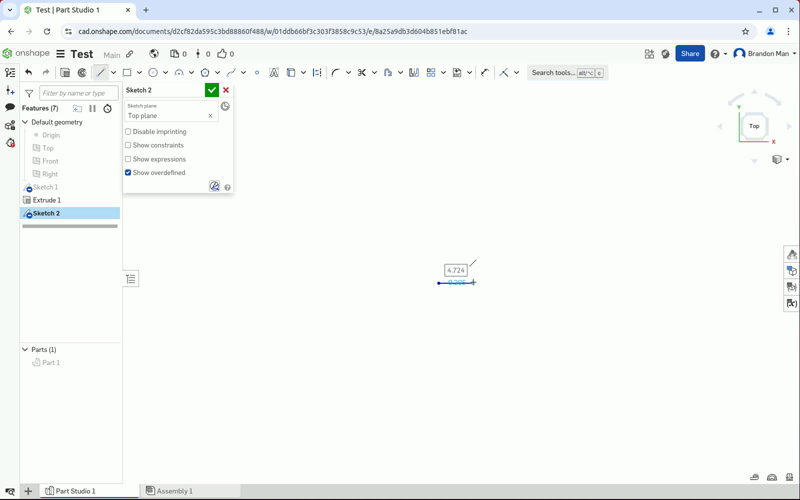
scroll(6)
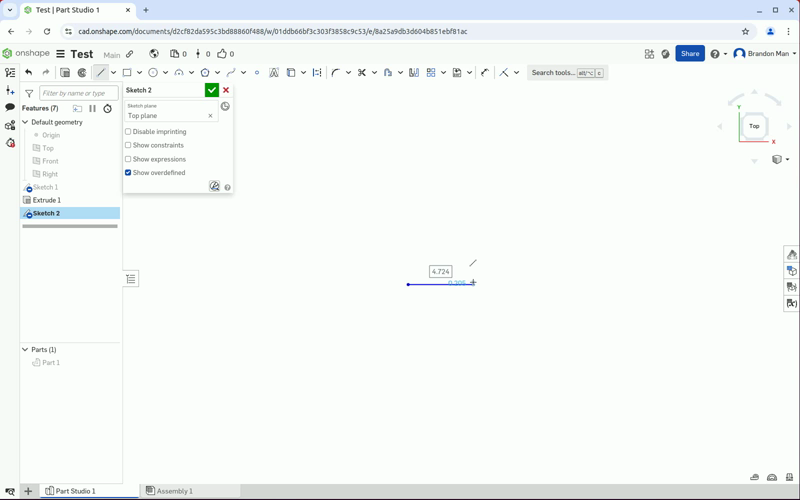
scroll(6)
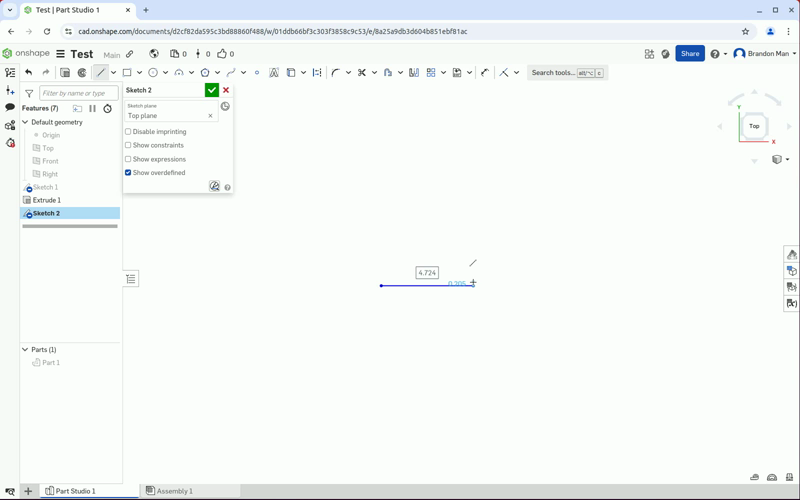
scroll(6)
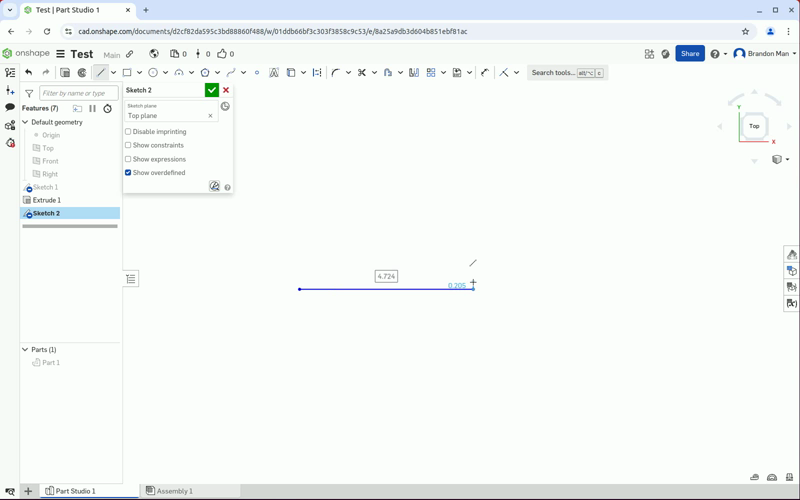
scroll(6)
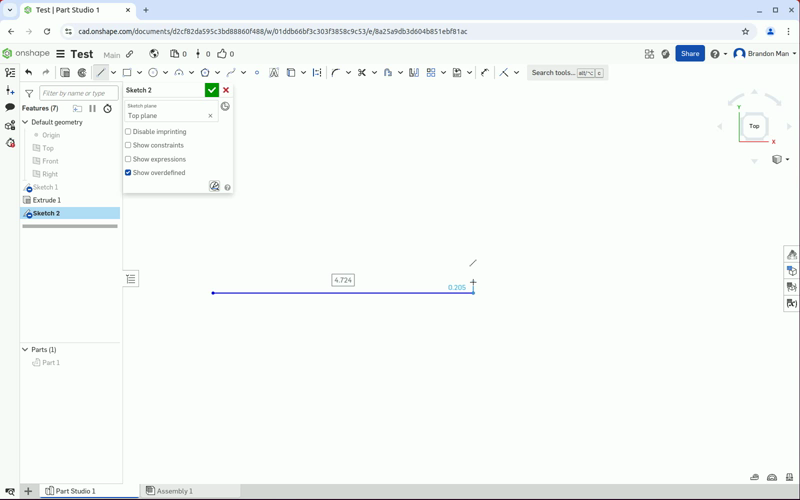
click(473, 281)
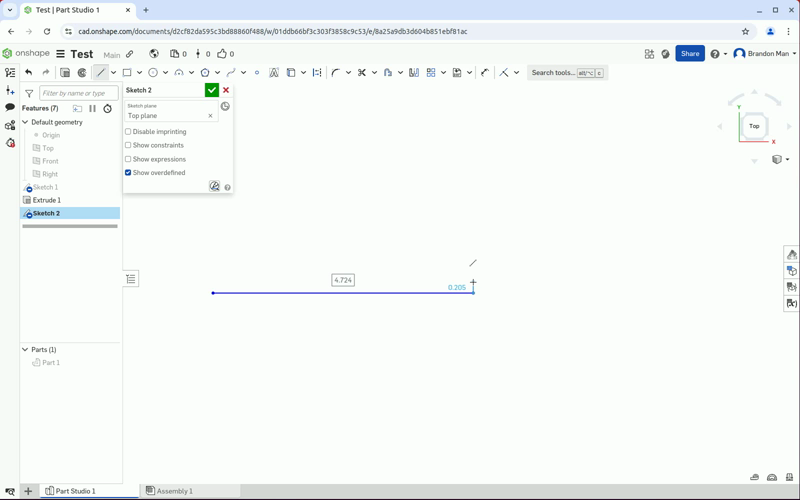
scroll(-6)
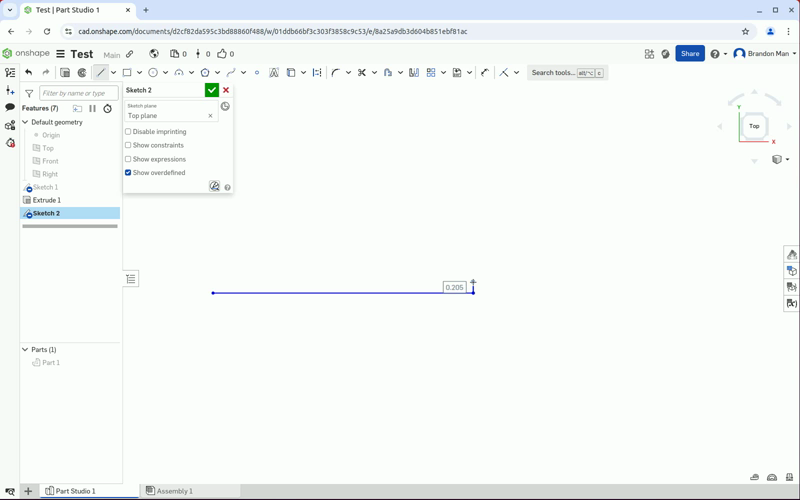
scroll(-6)
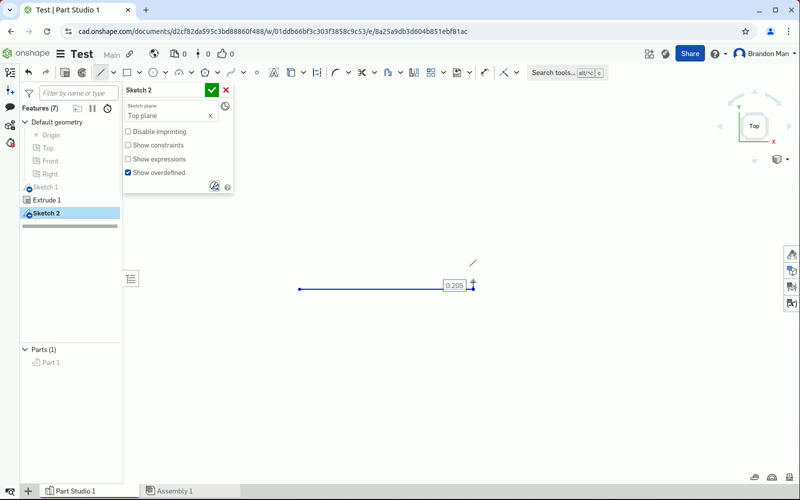
scroll(-6)
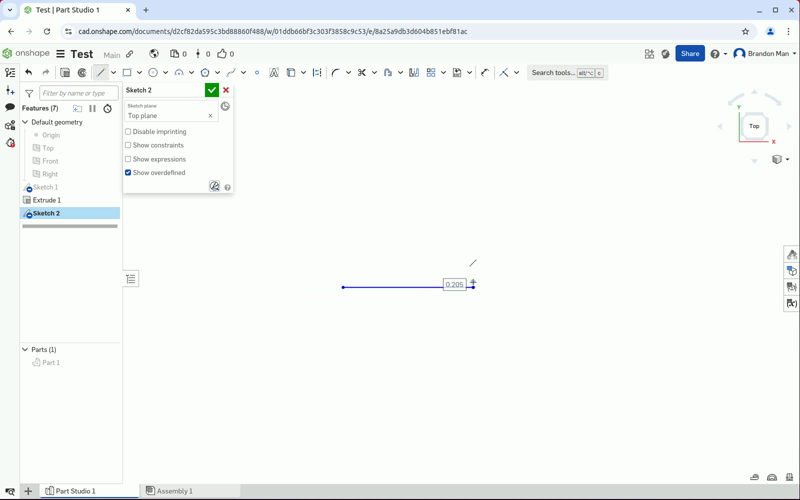
scroll(-6)
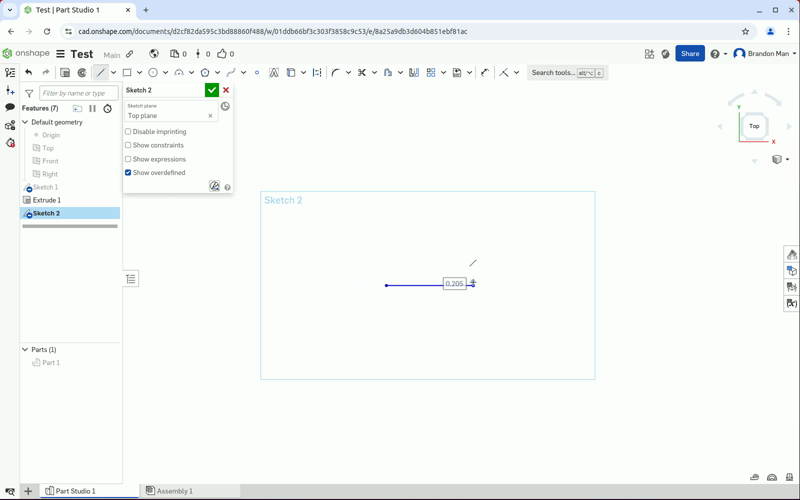
scroll(-6)
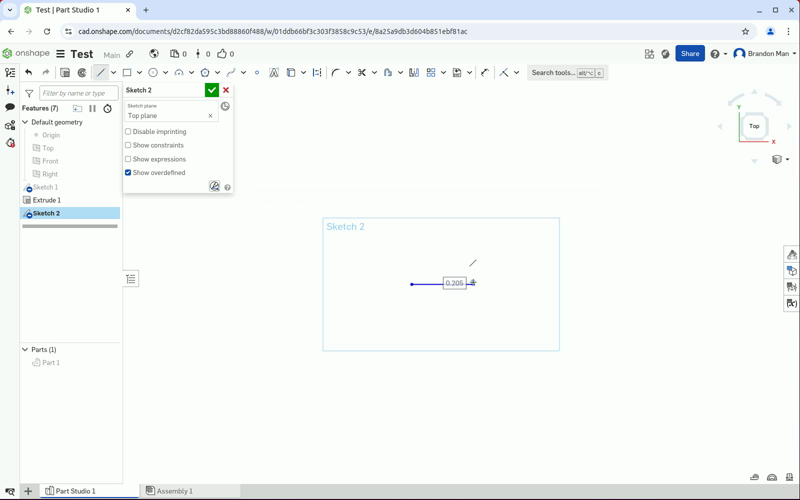
scroll(-6)
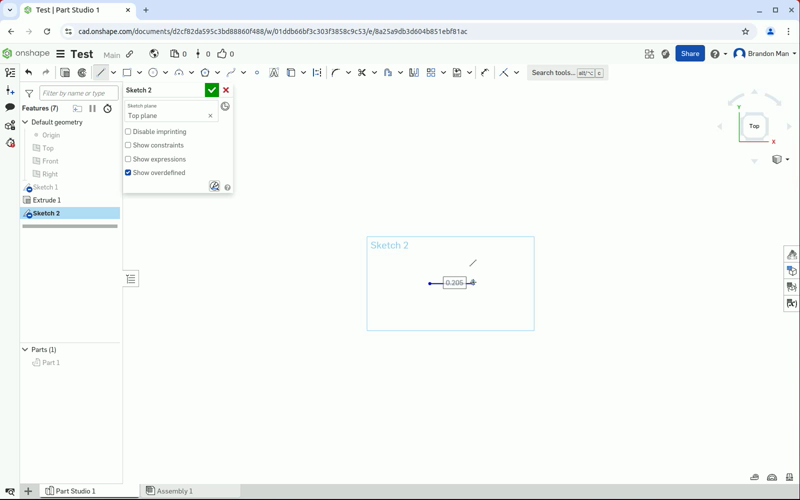
scroll(-6)
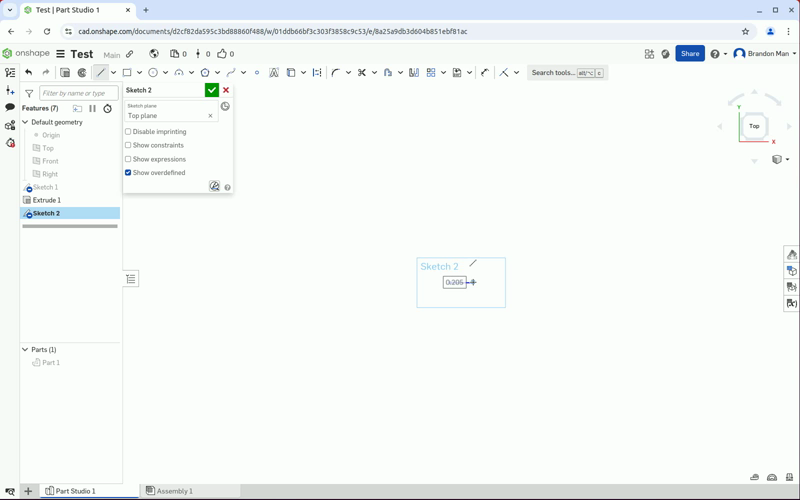
key_up(shift)
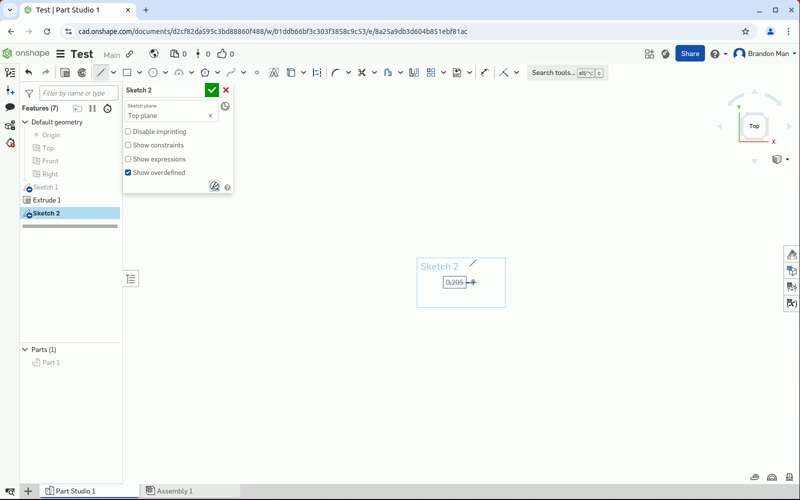
key_down(shift)
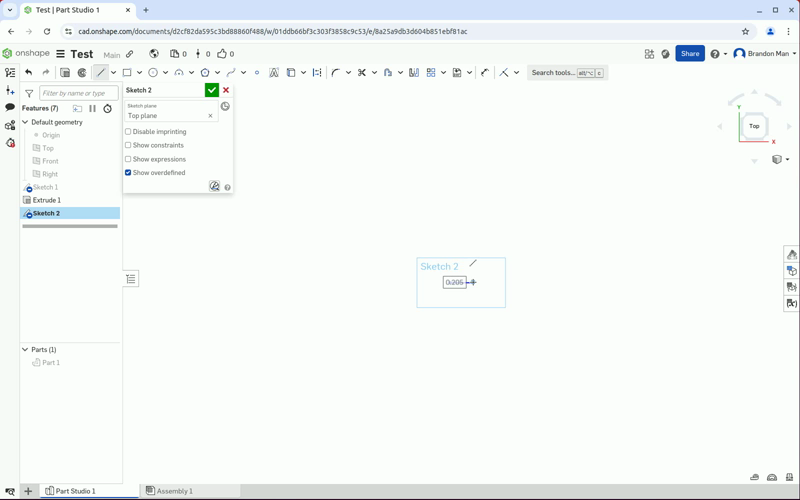
mouse_move(503, 281)
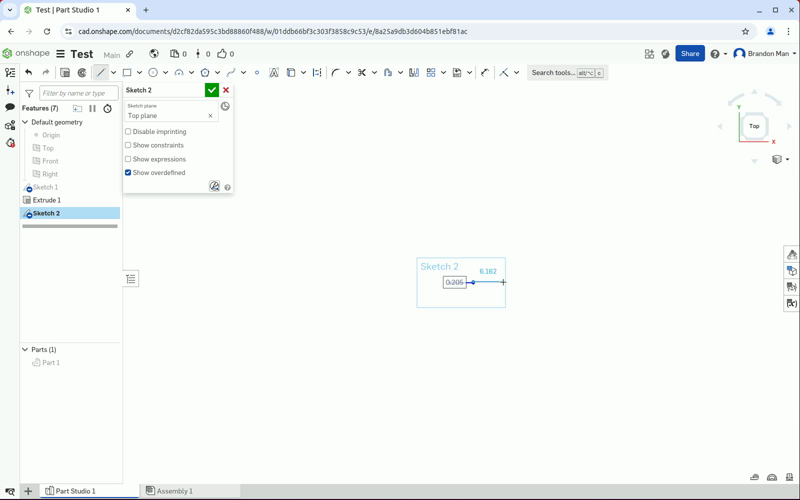
mouse_move(450, 281)
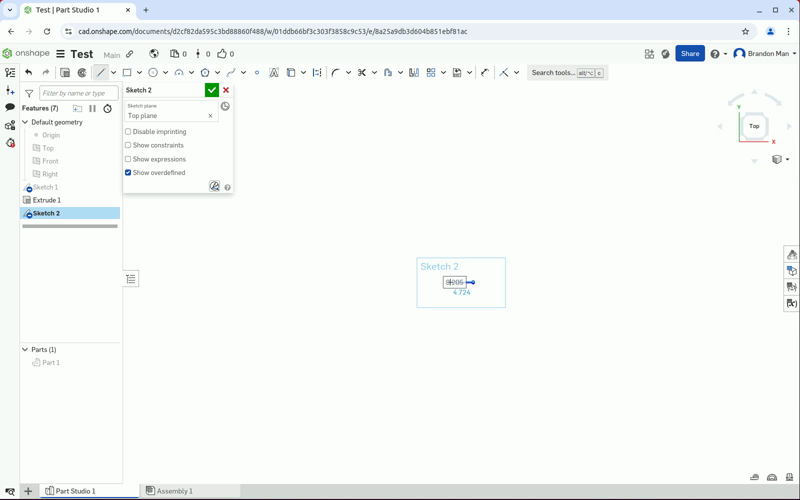
scroll(6)
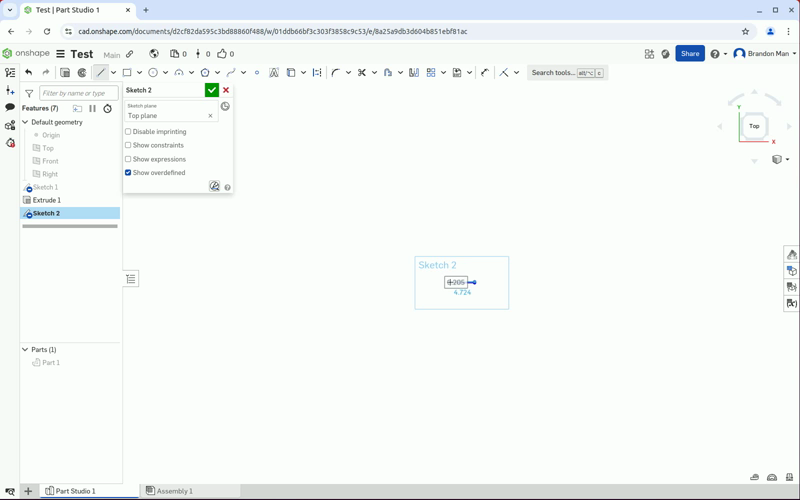
scroll(6)
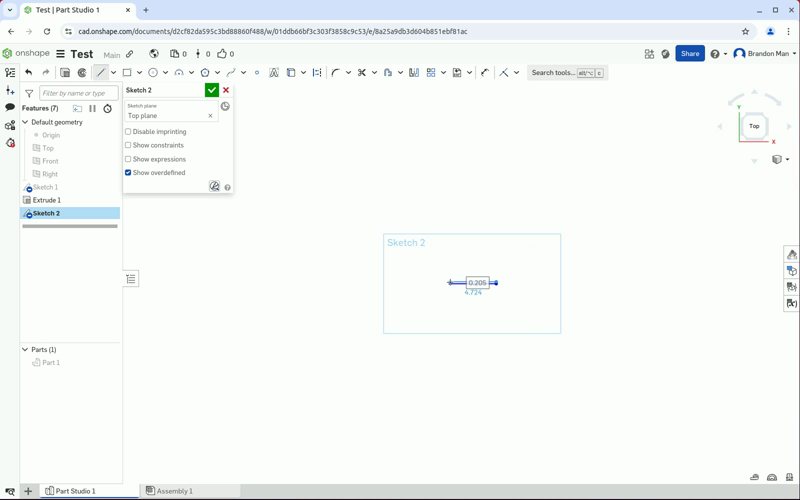
scroll(6)
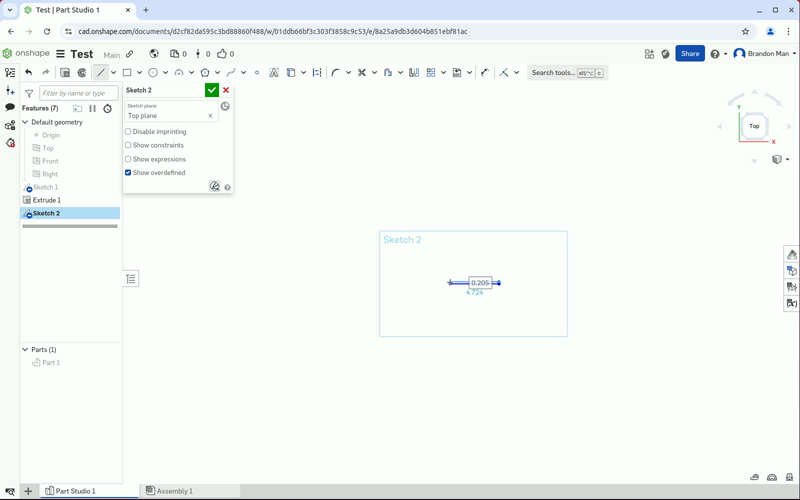
scroll(6)
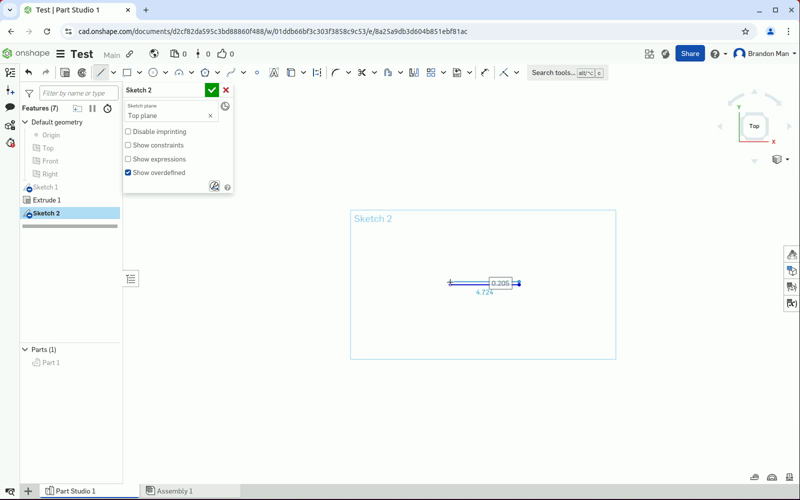
scroll(6)
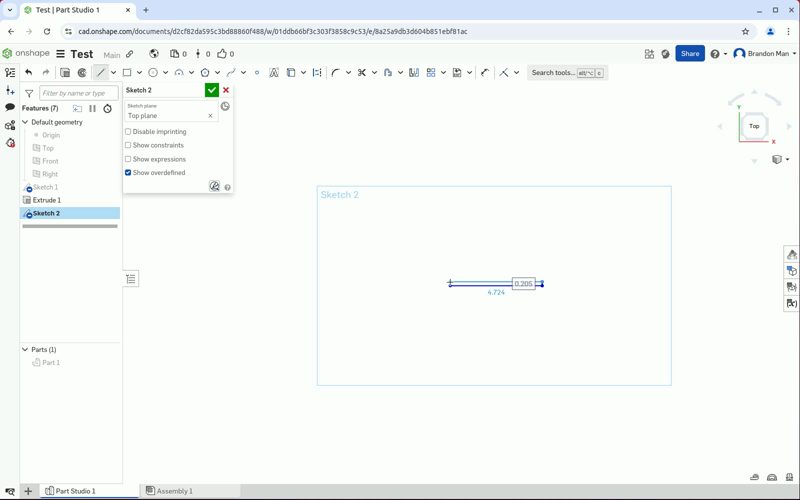
scroll(6)
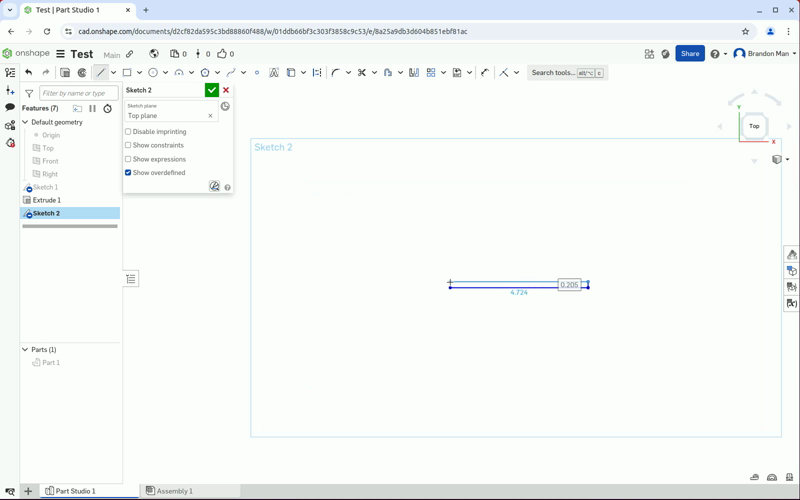
scroll(6)
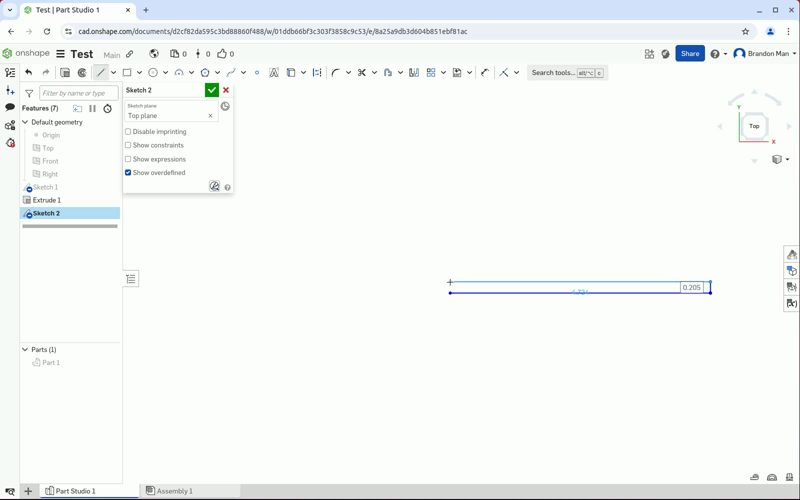
click(450, 281)
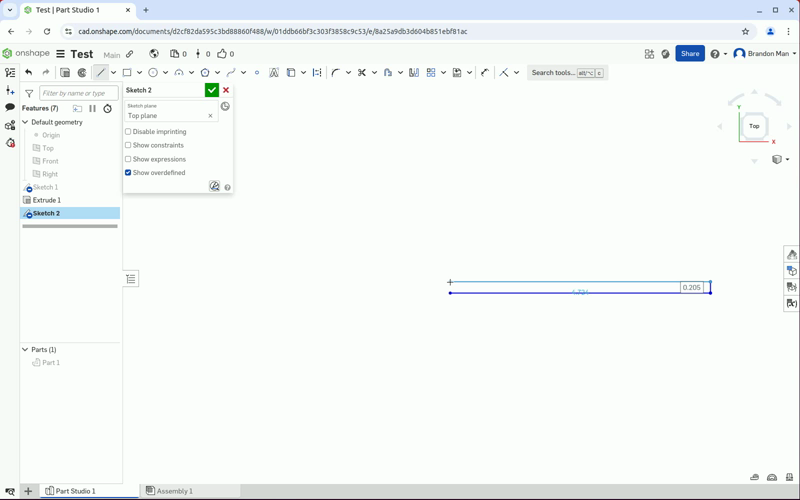
scroll(-6)
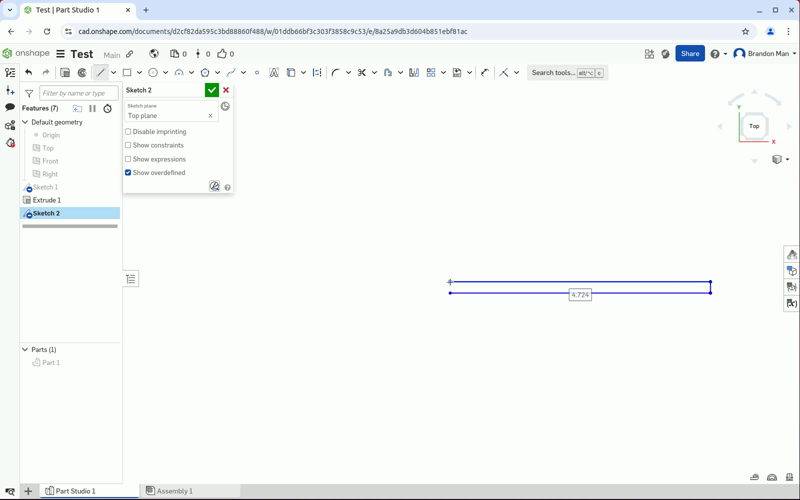
scroll(-6)
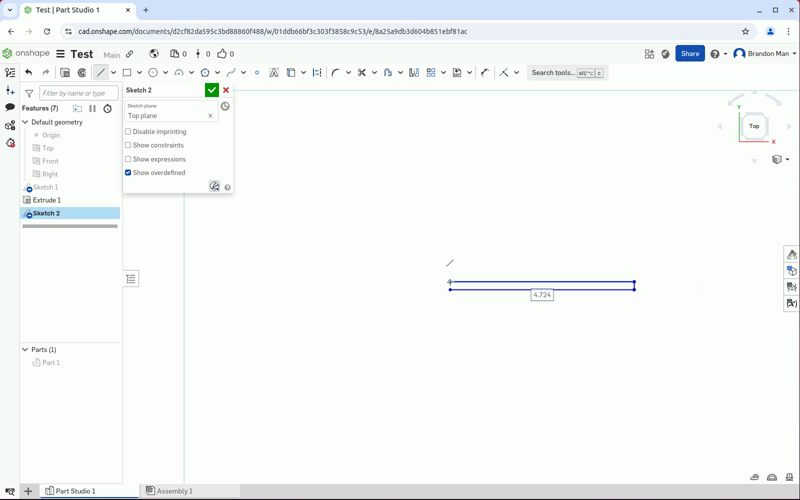
scroll(-6)
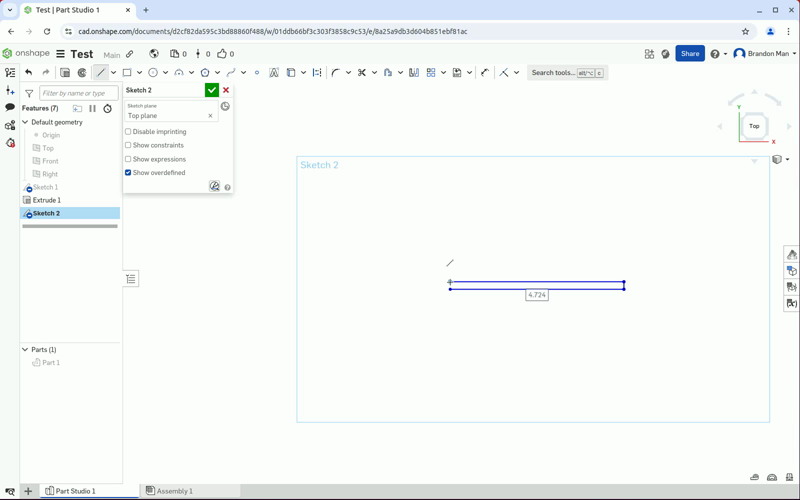
scroll(-6)
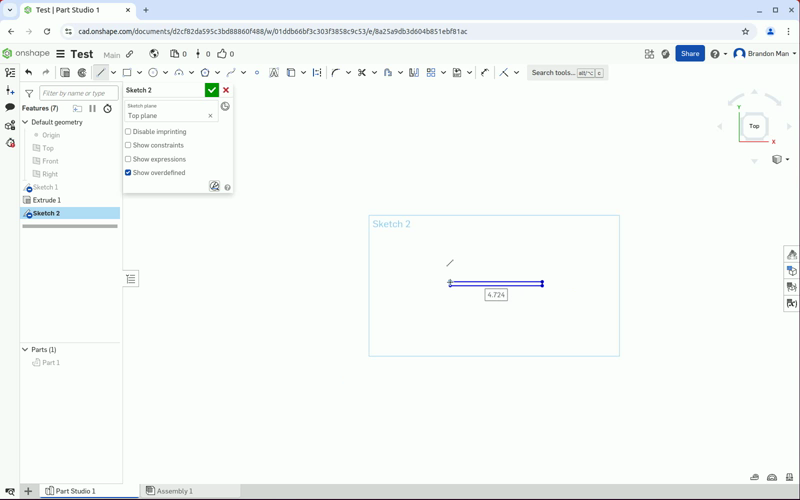
scroll(-6)
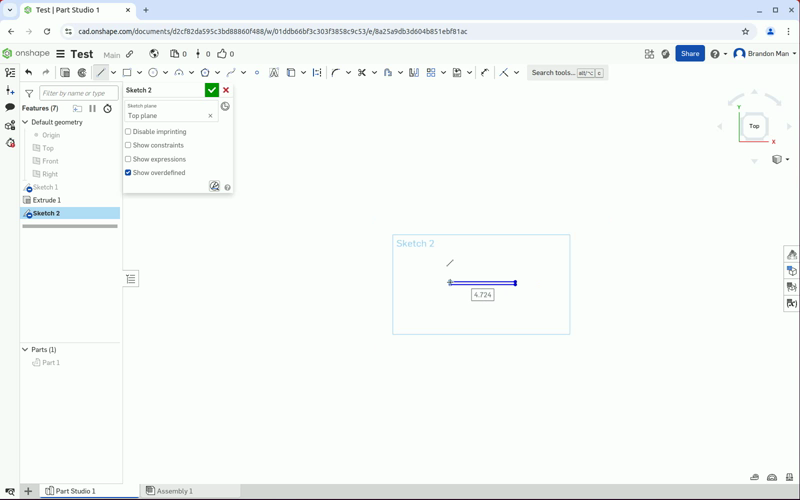
scroll(-6)
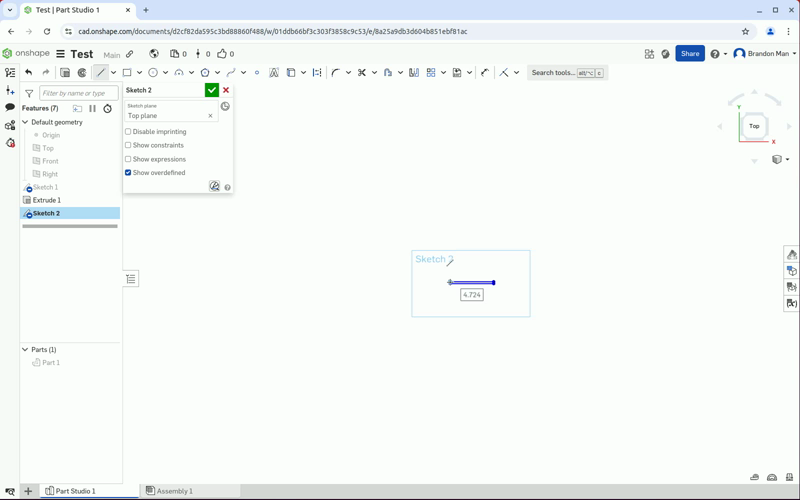
scroll(-6)
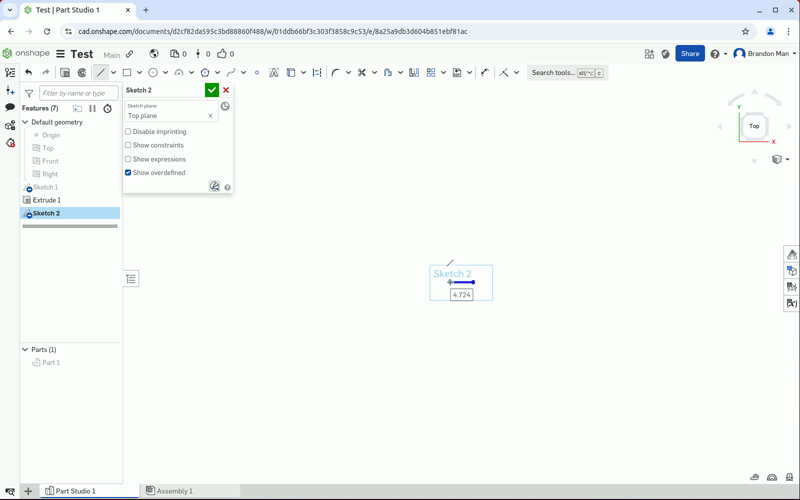
key_up(shift)
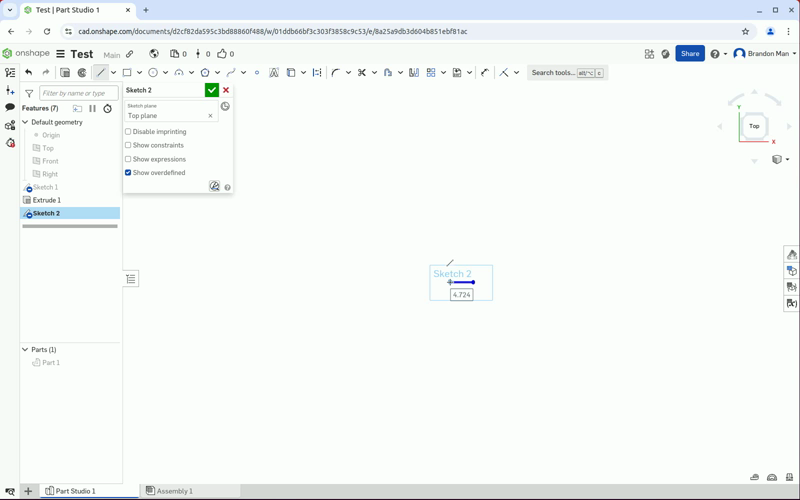
mouse_move(480, 281)
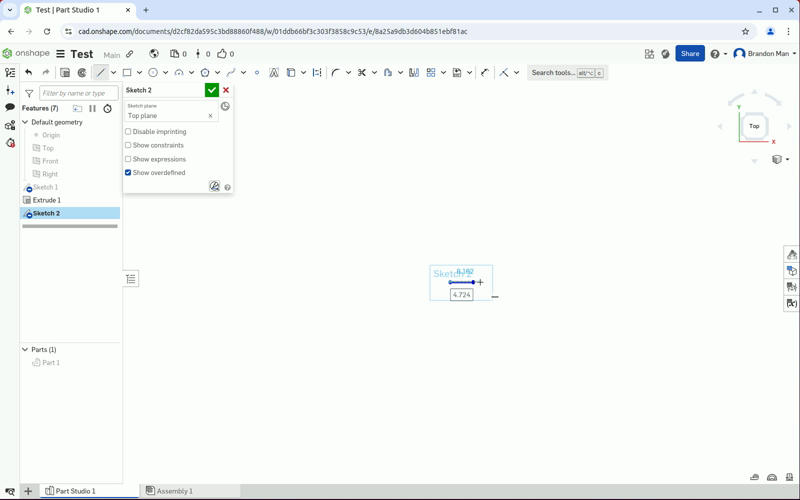
key_down(shift)
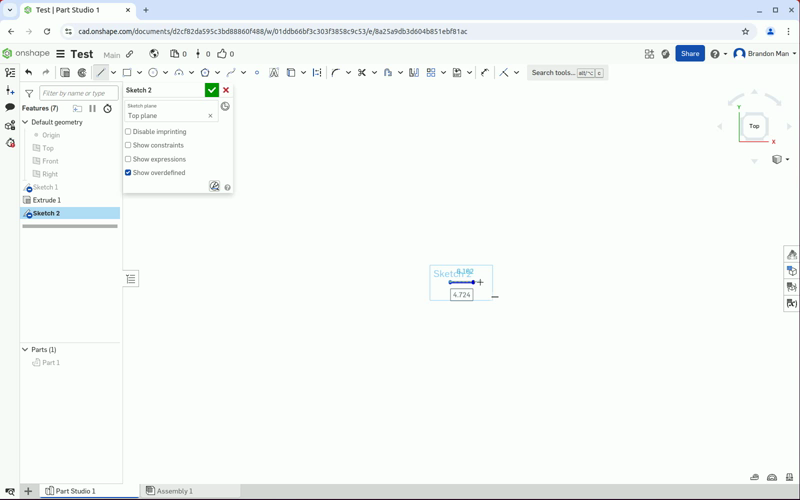
mouse_move(450, 282)
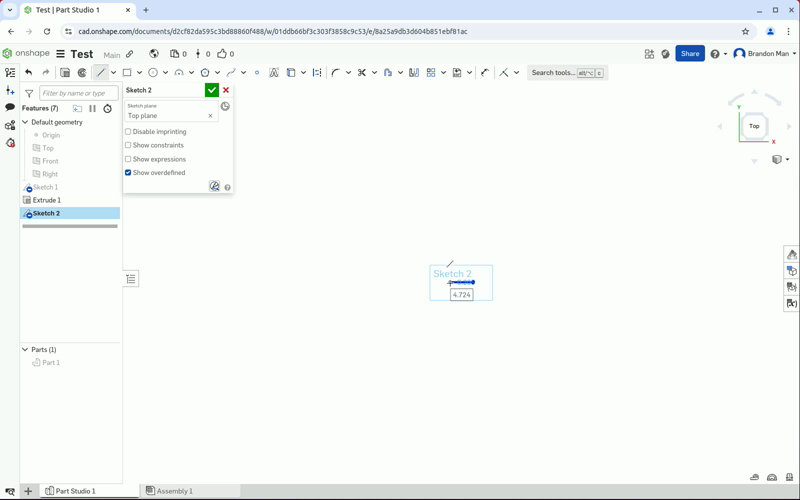
scroll(6)
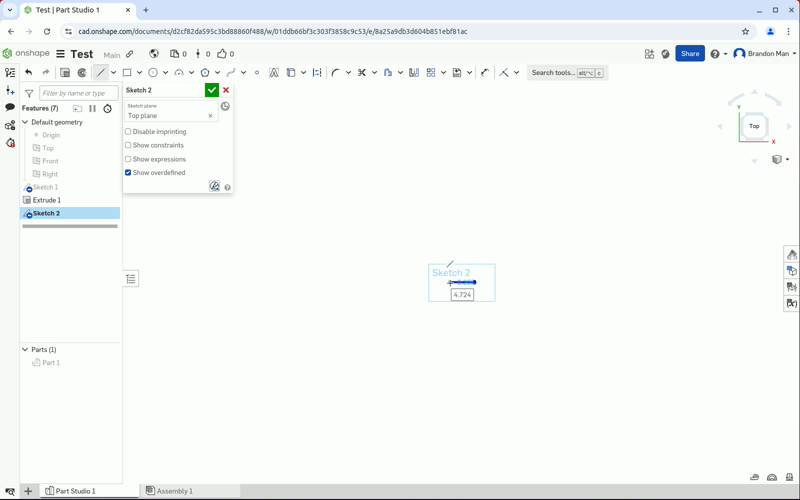
scroll(6)
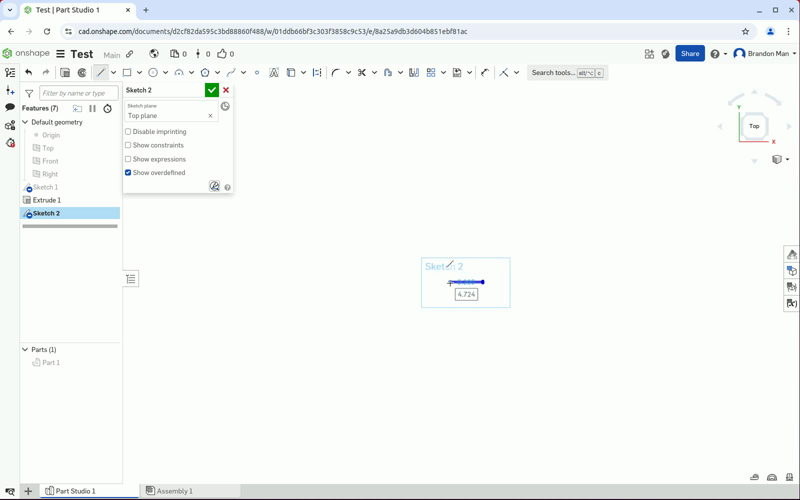
scroll(6)
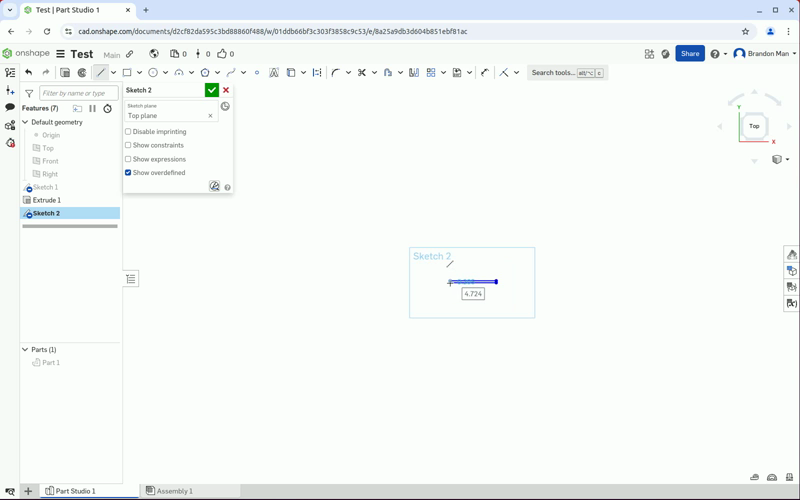
scroll(6)
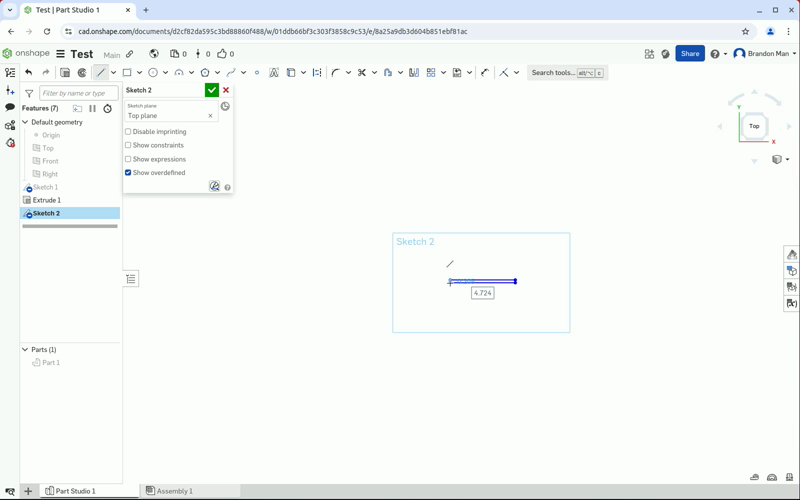
scroll(6)
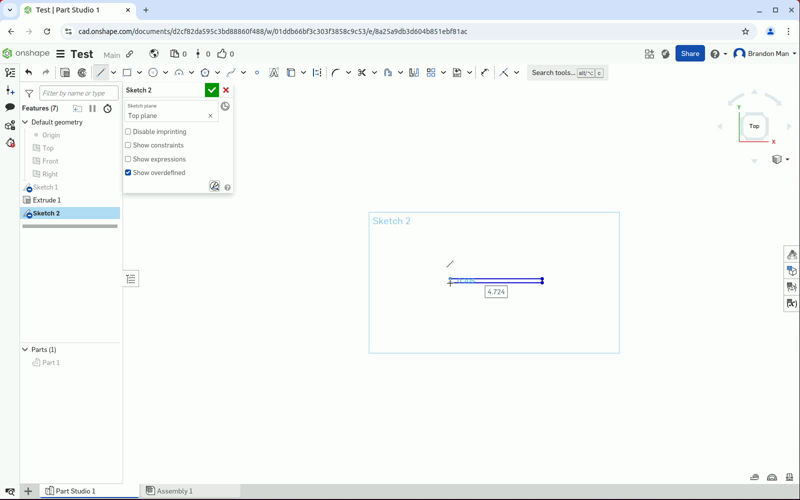
scroll(6)
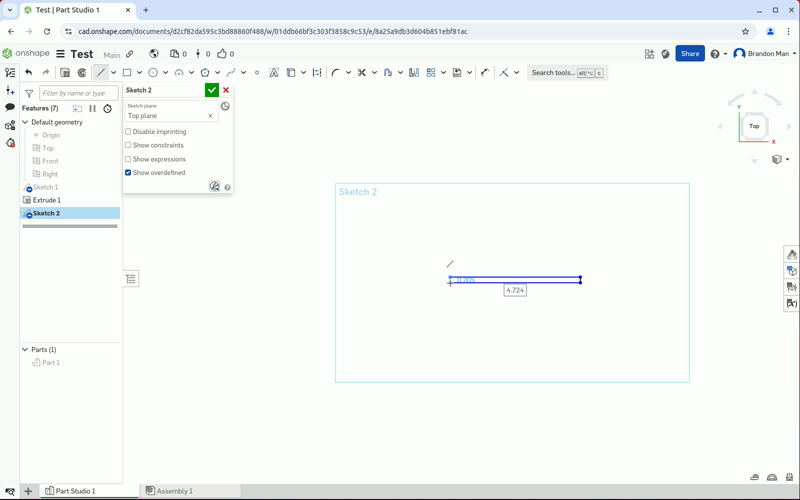
scroll(6)
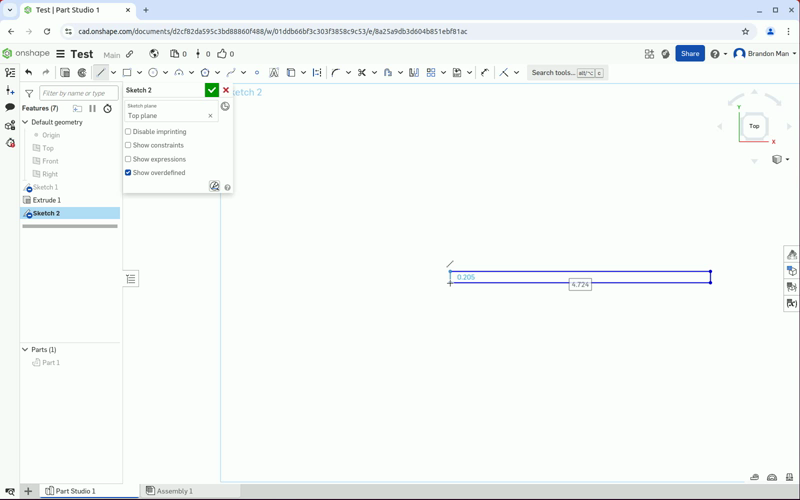
key_up(shift)
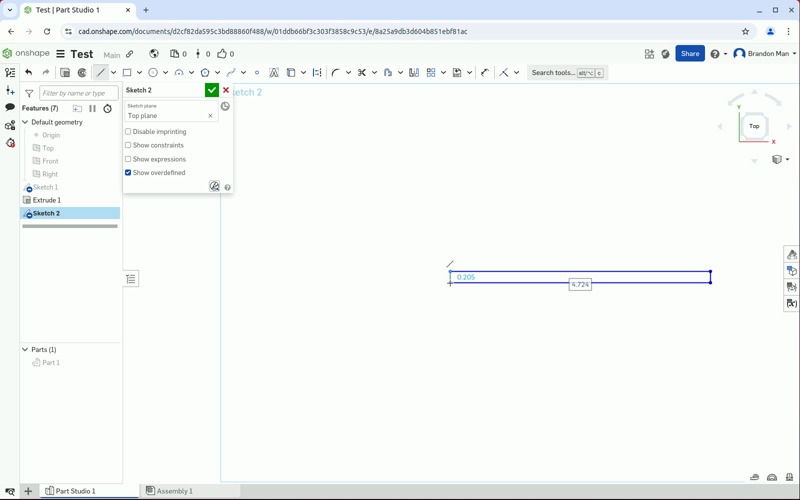
click(450, 282)
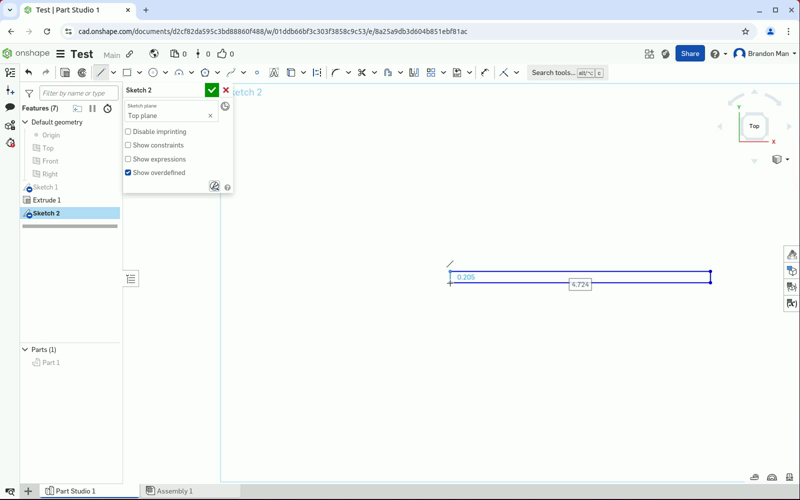
scroll(-6)
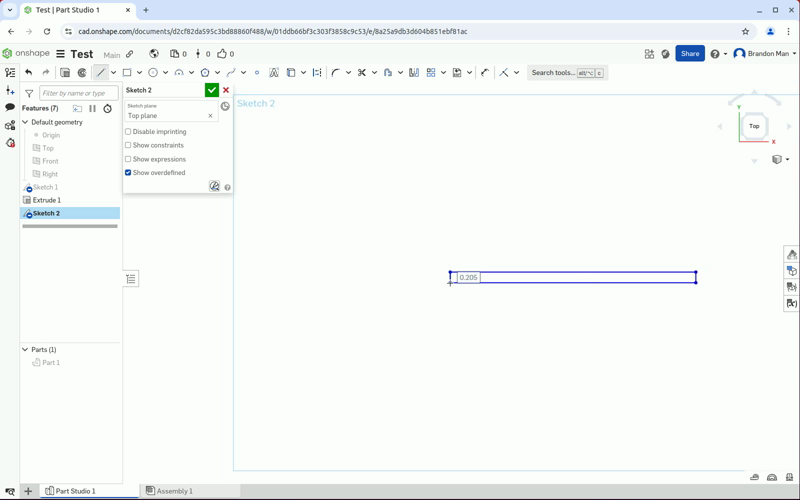
scroll(-6)
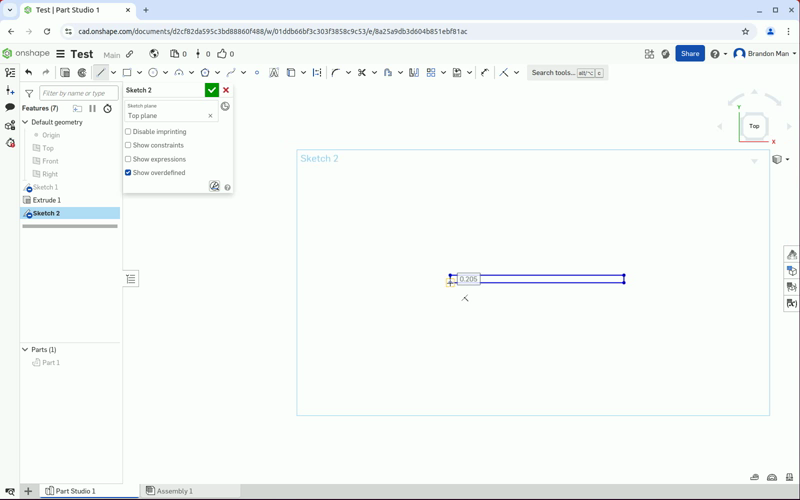
scroll(-6)
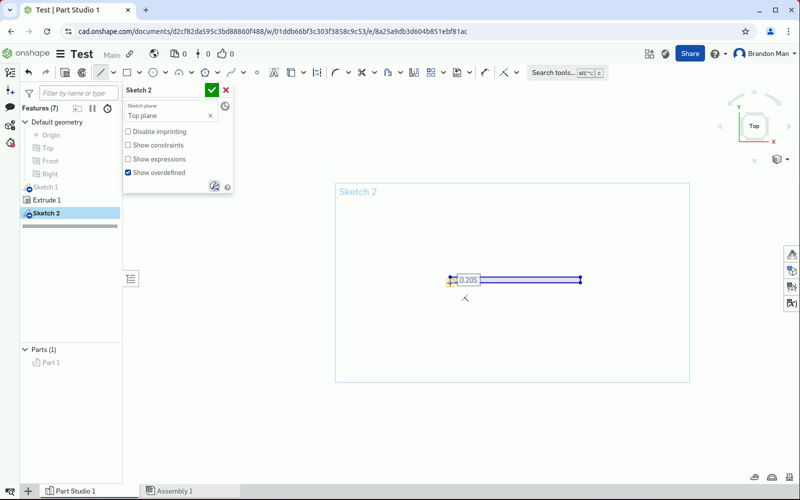
scroll(-6)
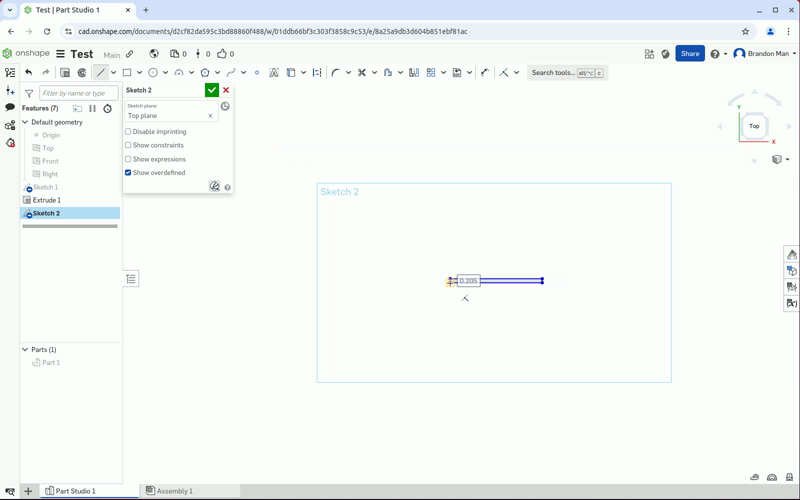
scroll(-6)
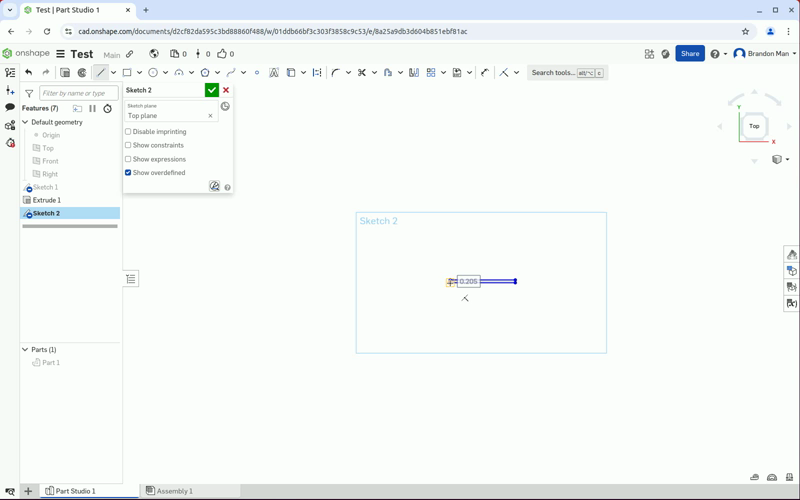
scroll(-6)
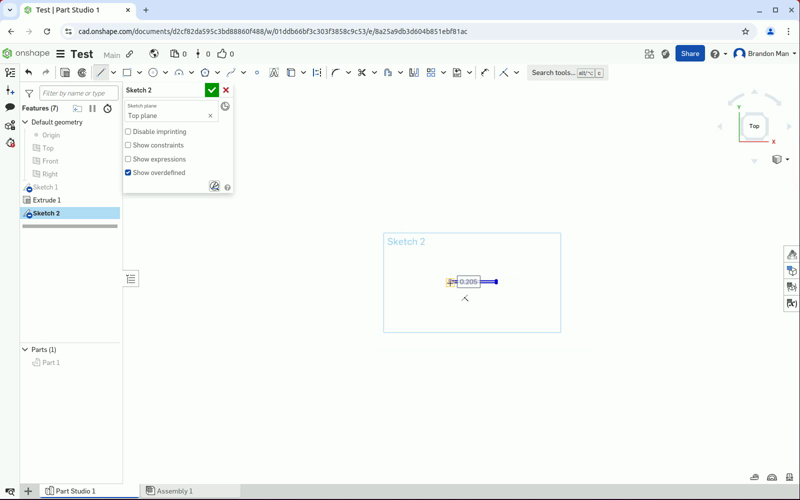
scroll(-6)
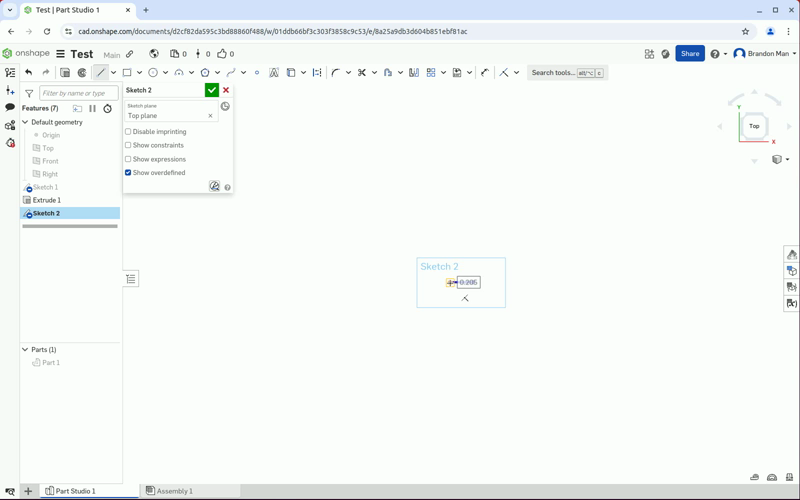
key(esc)
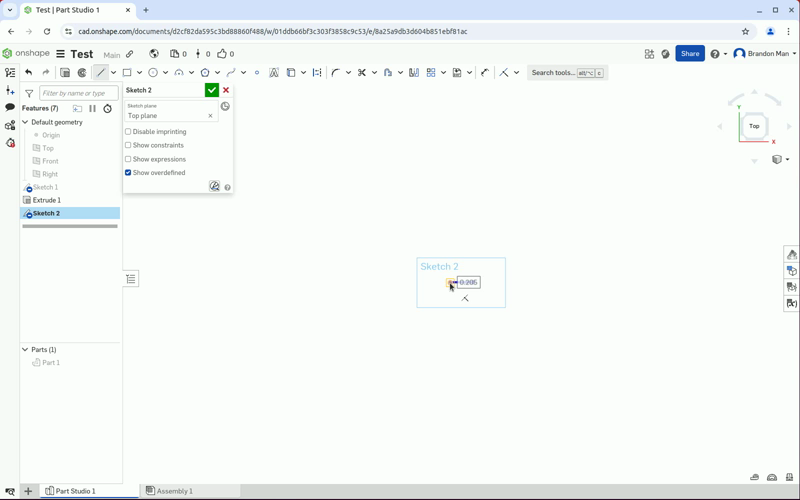
mouse_move(456, 282)
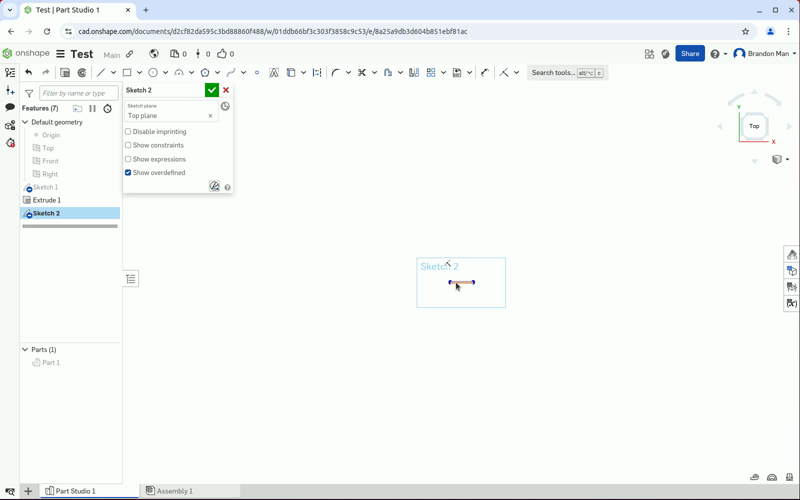
scroll(6)
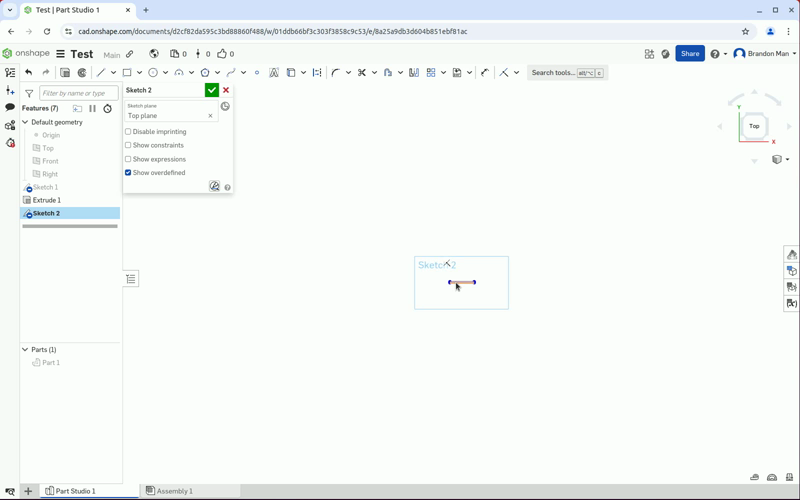
scroll(6)
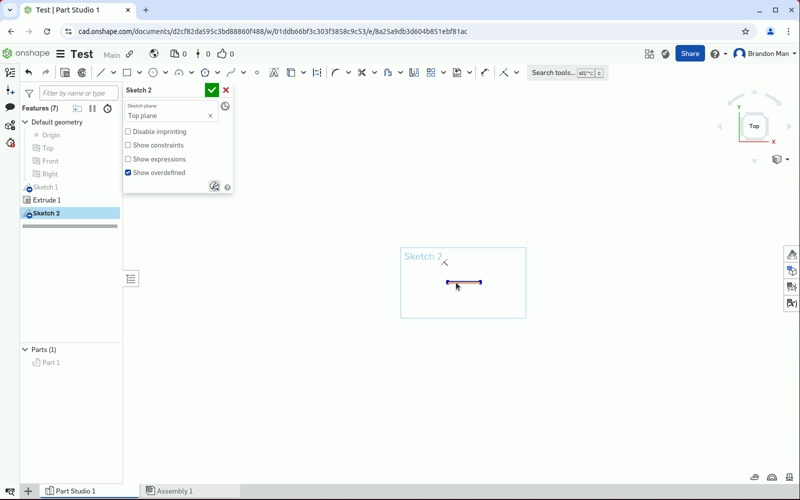
scroll(6)
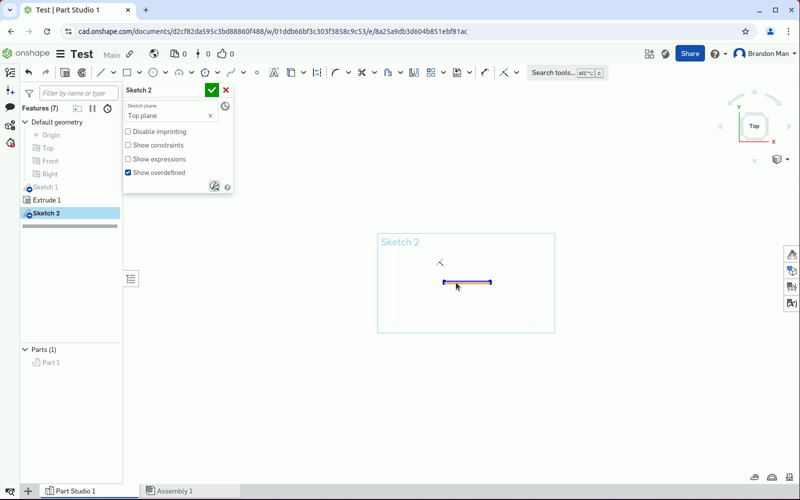
scroll(6)
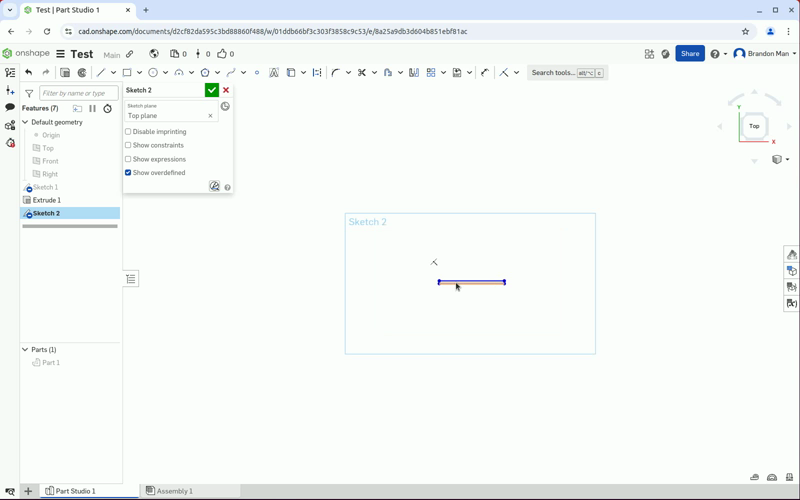
scroll(6)
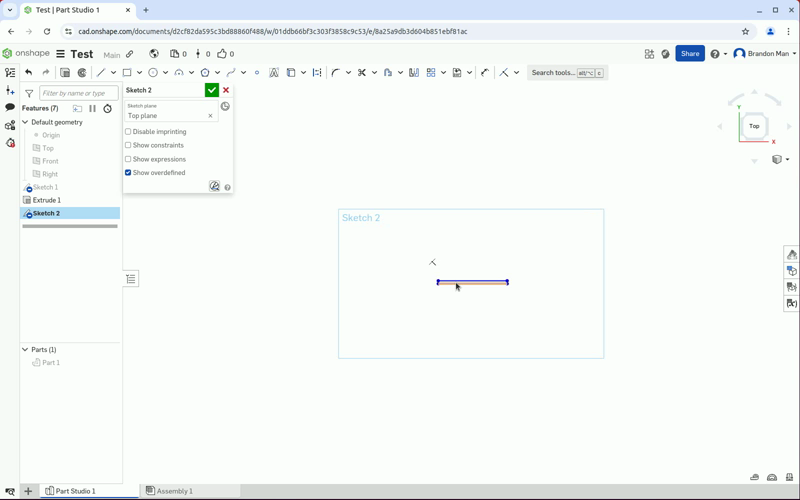
scroll(6)
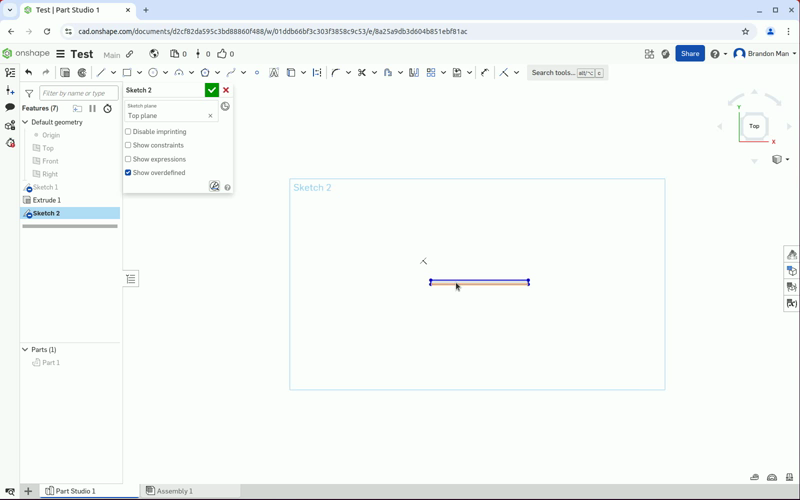
scroll(6)
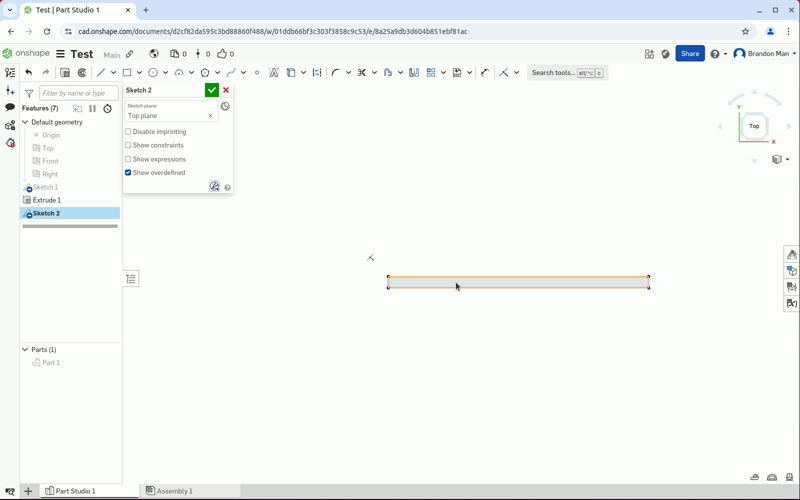
click(456, 282)
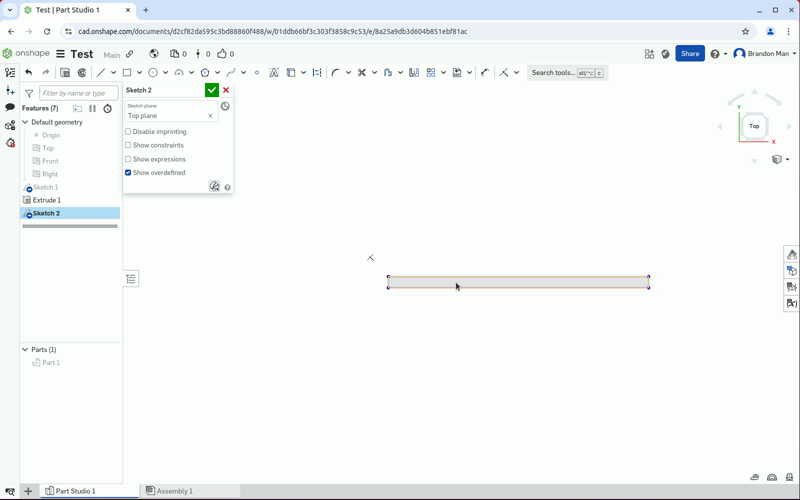
scroll(-6)
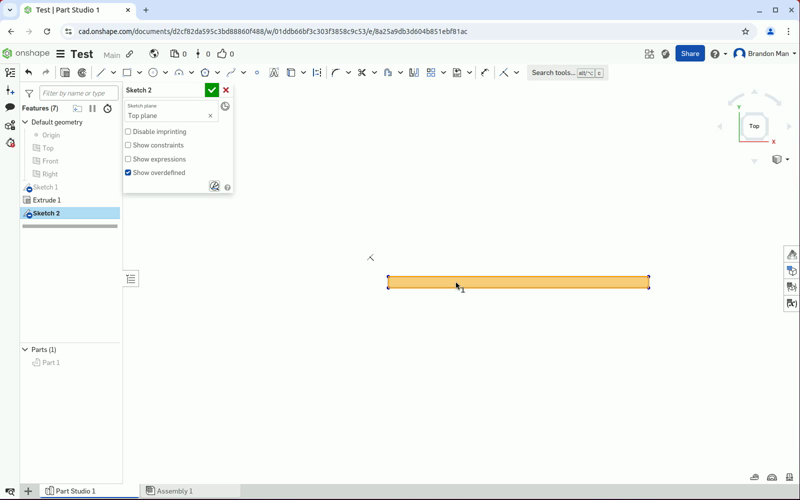
scroll(-6)
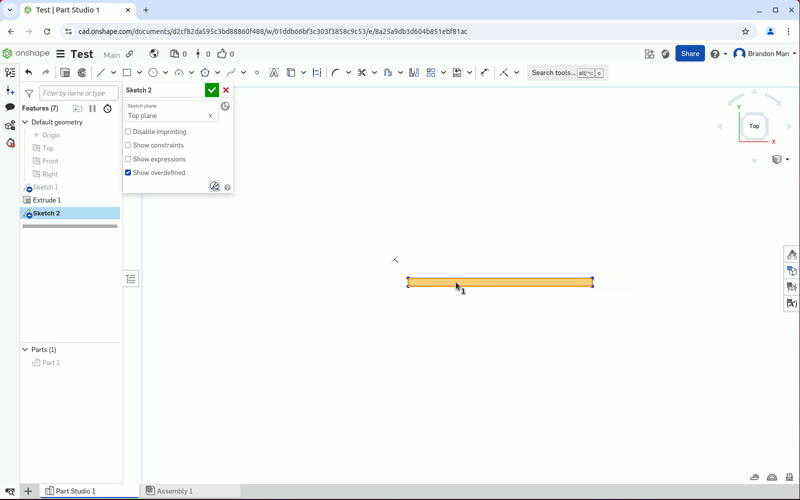
scroll(-6)
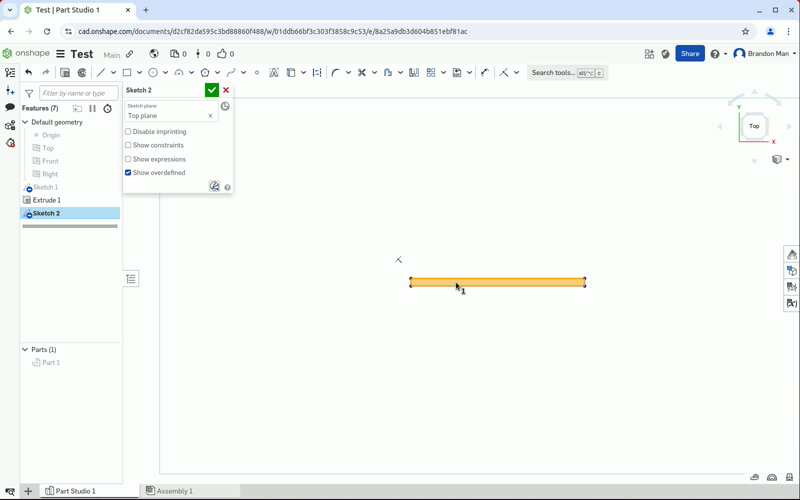
scroll(-6)
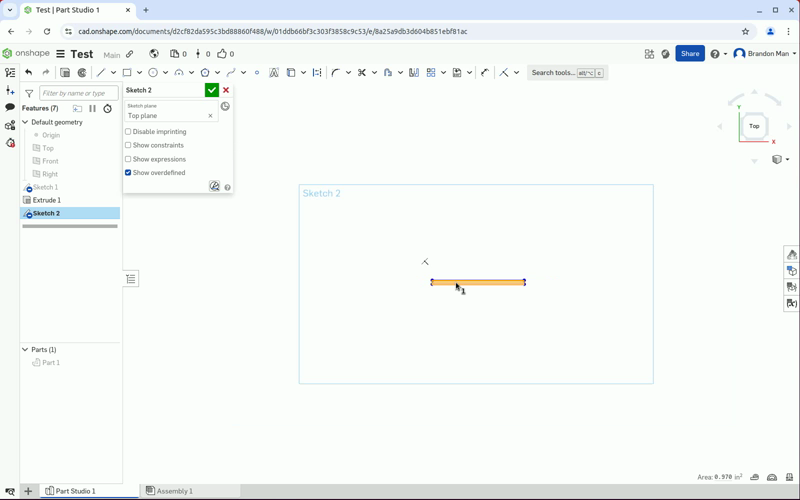
scroll(-6)
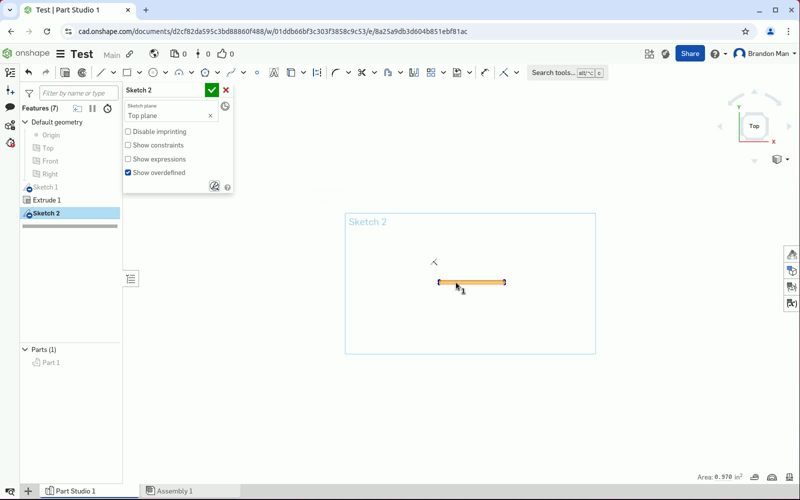
scroll(-6)
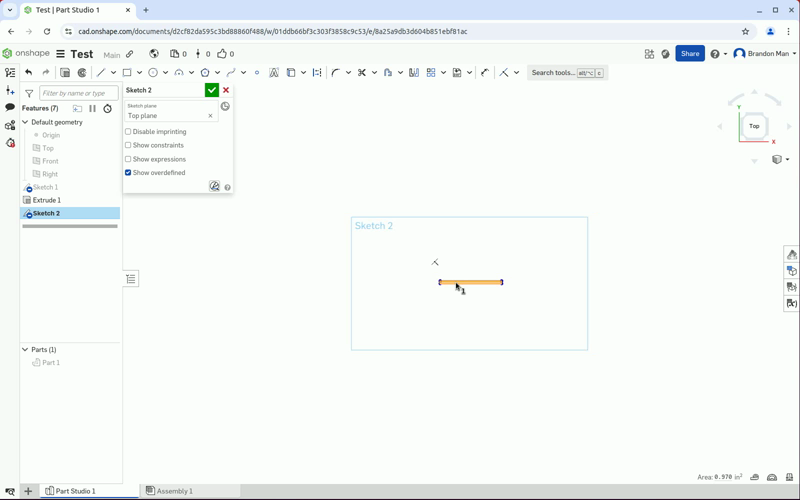
scroll(-6)
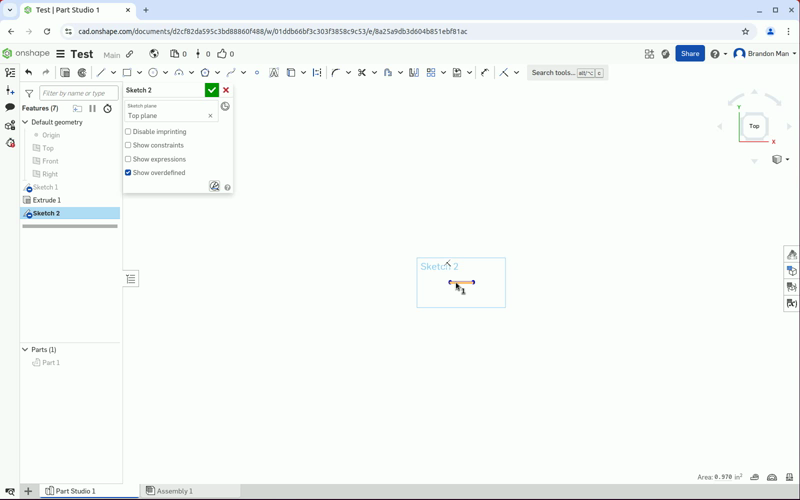
mouse_move(73, 352)
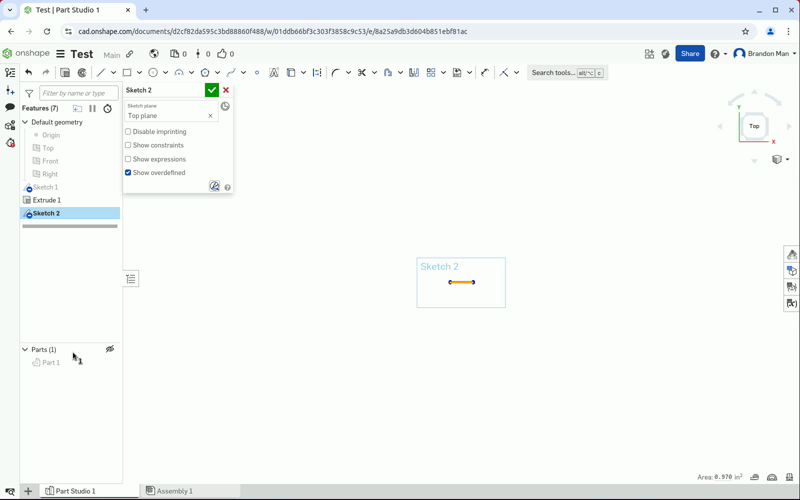
key(shift+y)
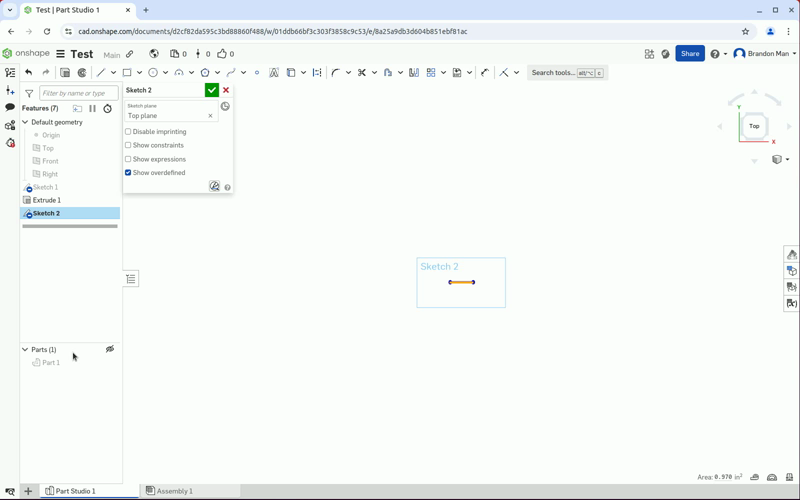
key(shift+e)
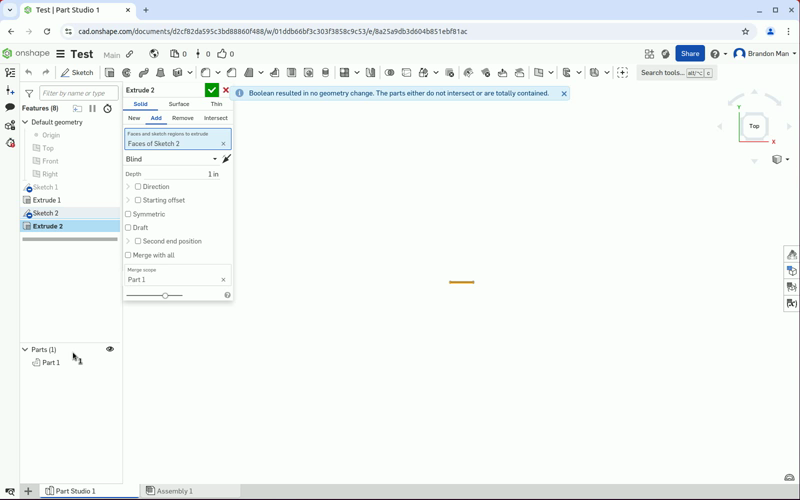
mouse_move(143, 106)
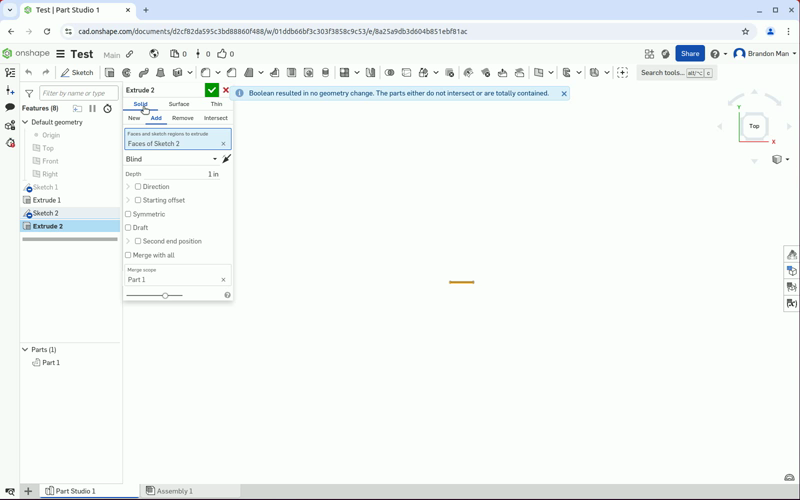
click(143, 106)
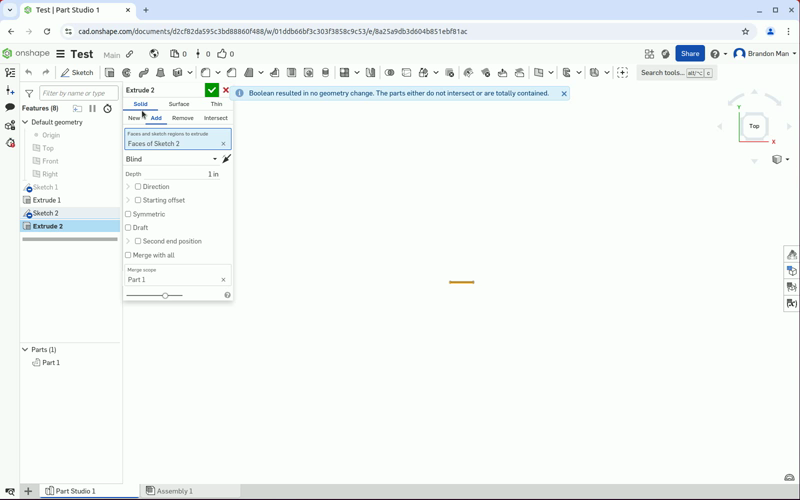
mouse_move(137, 120)
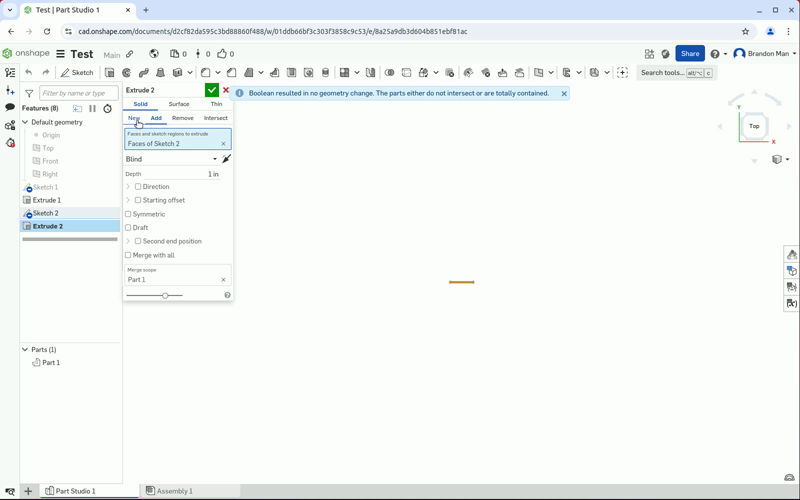
click(137, 120)
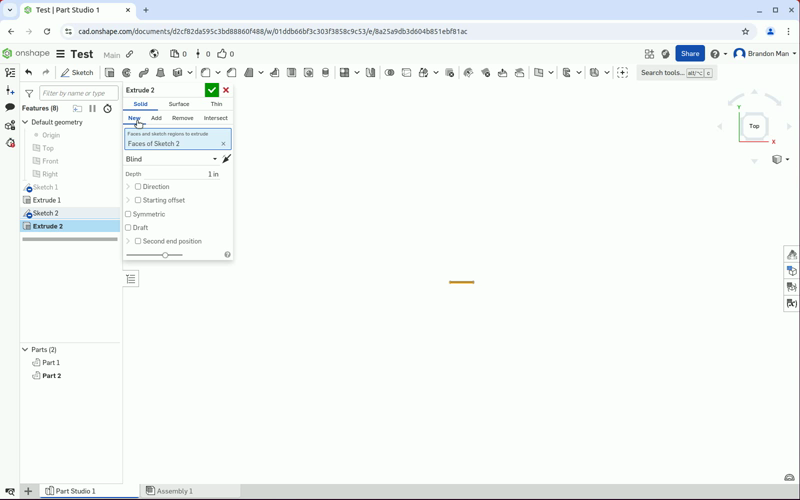
key(tab, 4)
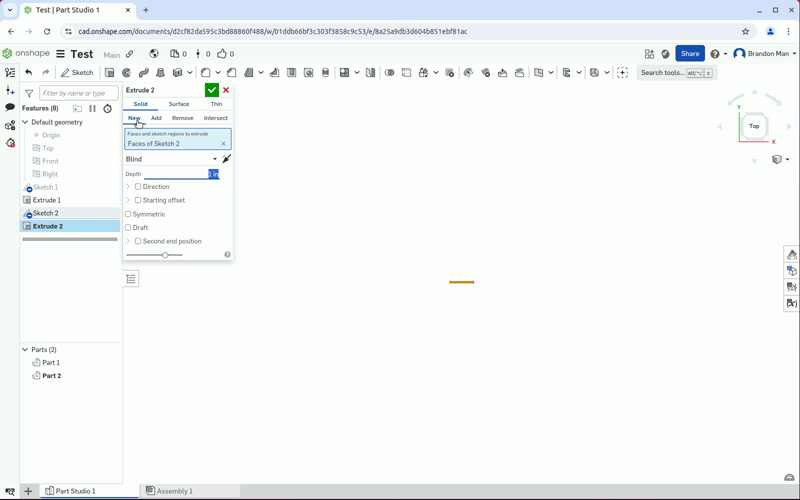
text(23.108)
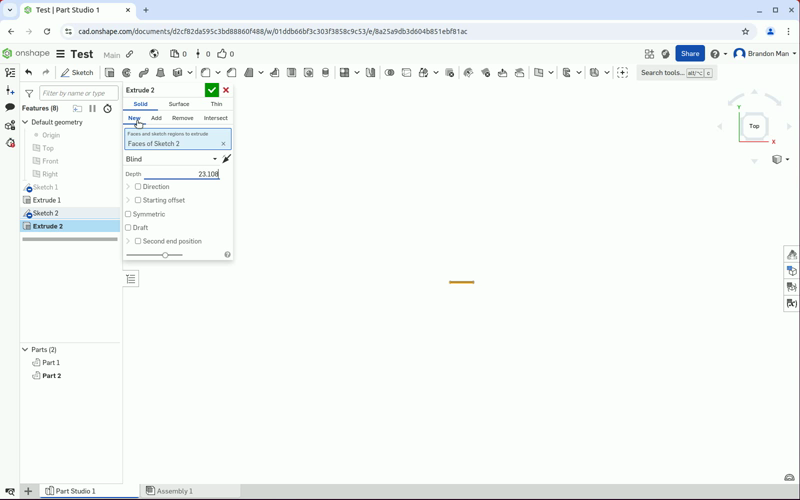
key(enter)
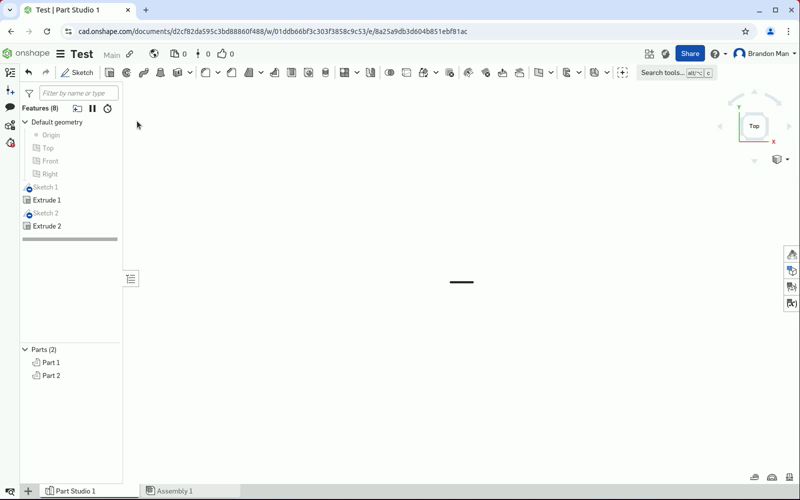
key(shift+h)
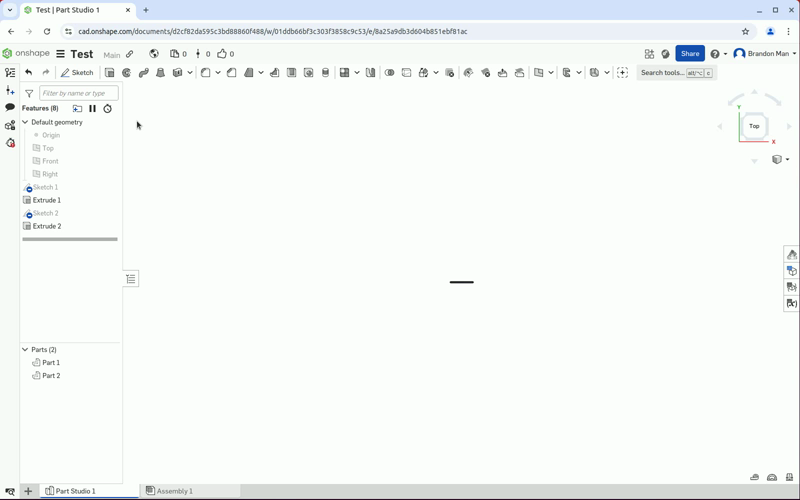
key(shift+h)
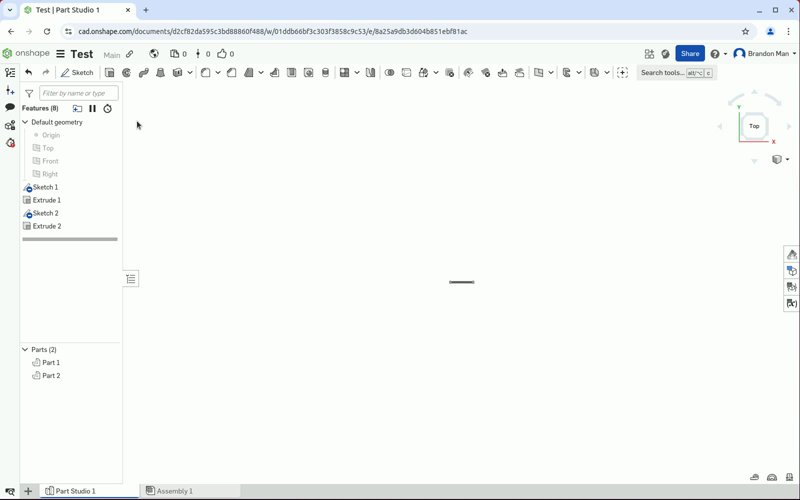
key(shift+7)
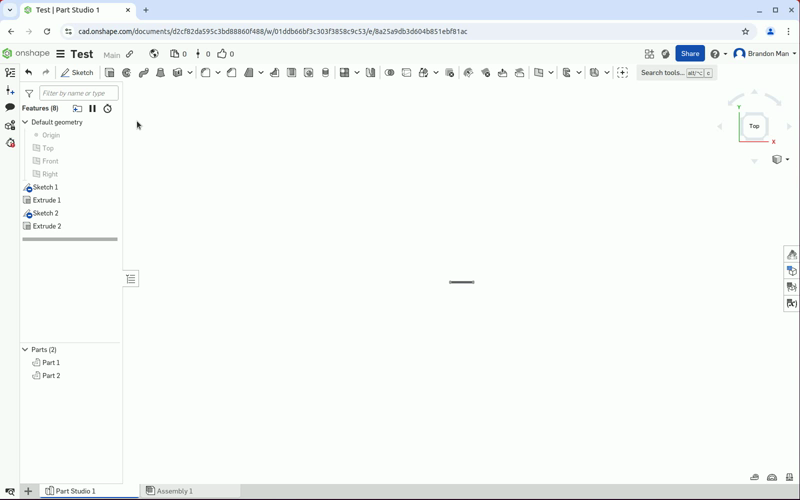
key(up, 3)
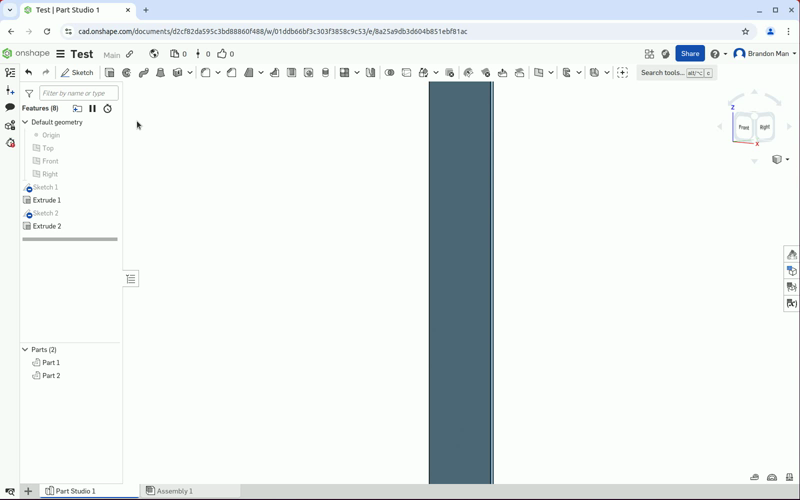
key(left, 3)
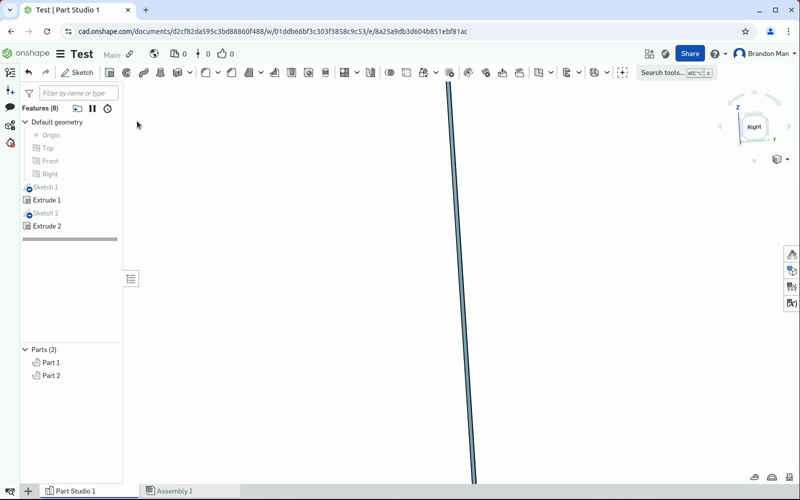
key(right, 3)
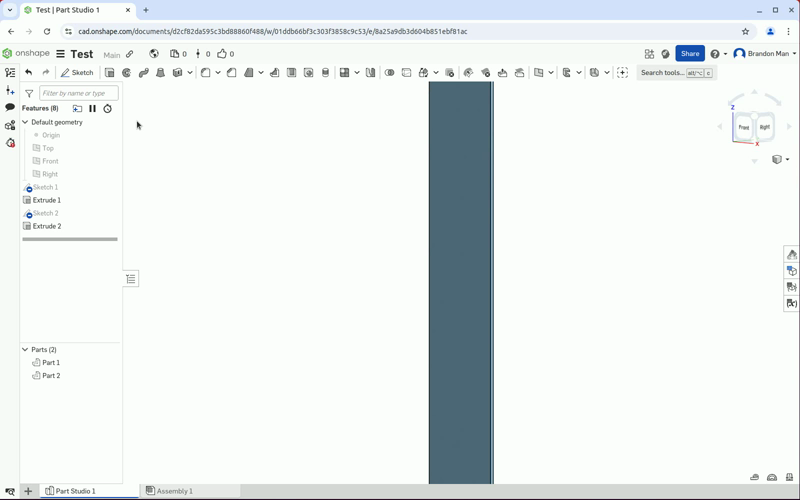
key(down, 3)
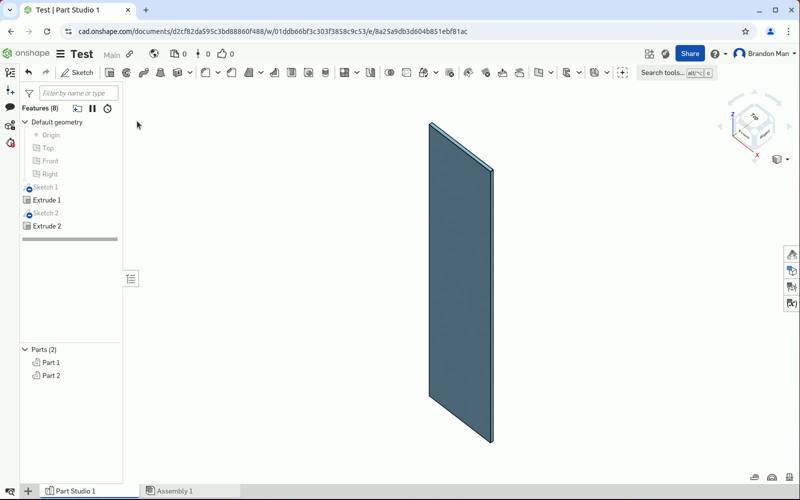
mouse_move(73, 189)
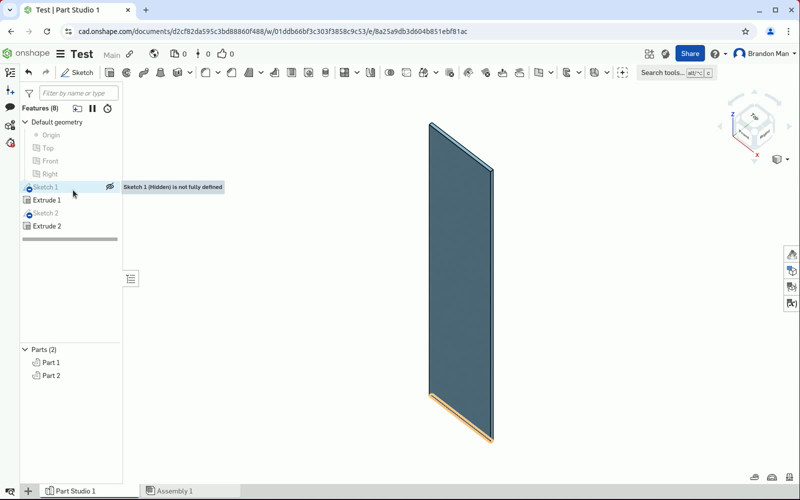
click(73, 189)